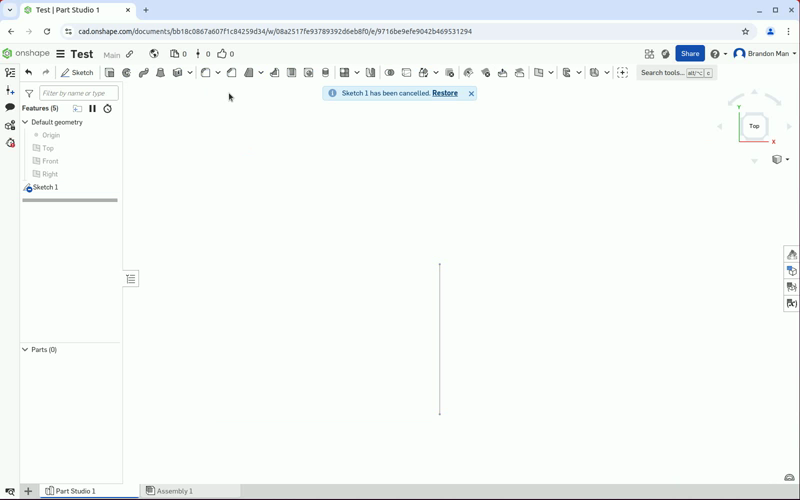
key(shift+h)
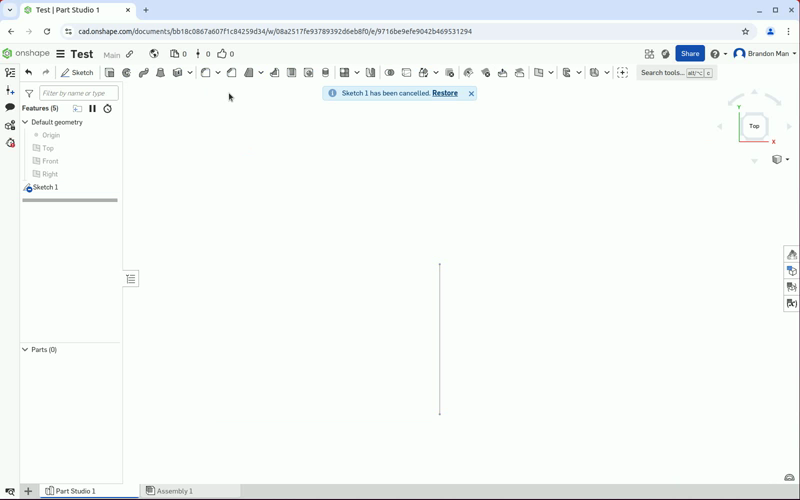
key(shift+s)
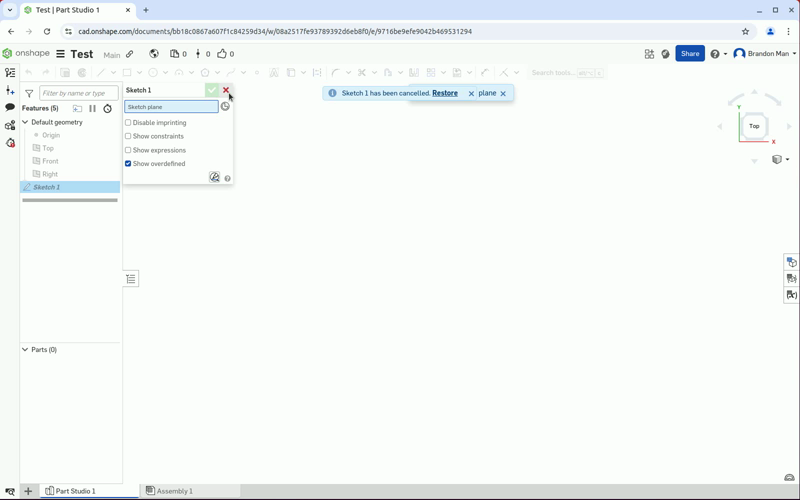
mouse_move(73, 150)
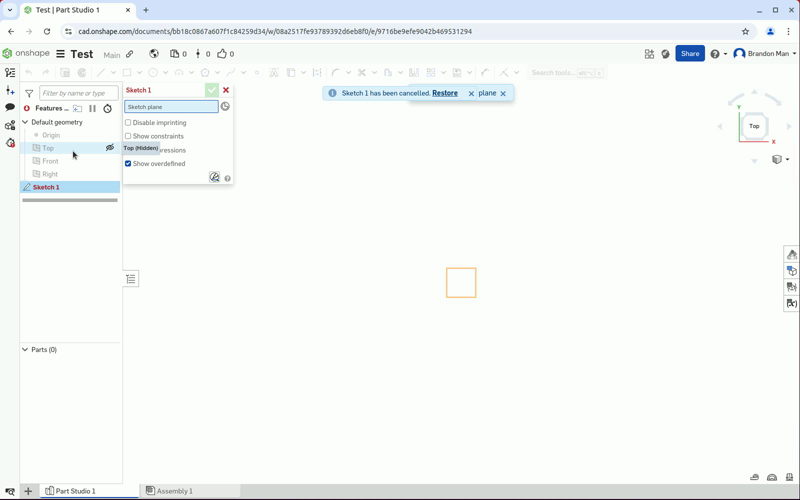
click(73, 150)
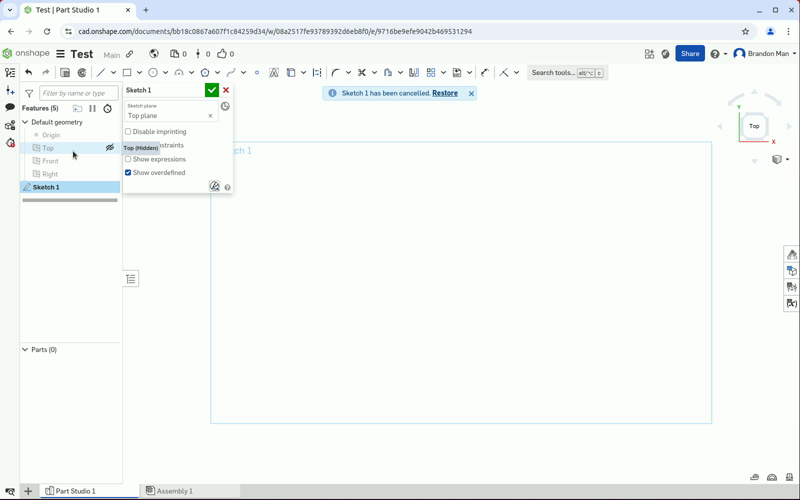
mouse_move(73, 352)
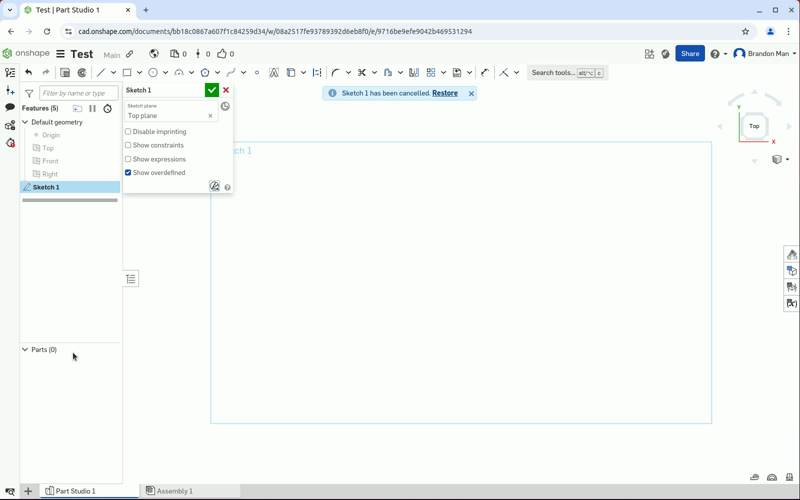
key(y)
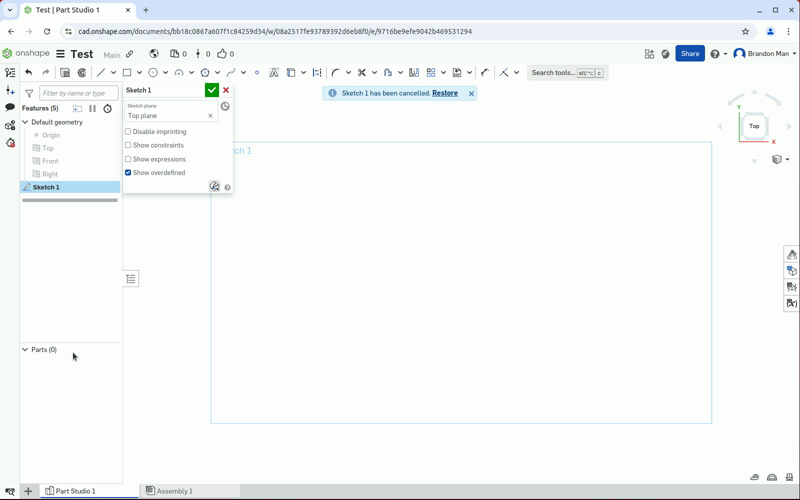
key(l)
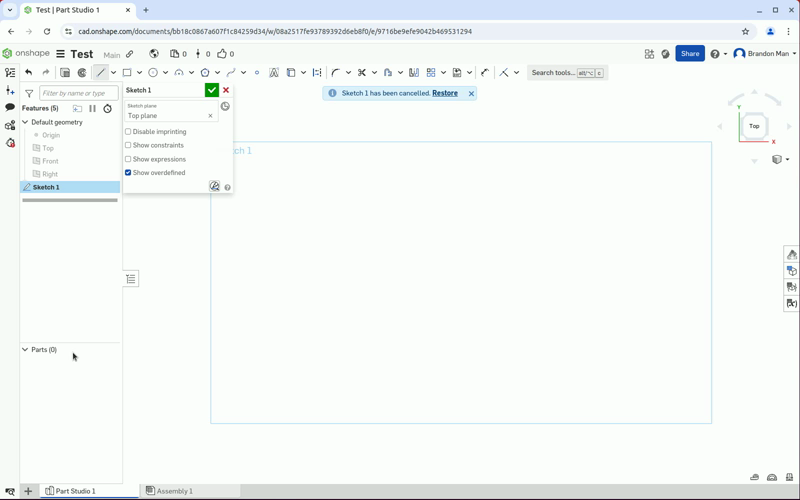
key_down(shift)
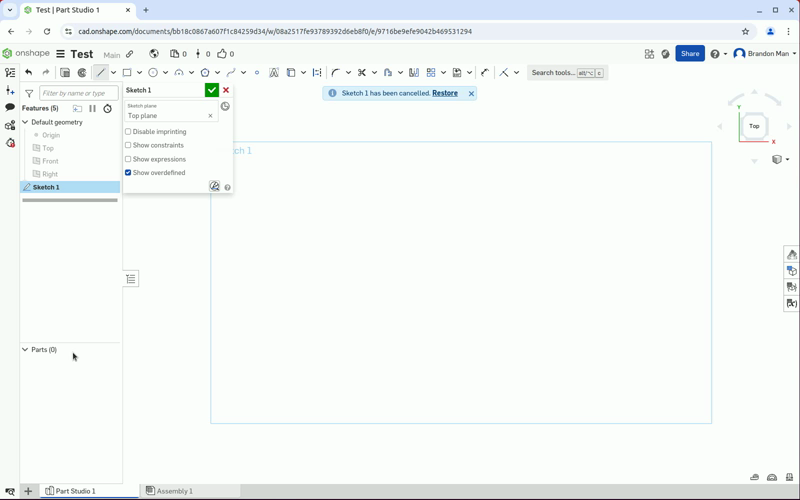
mouse_move(460, 333)
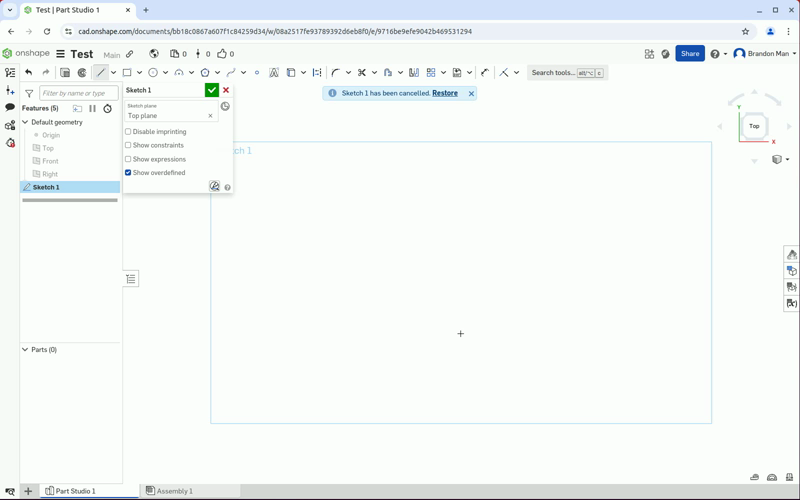
click(460, 333)
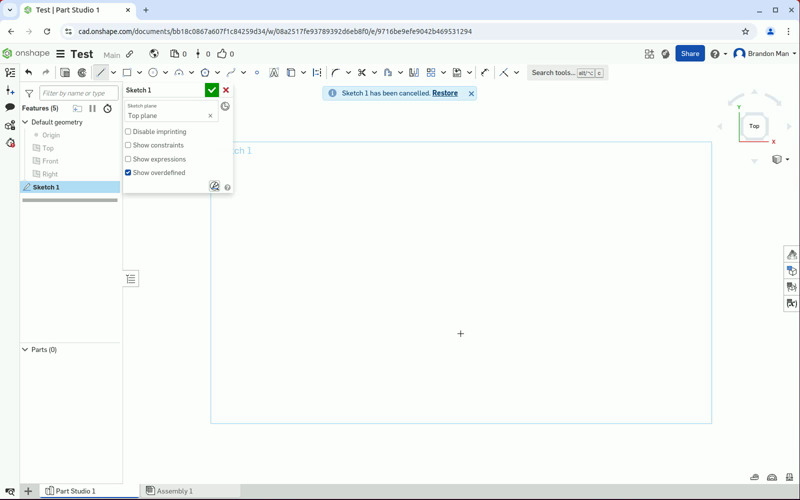
key_up(shift)
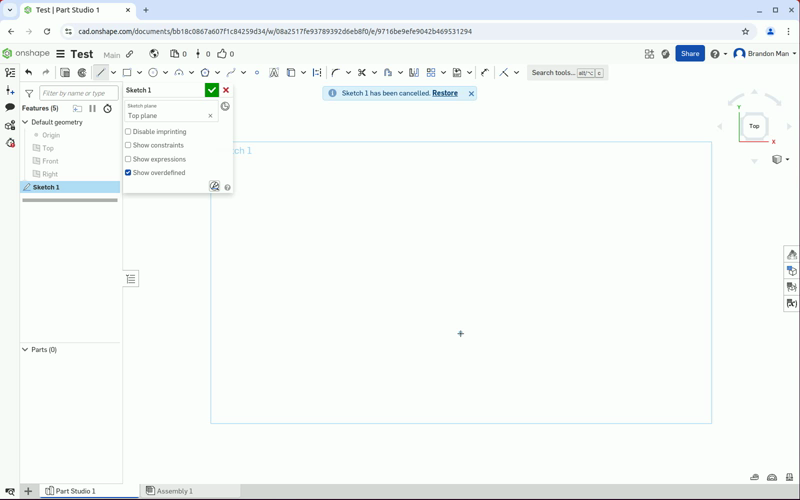
key_down(shift)
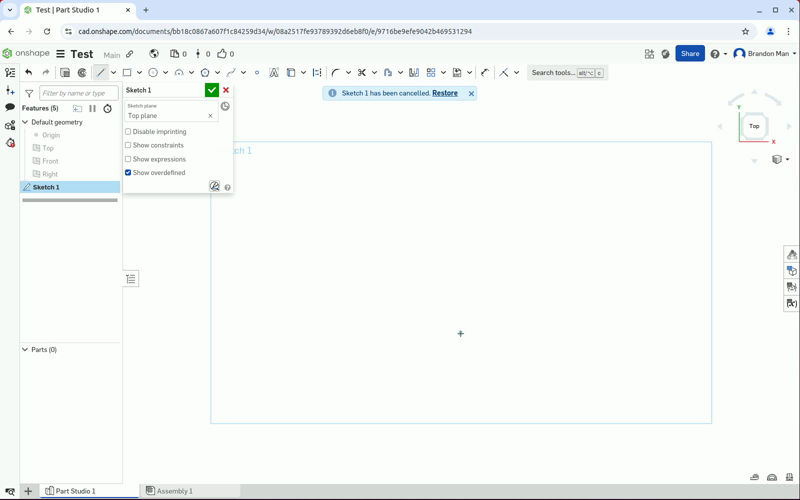
mouse_move(490, 333)
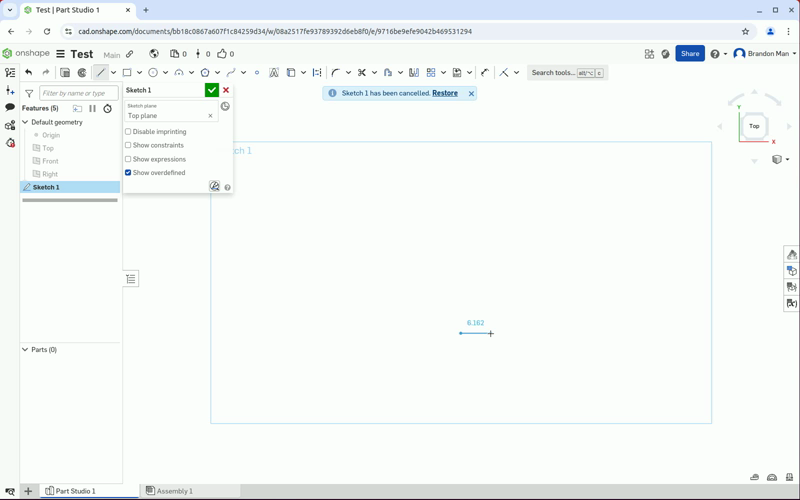
mouse_move(513, 333)
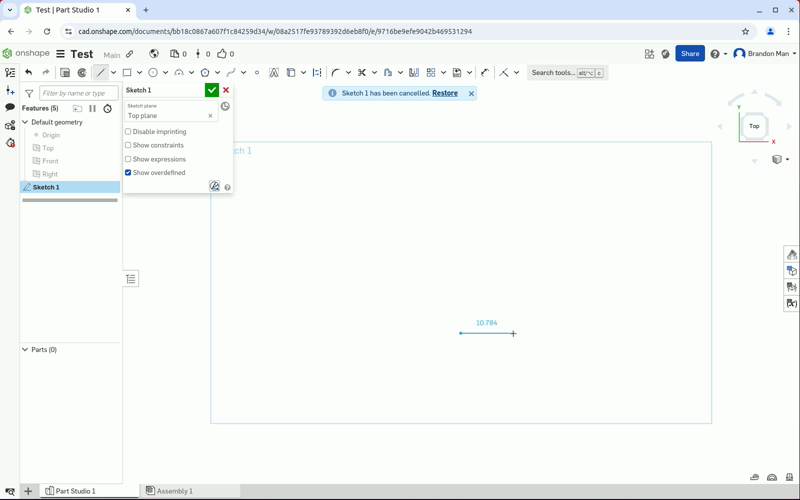
click(513, 333)
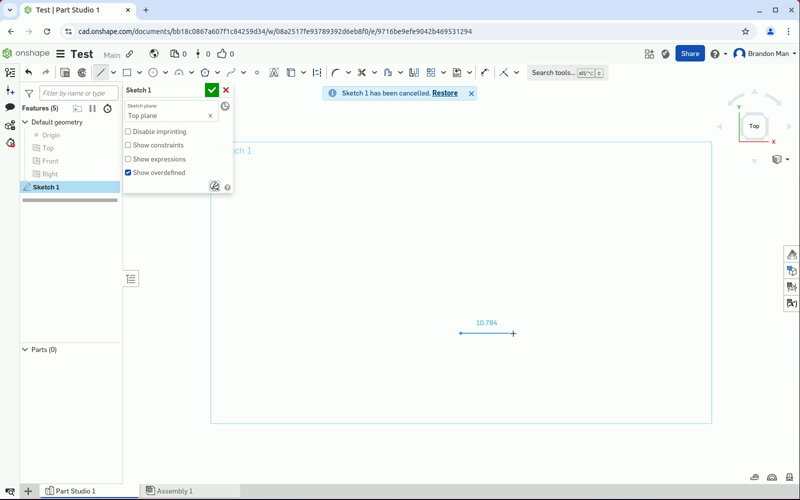
key_up(shift)
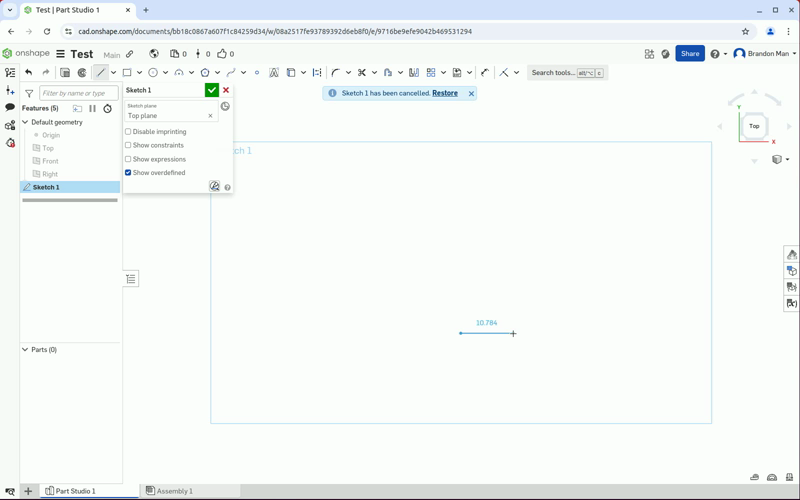
key_down(shift)
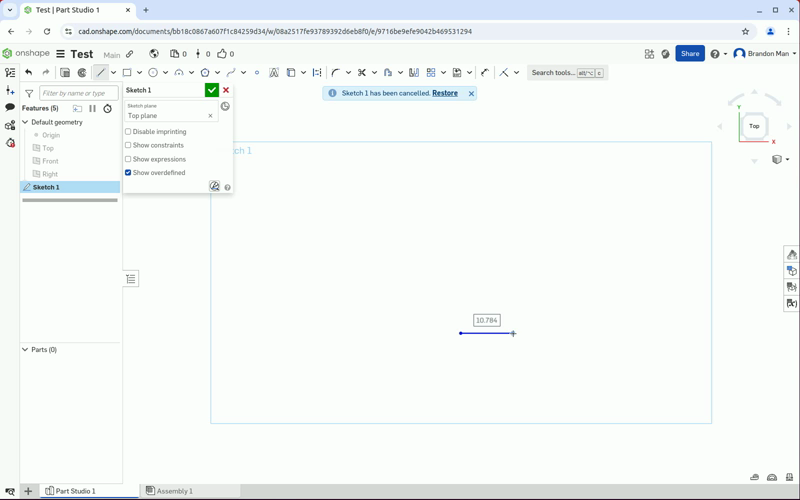
mouse_move(543, 333)
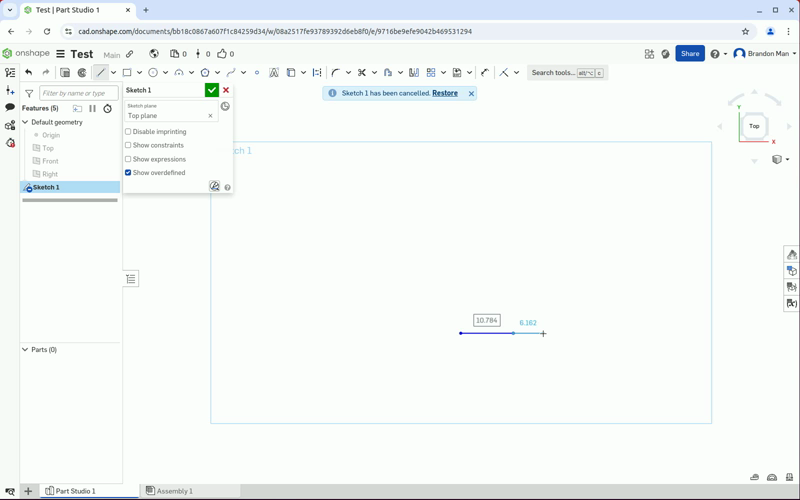
mouse_move(513, 281)
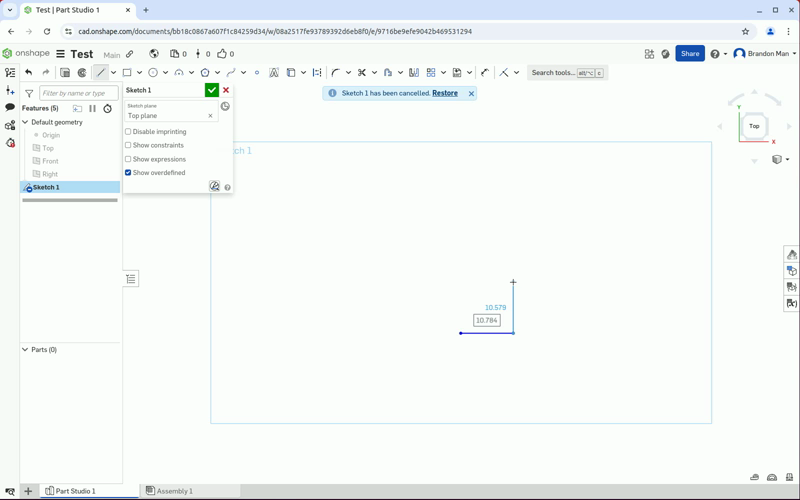
click(513, 281)
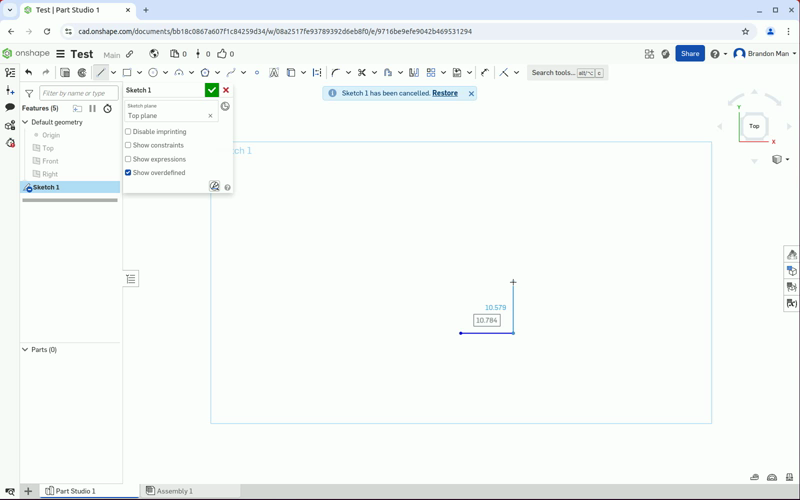
key_up(shift)
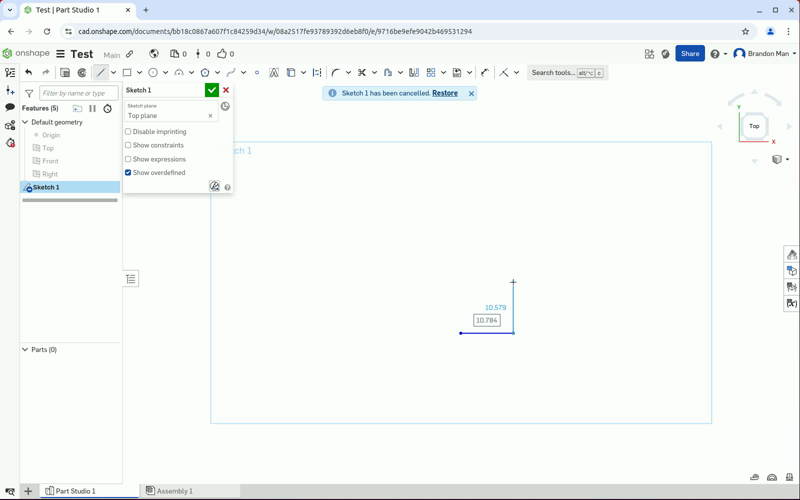
key_down(shift)
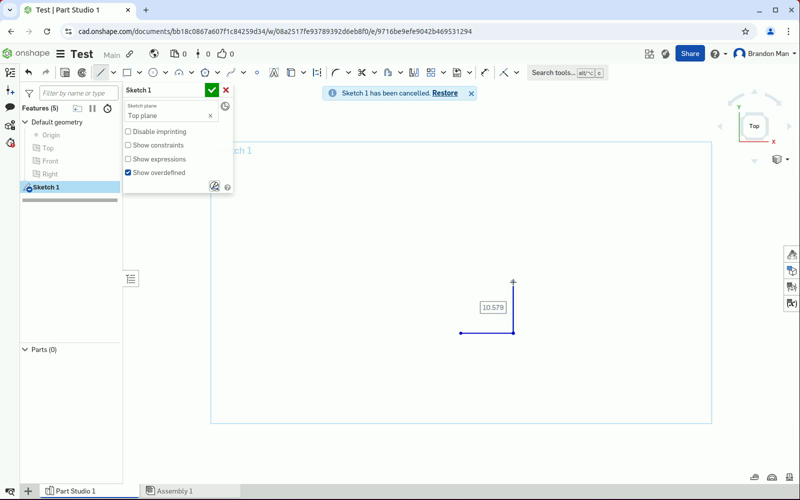
mouse_move(543, 281)
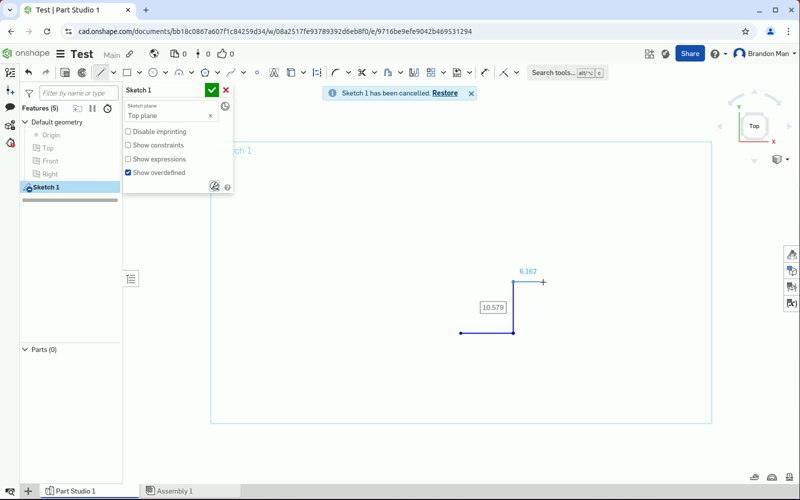
mouse_move(460, 281)
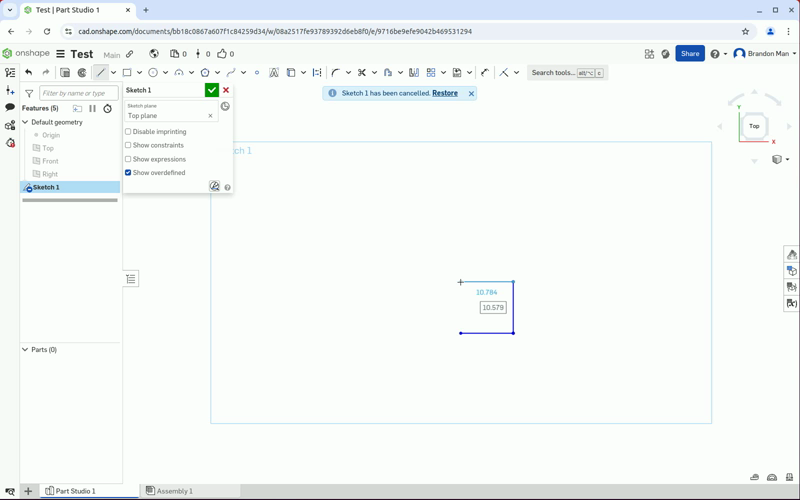
click(460, 281)
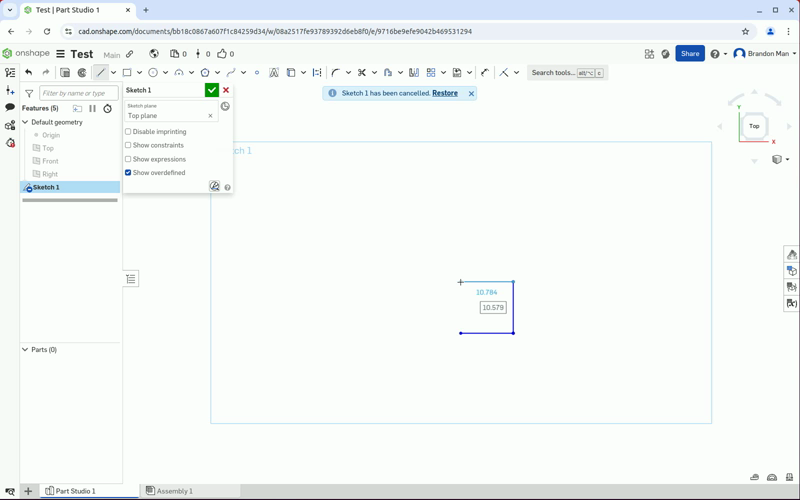
key_up(shift)
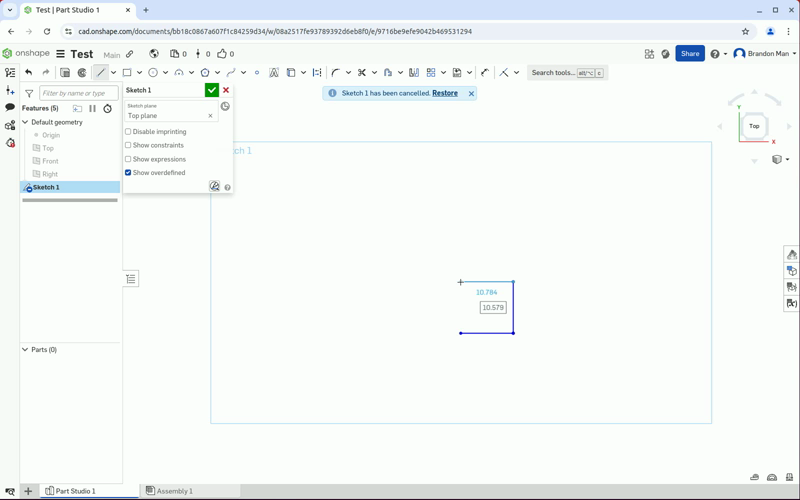
mouse_move(490, 281)
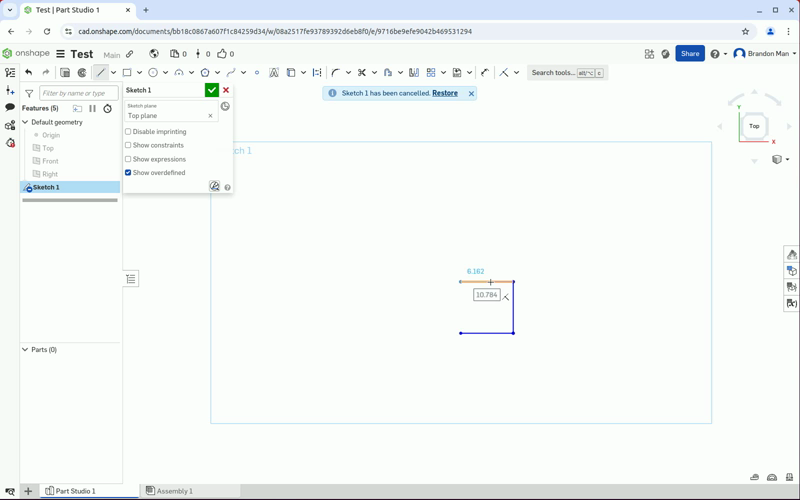
key_down(shift)
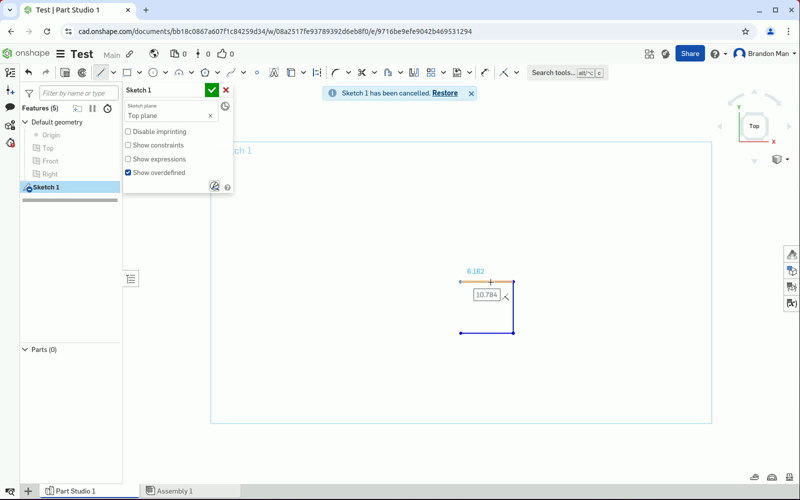
mouse_move(460, 333)
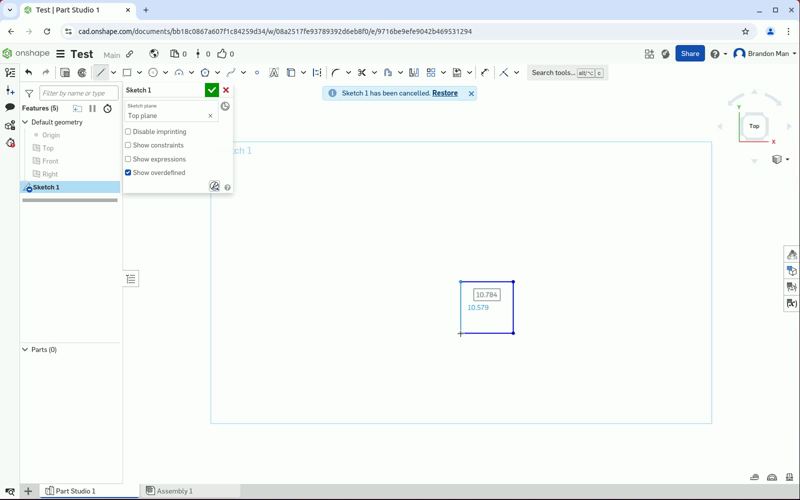
key_up(shift)
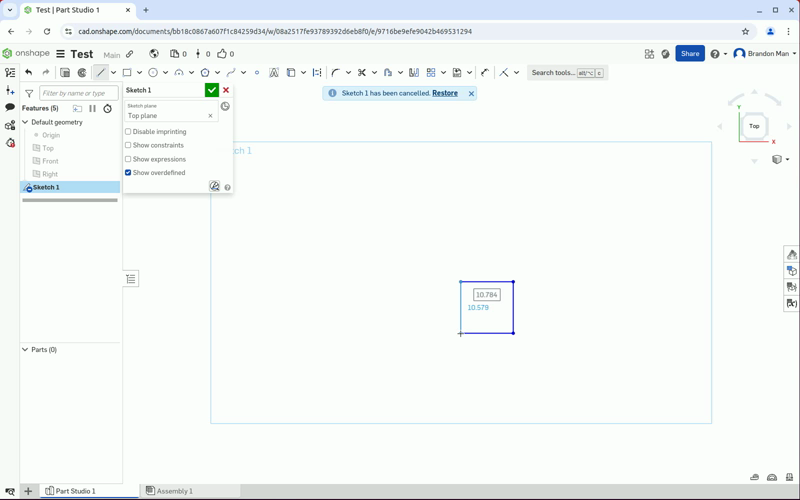
click(460, 333)
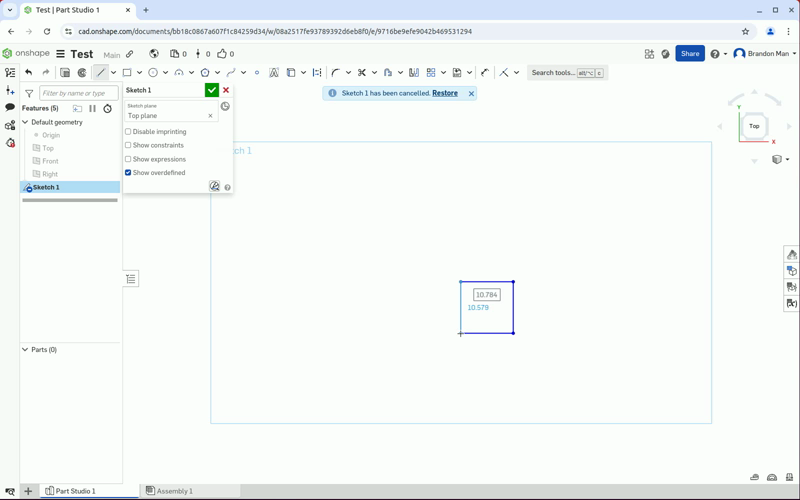
key(esc)
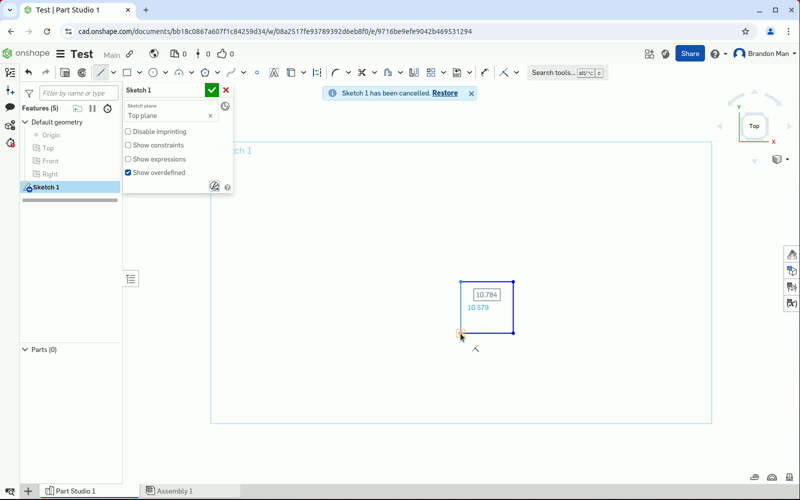
mouse_move(483, 303)
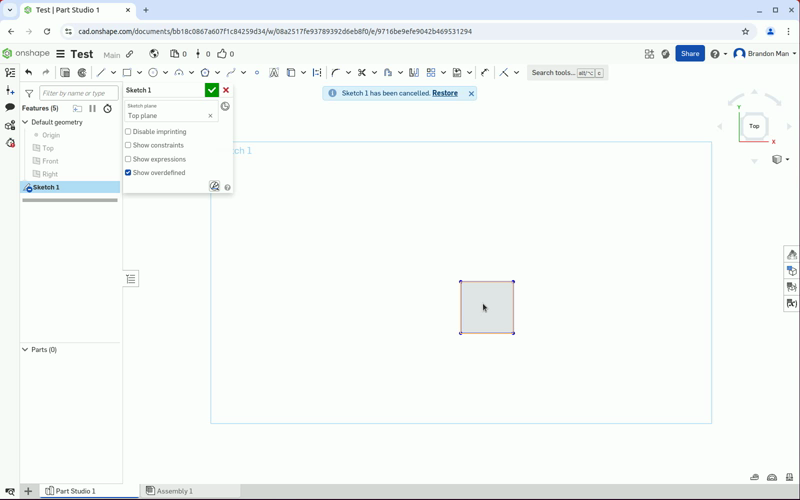
click(483, 303)
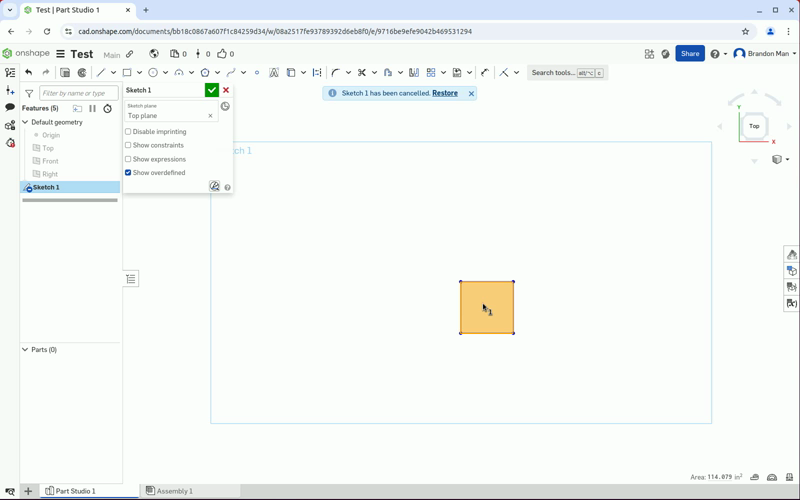
mouse_move(73, 352)
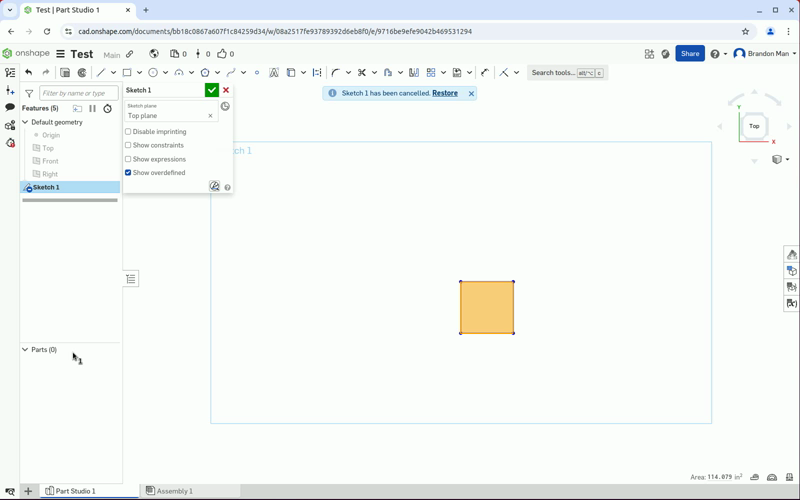
key(shift+y)
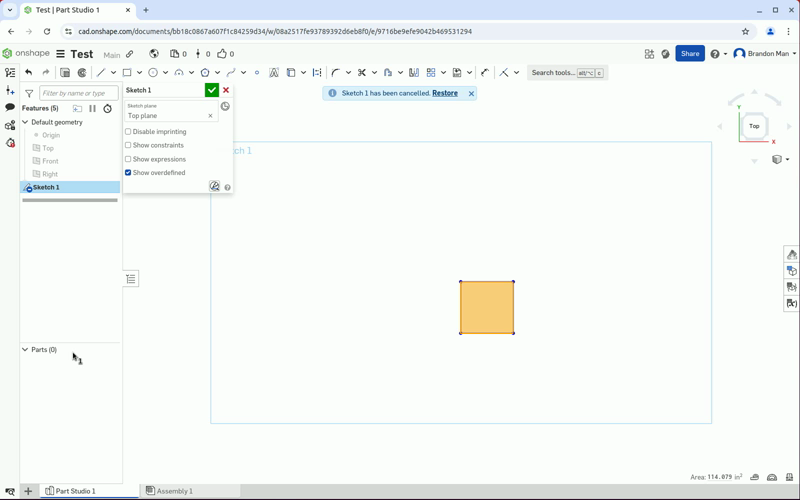
key(shift+e)
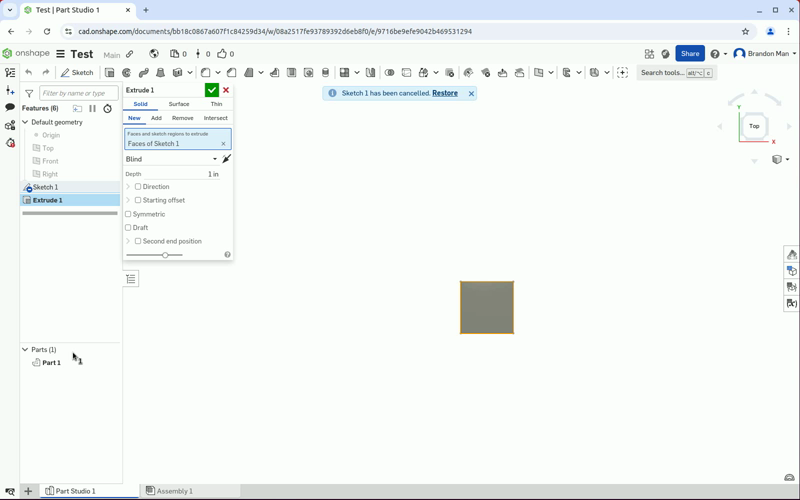
mouse_move(143, 106)
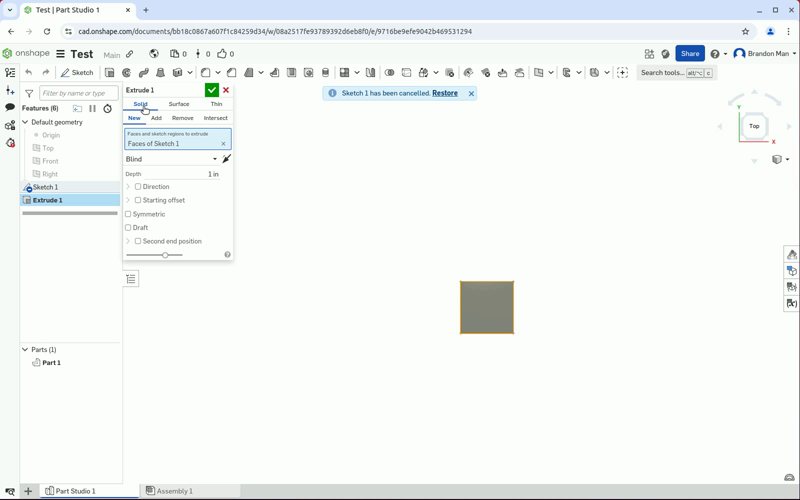
click(143, 106)
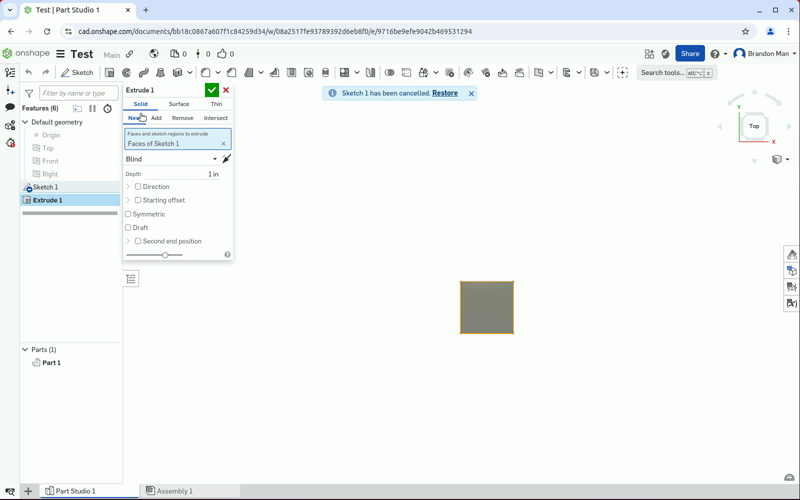
mouse_move(137, 120)
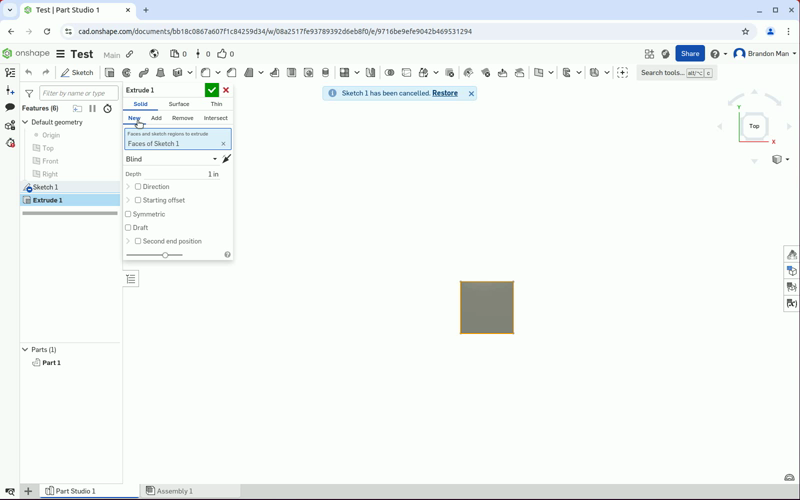
click(137, 120)
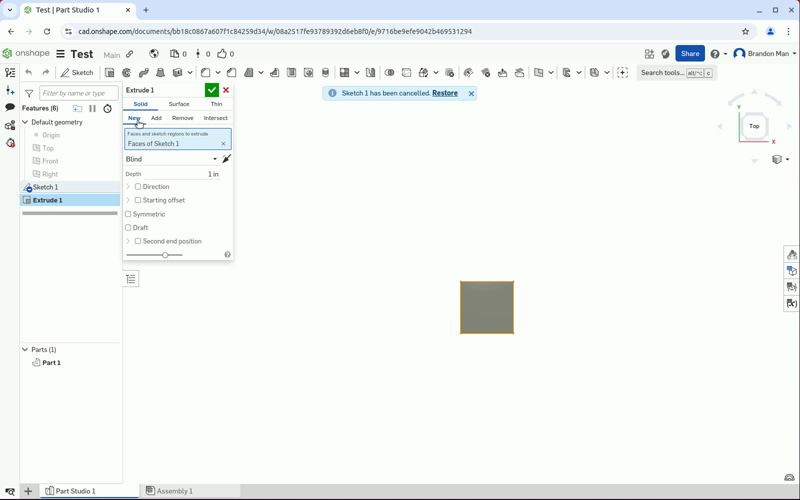
key(tab, 4)
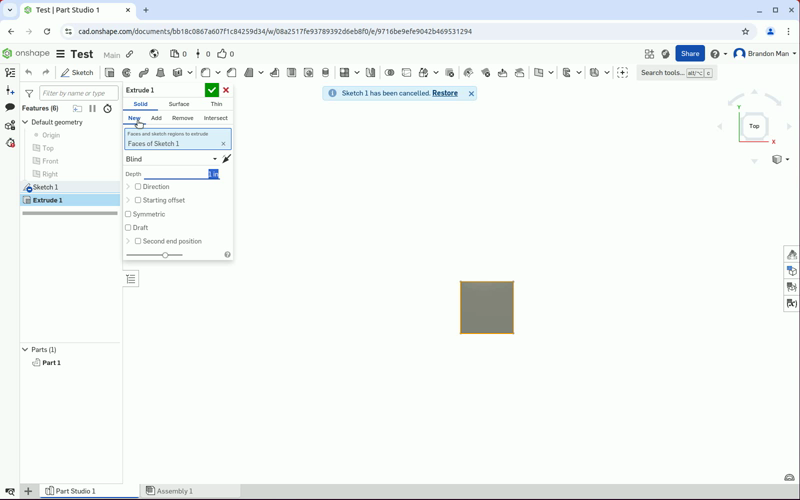
text(0.963)
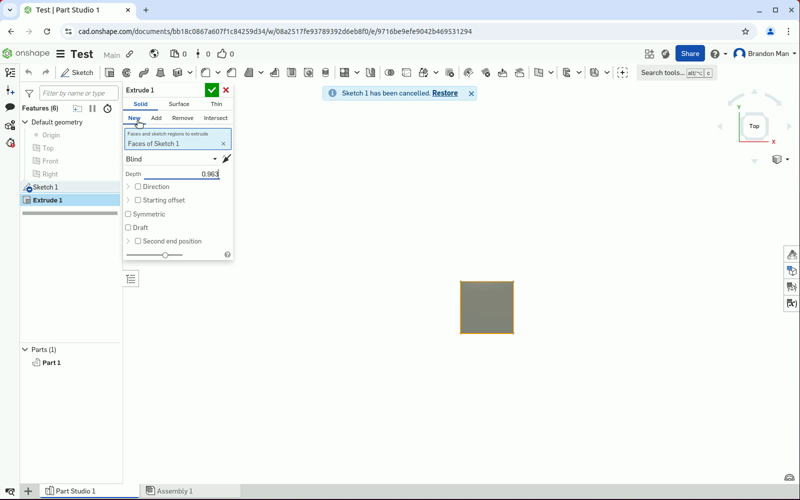
key(enter)
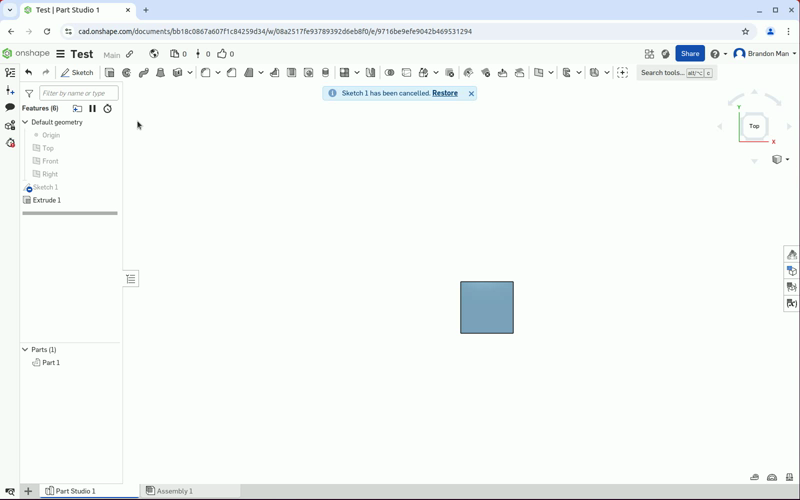
key(shift+h)
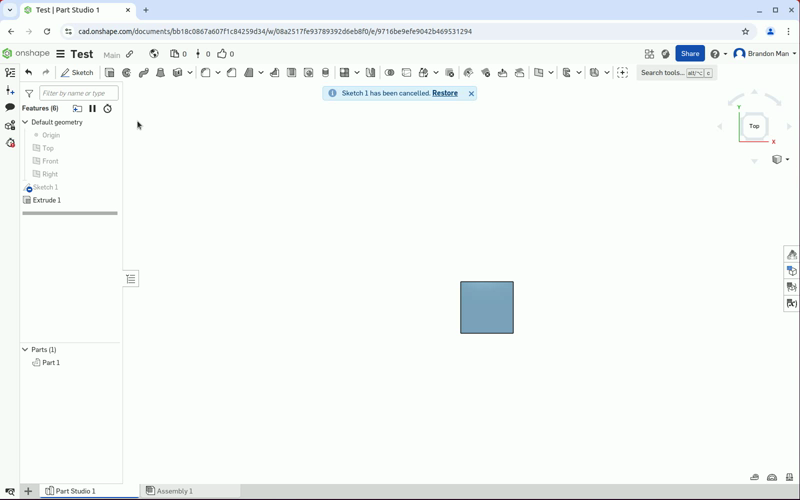
key(shift+h)
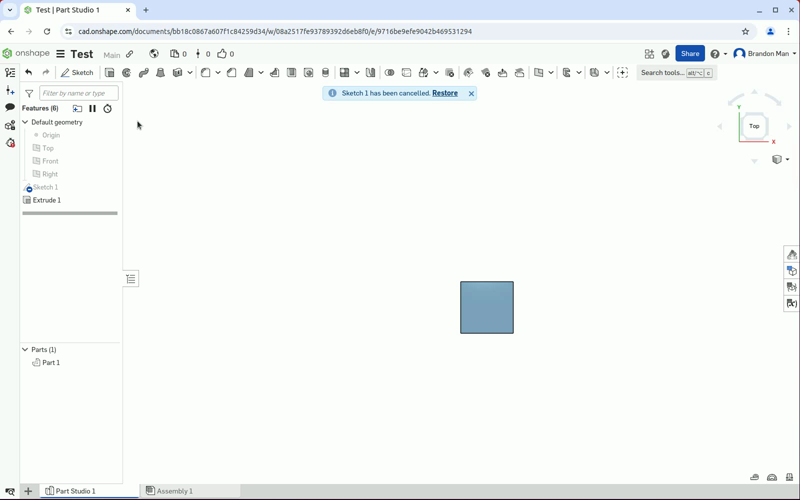
mouse_move(73, 189)
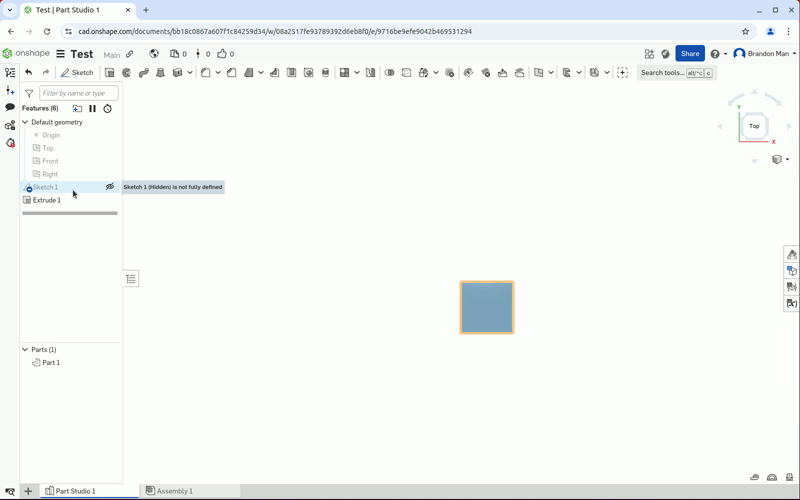
click(73, 189)
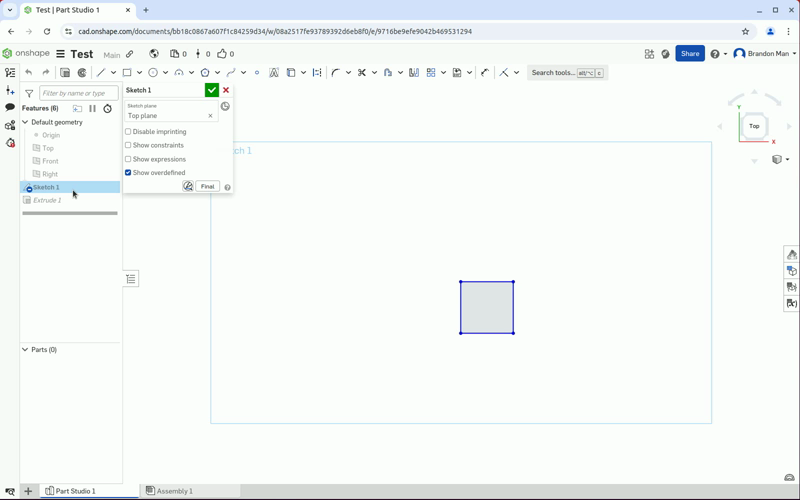
mouse_move(229, 92)
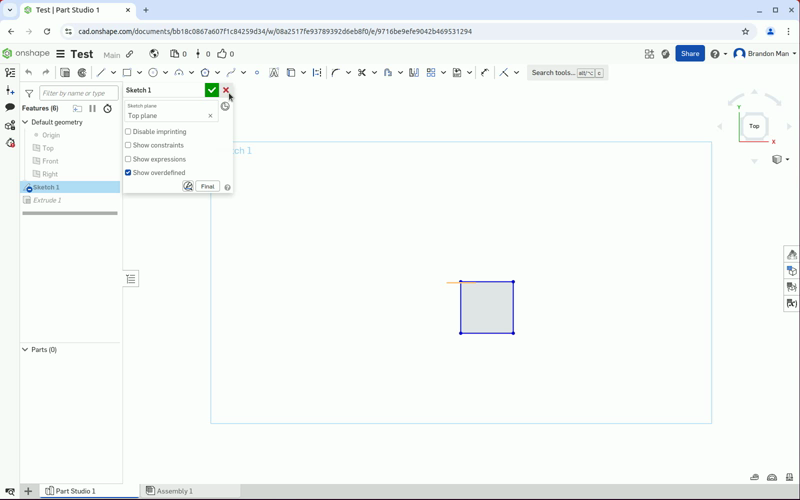
click(229, 92)
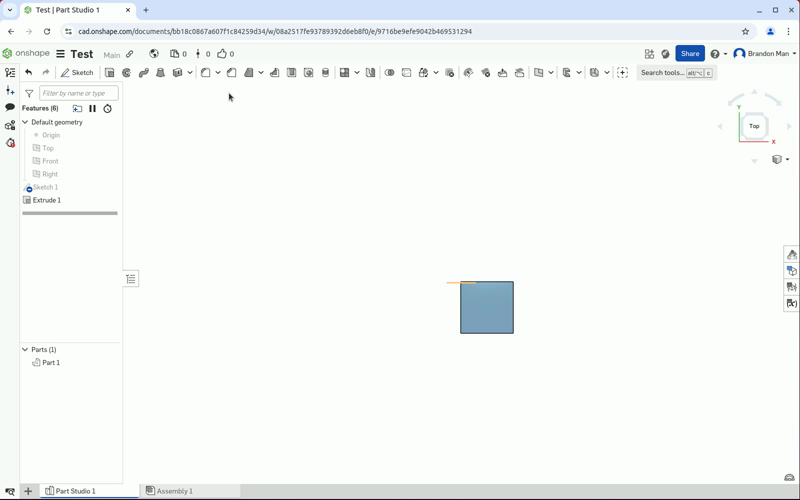
mouse_move(541, 75)
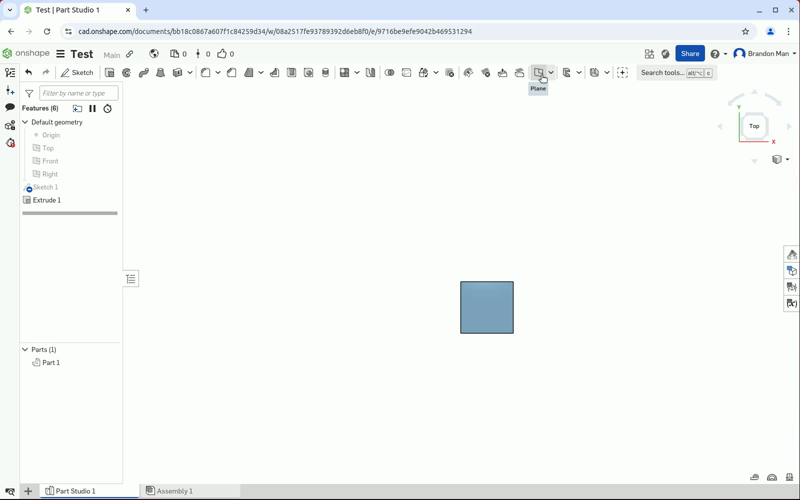
click(541, 75)
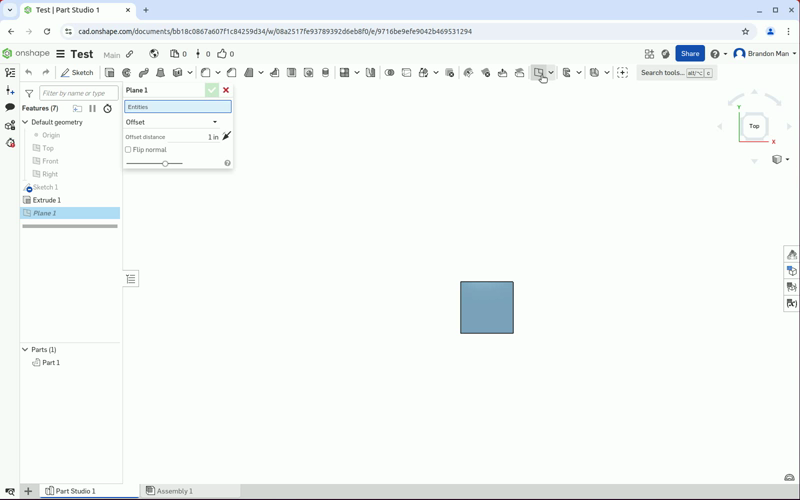
mouse_move(73, 150)
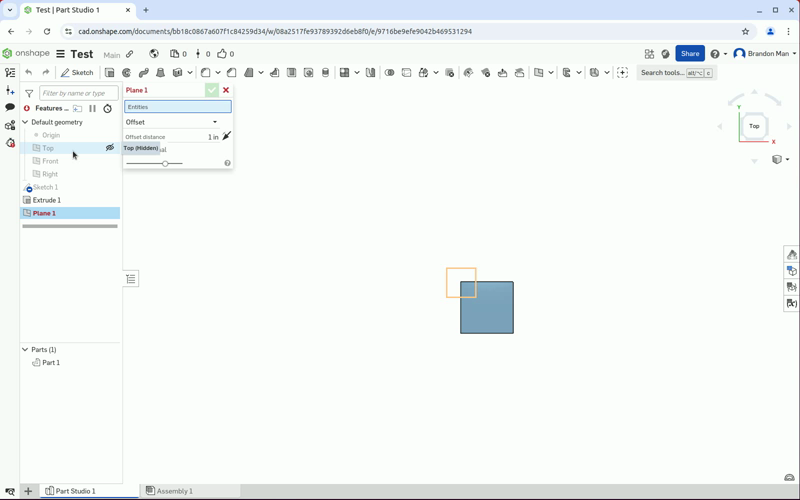
click(73, 150)
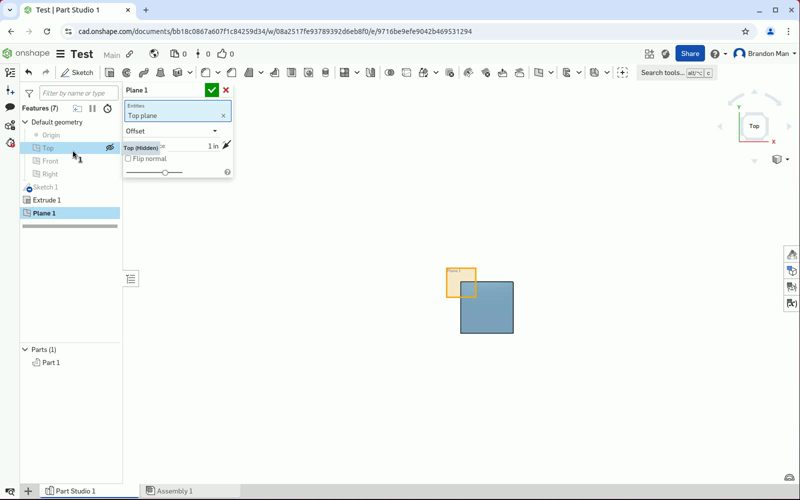
key(tab, 2)
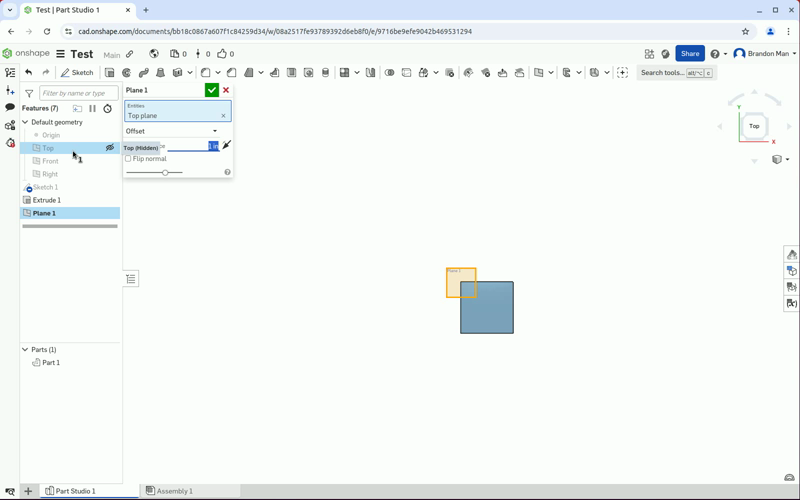
text(0.955)
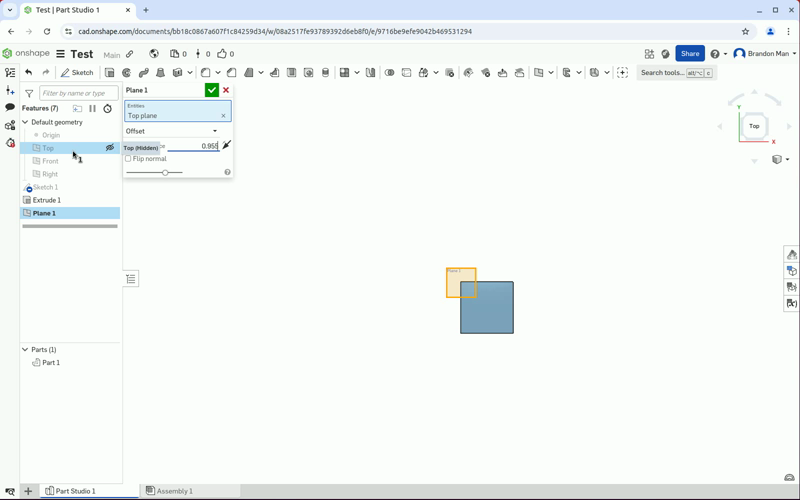
key(enter, 2)
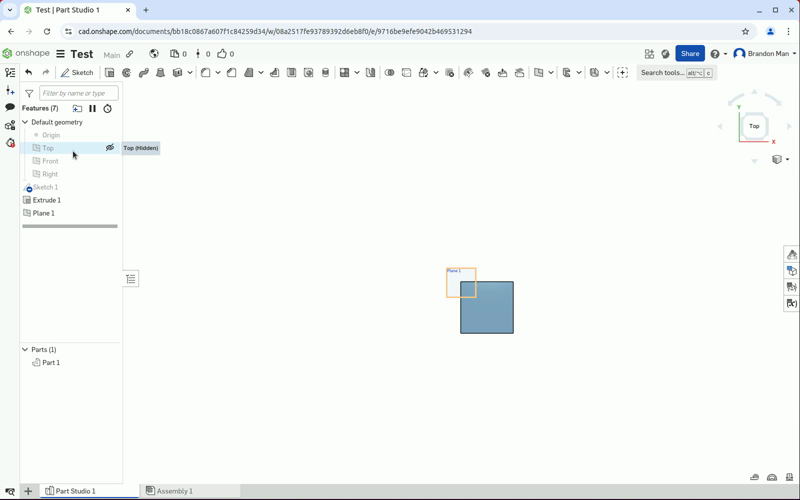
key(shift+s)
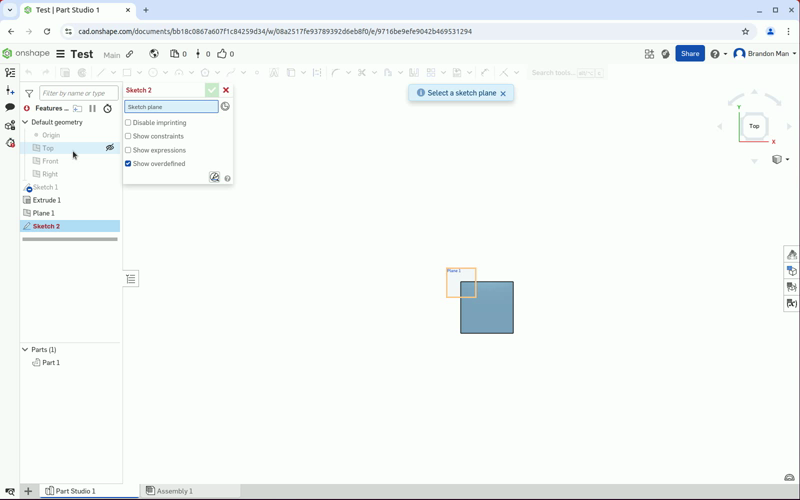
mouse_move(73, 215)
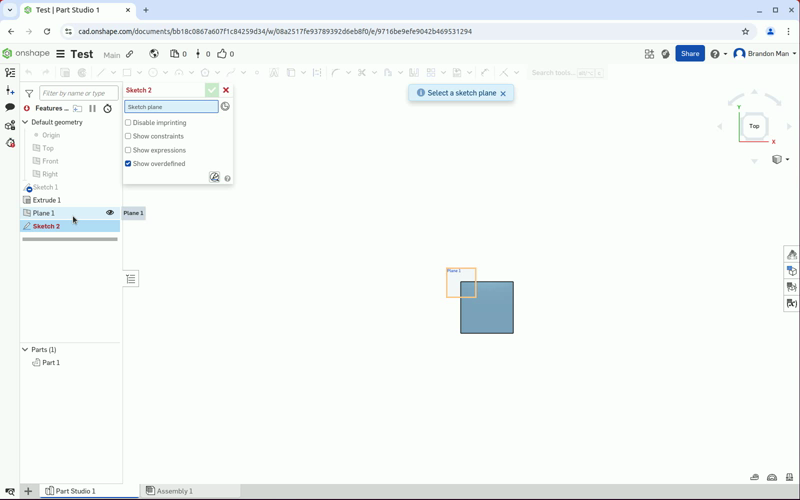
click(73, 215)
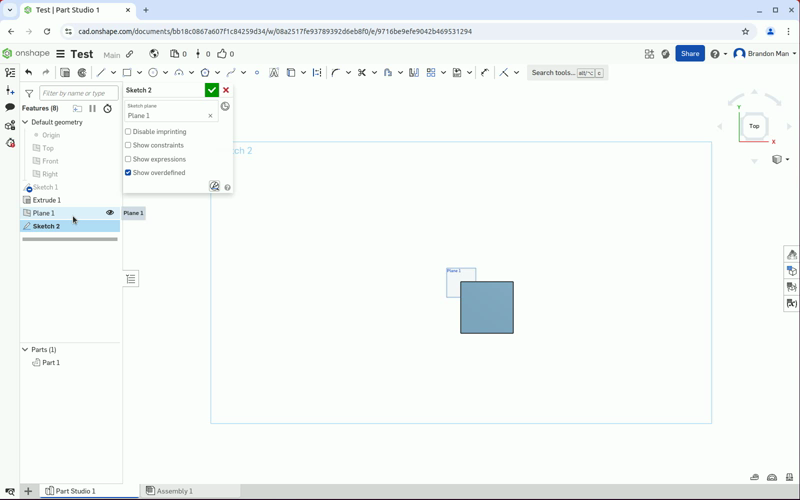
mouse_move(73, 352)
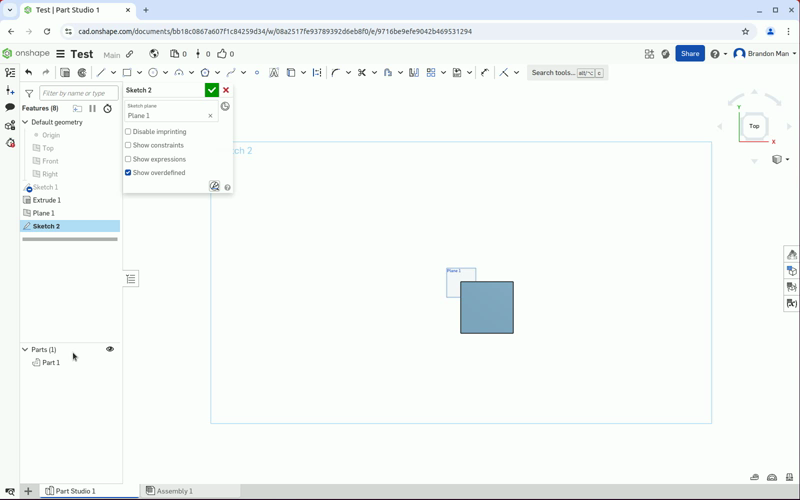
key(y)
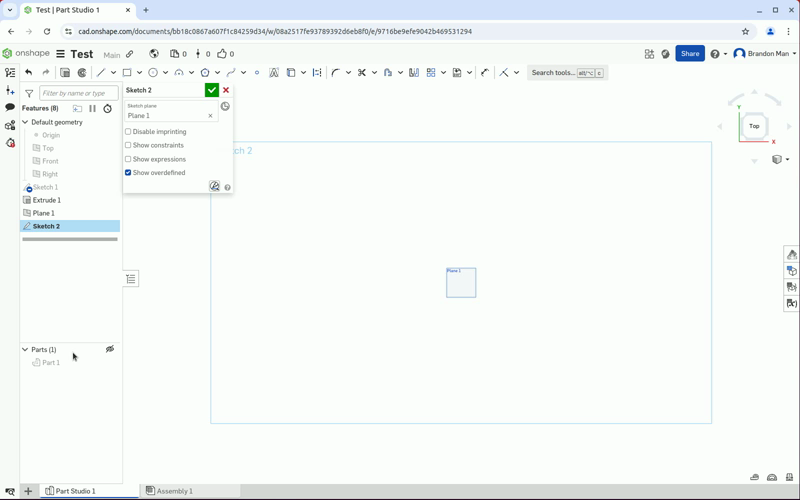
key(l)
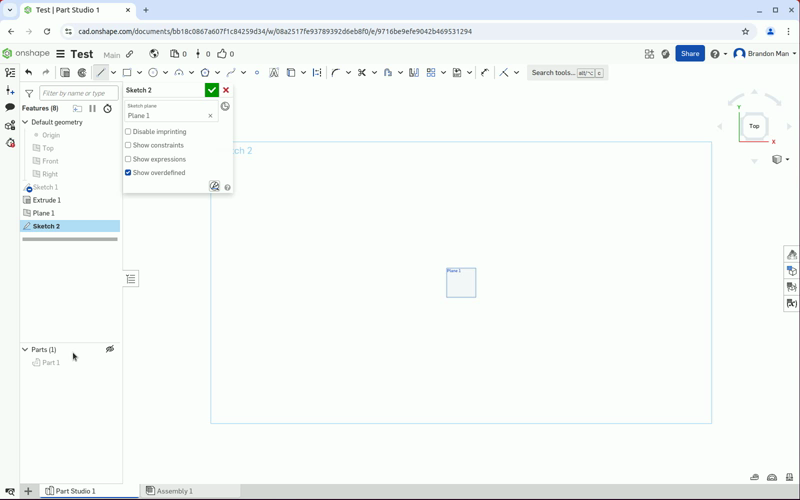
key_down(shift)
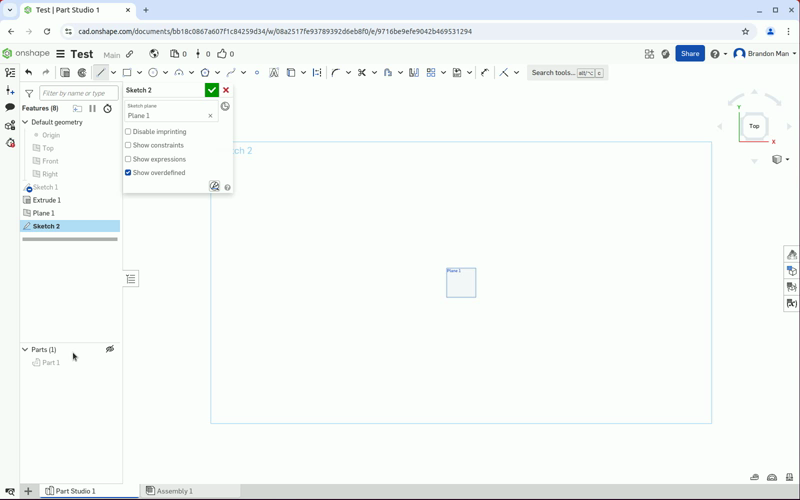
mouse_move(460, 333)
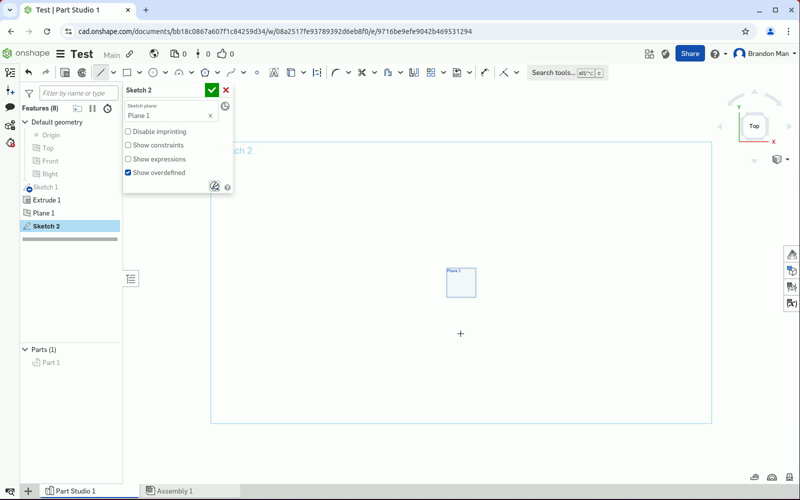
click(460, 333)
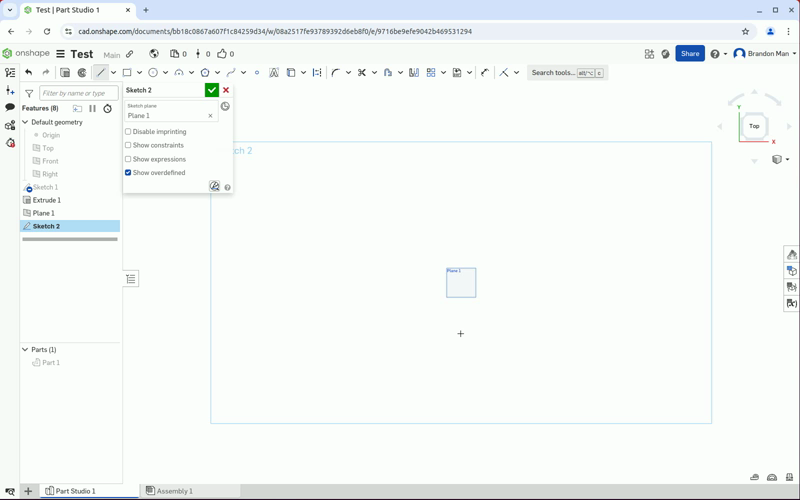
key_up(shift)
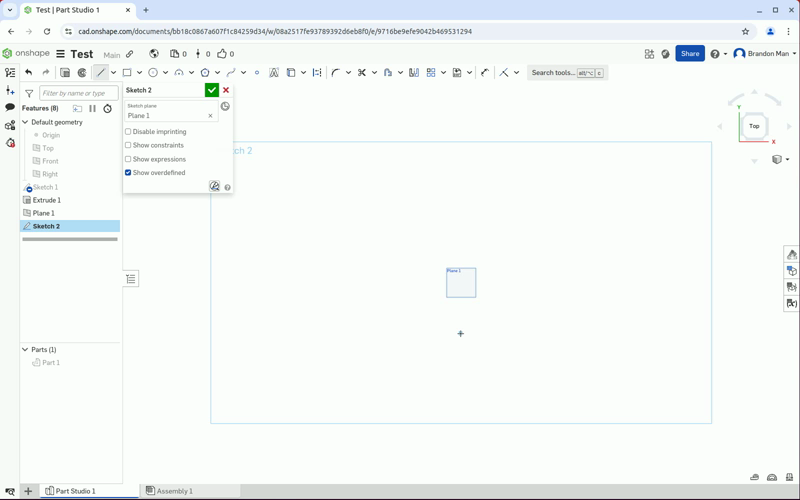
key_down(shift)
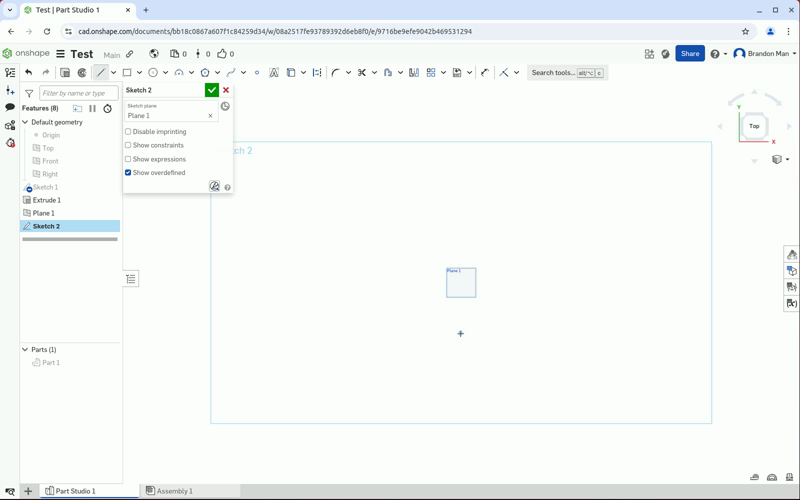
mouse_move(490, 333)
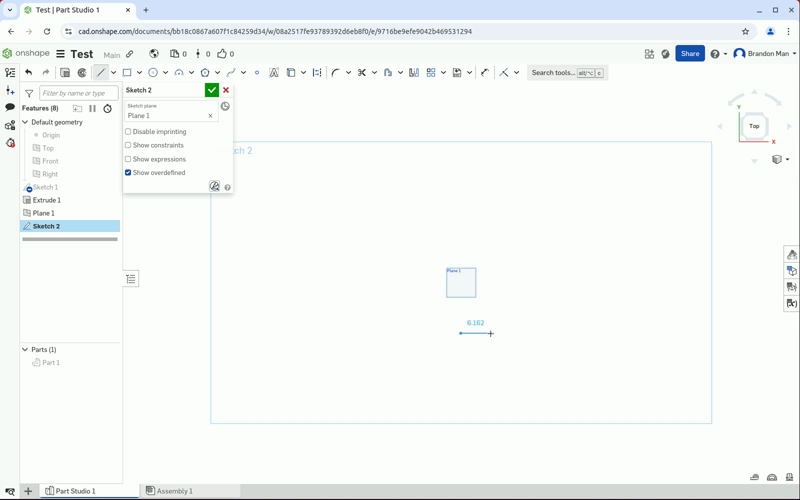
mouse_move(463, 333)
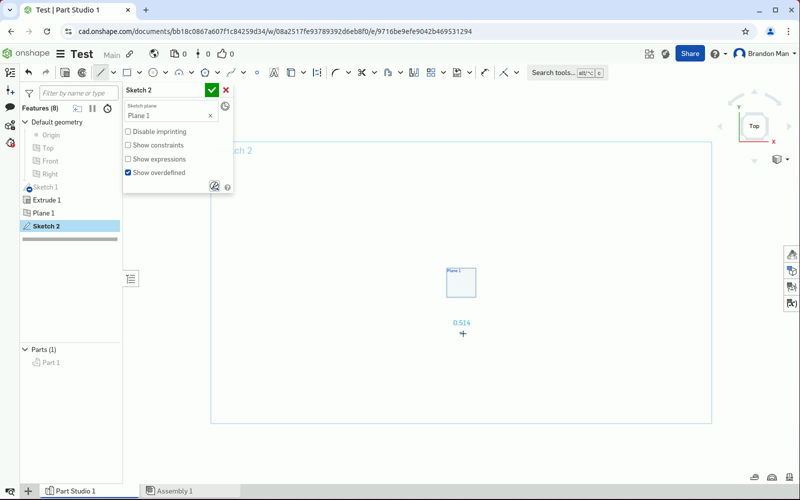
scroll(6)
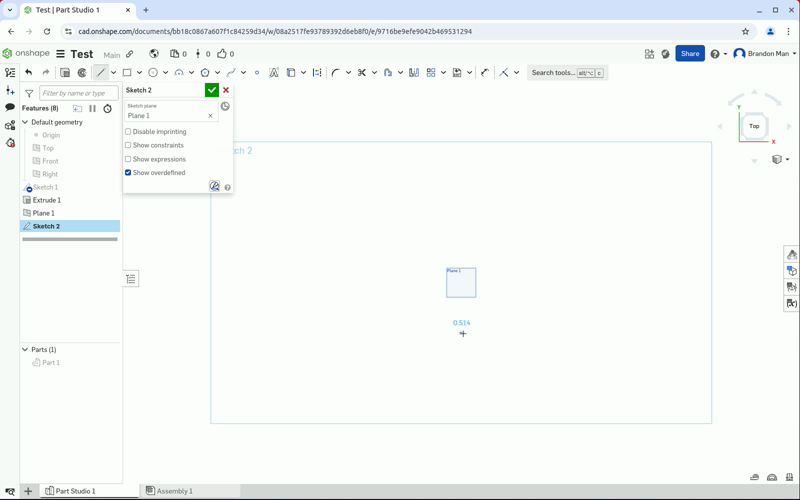
scroll(6)
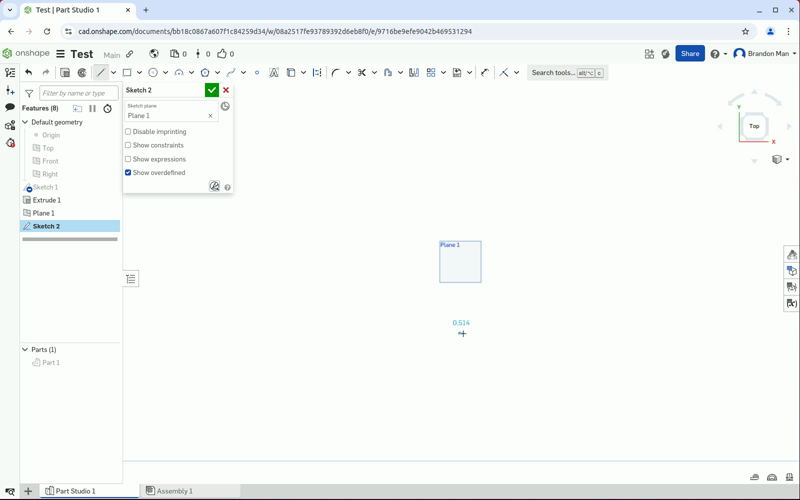
scroll(6)
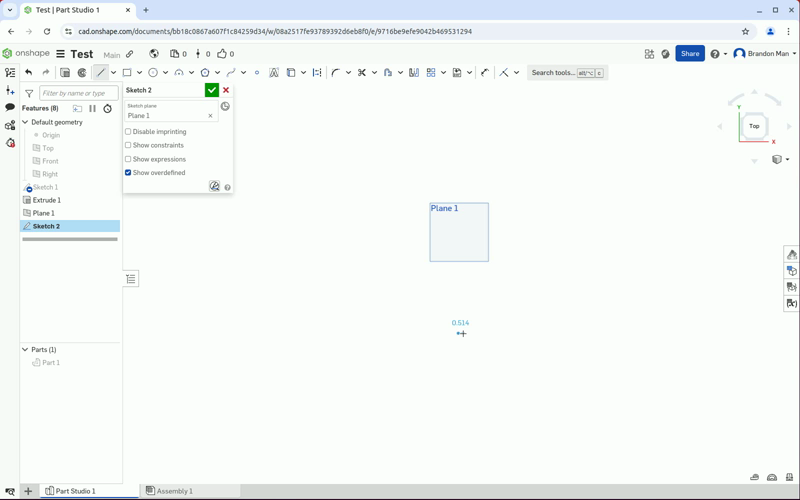
scroll(6)
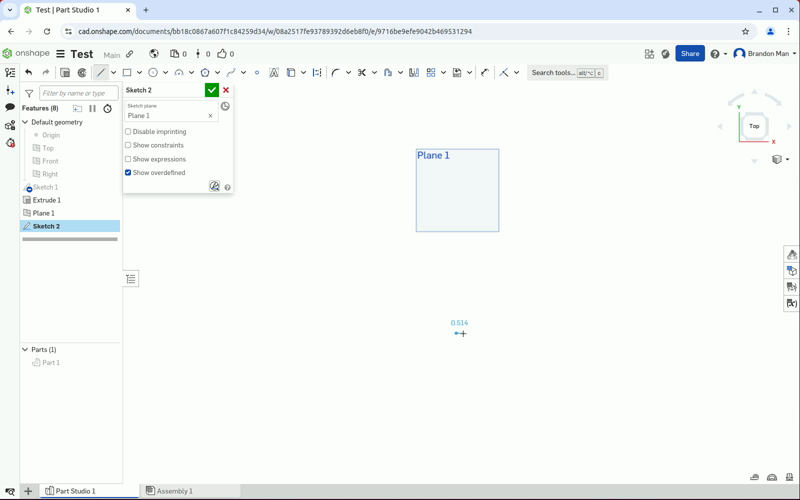
scroll(6)
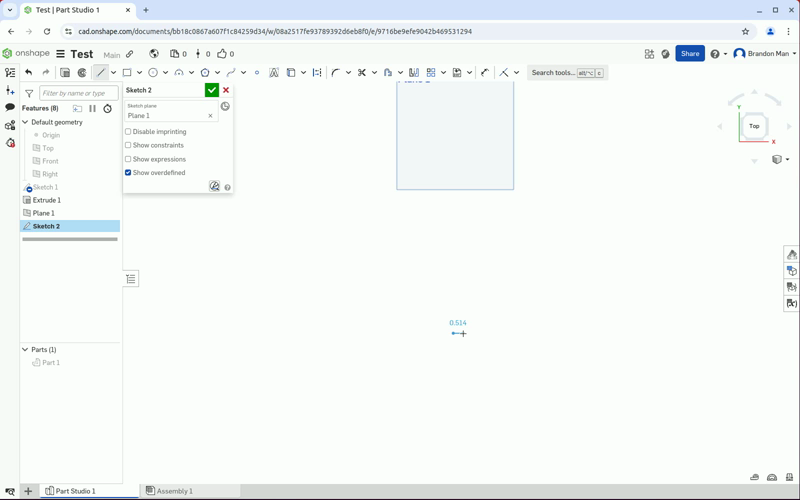
scroll(6)
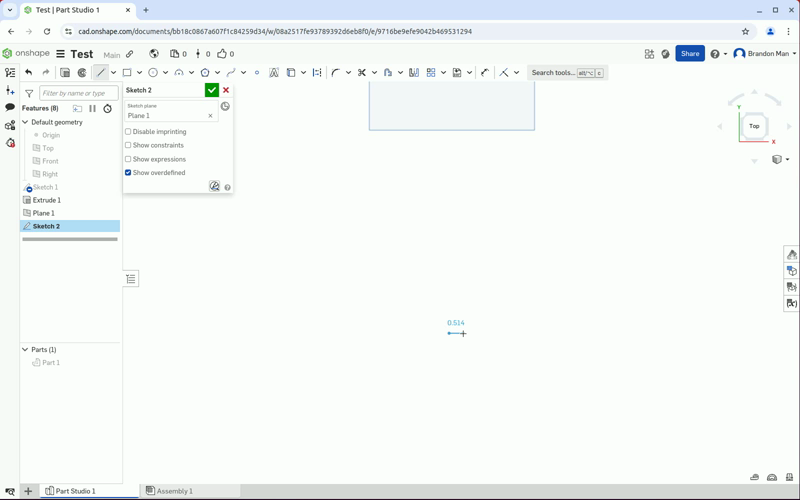
scroll(6)
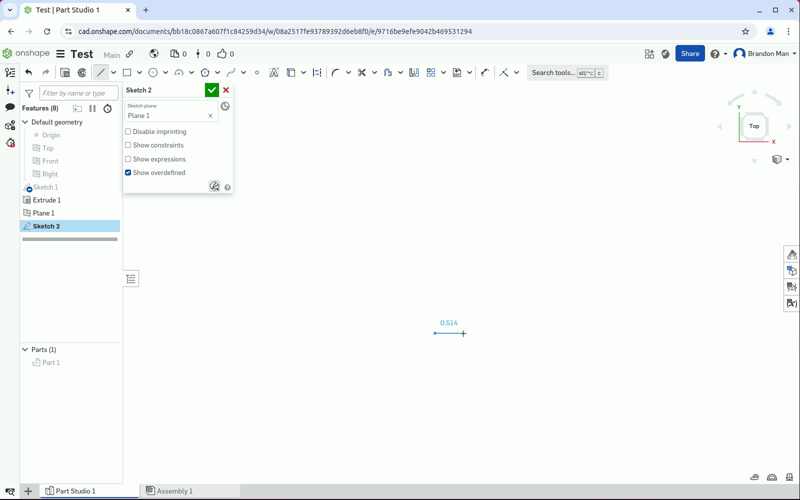
click(463, 333)
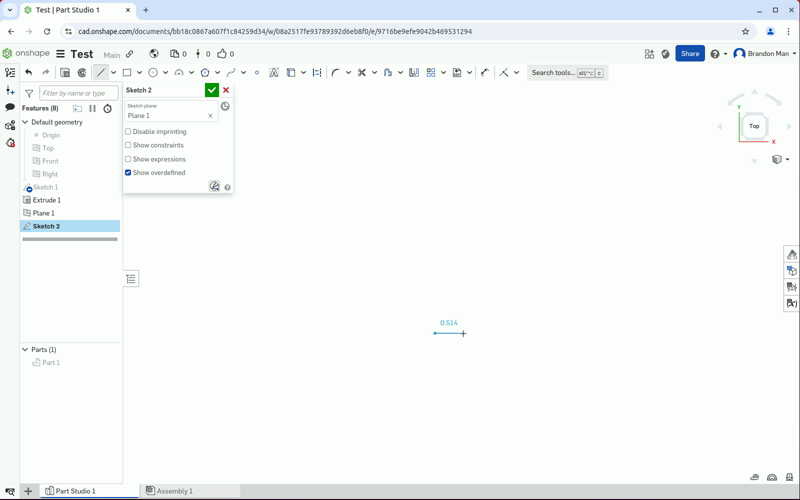
scroll(-6)
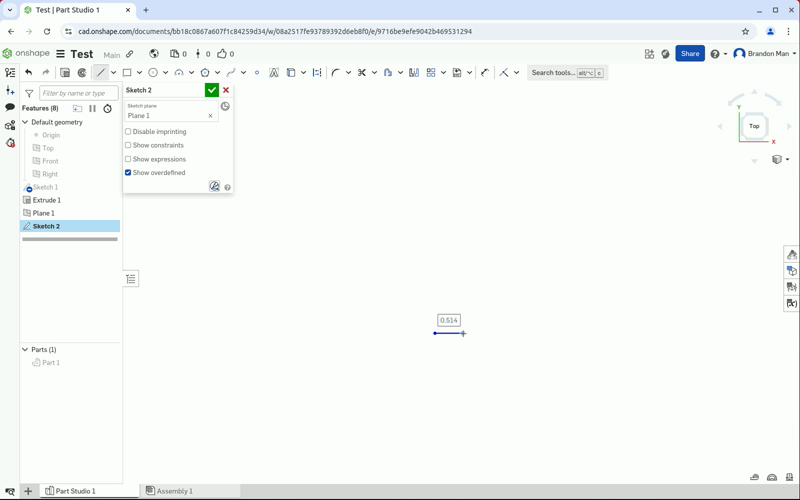
scroll(-6)
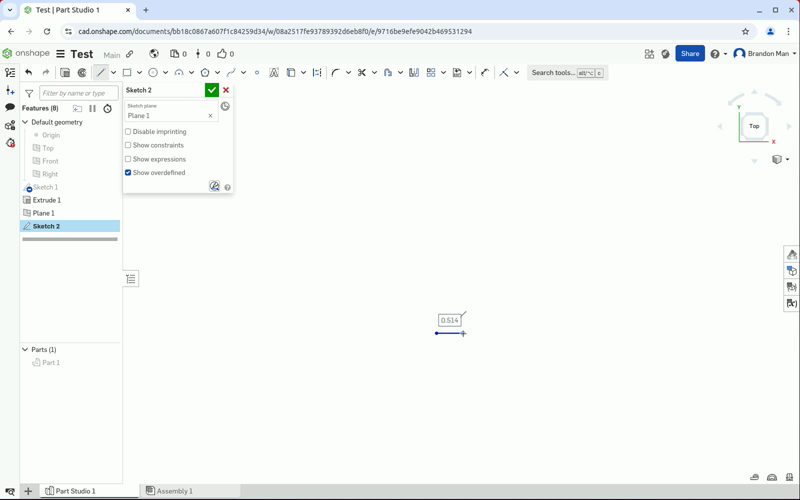
scroll(-6)
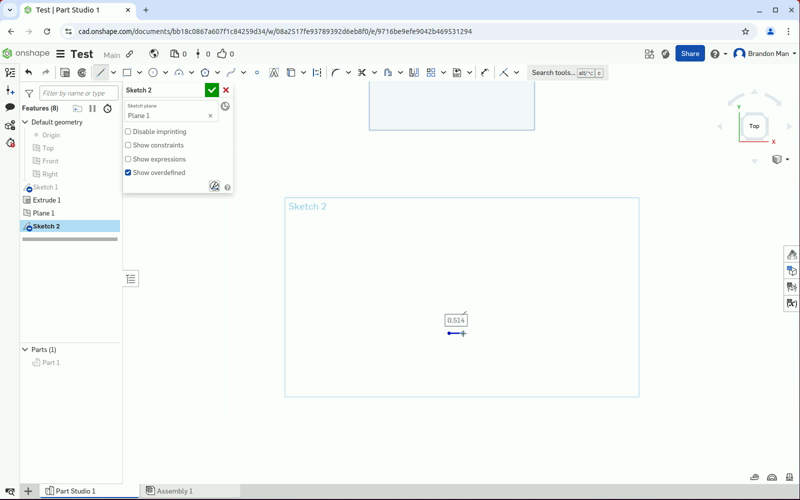
scroll(-6)
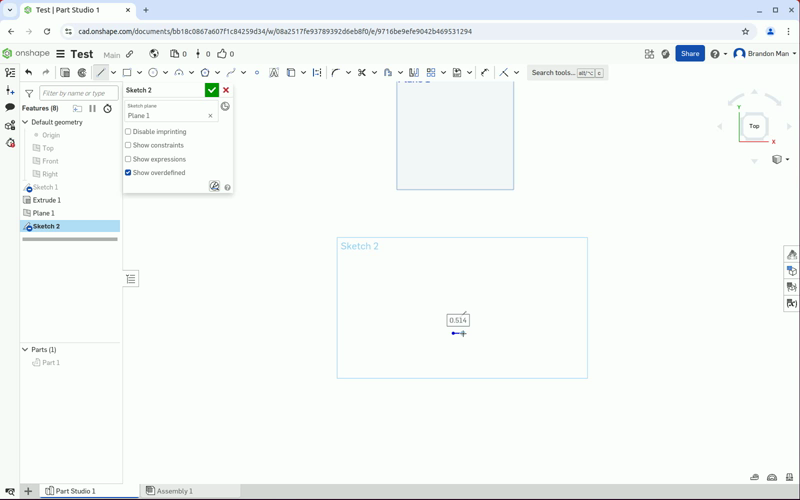
scroll(-6)
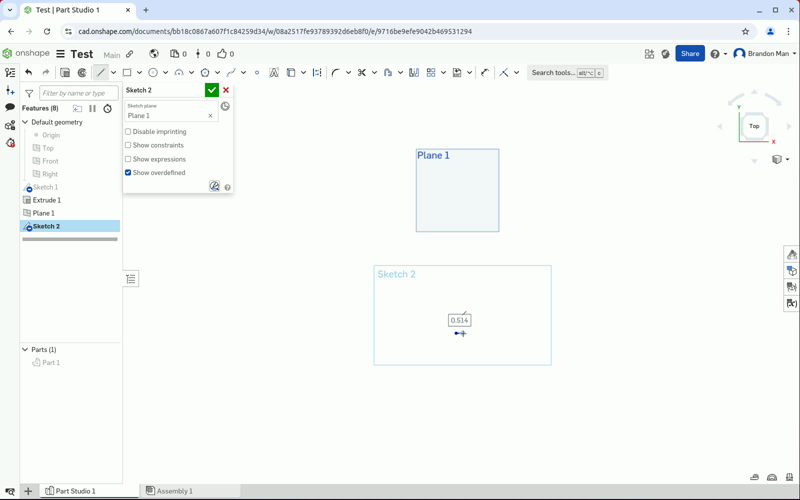
scroll(-6)
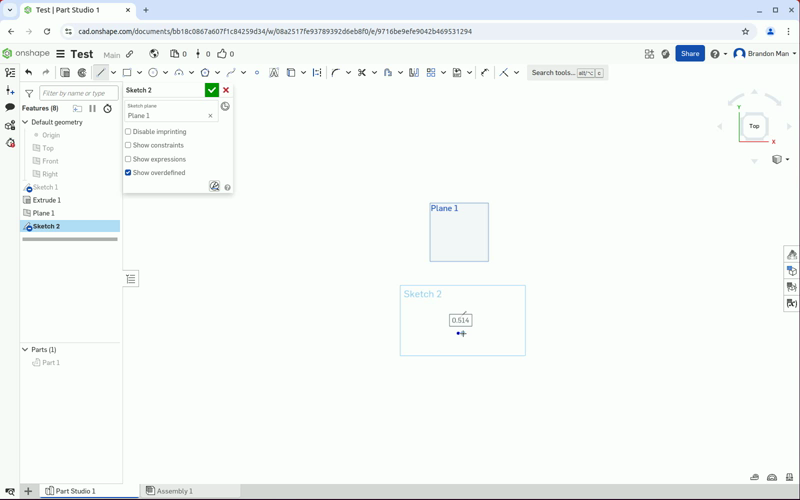
scroll(-6)
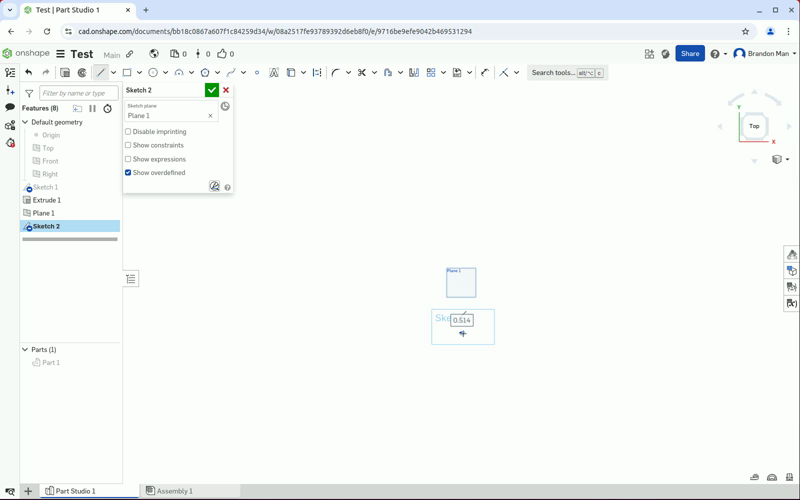
key_up(shift)
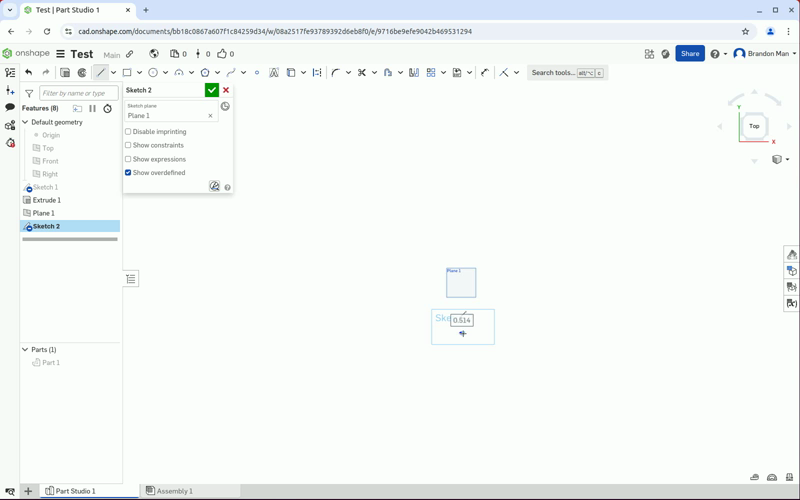
key_down(shift)
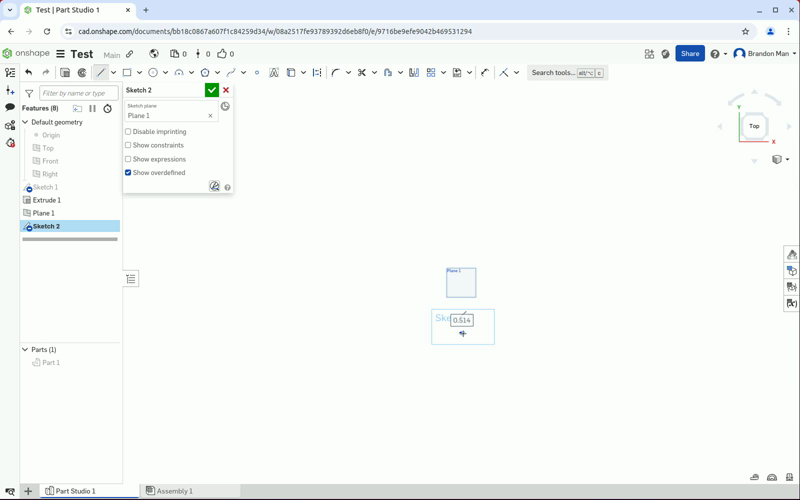
mouse_move(493, 333)
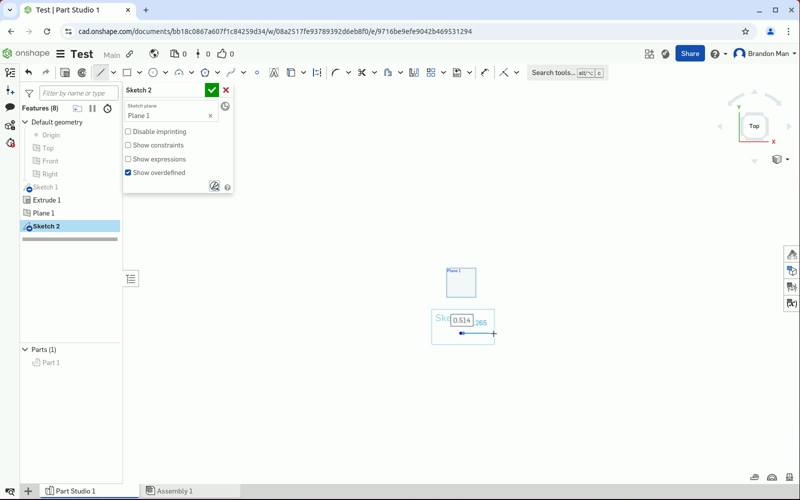
mouse_move(463, 282)
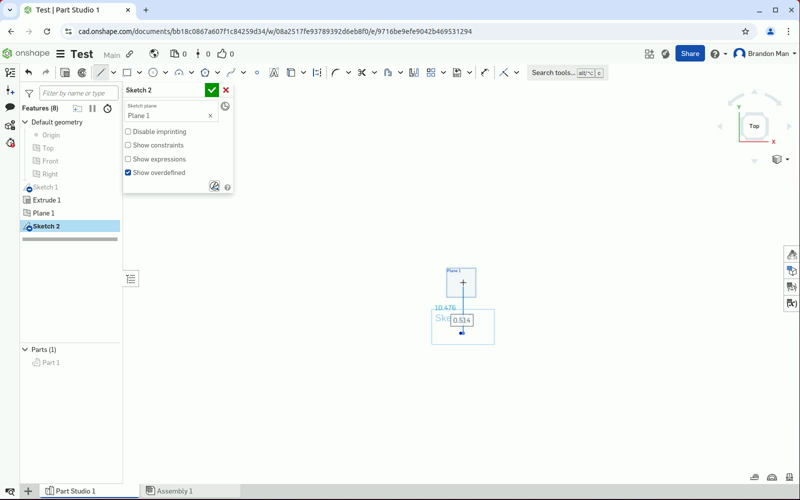
click(463, 282)
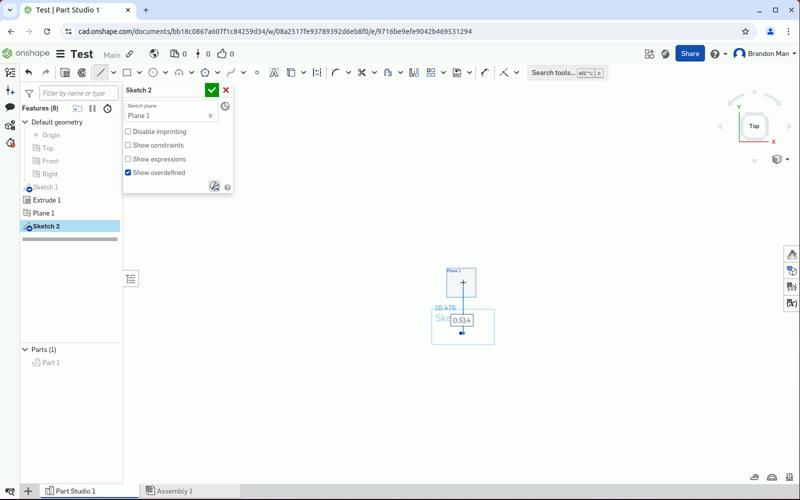
key_up(shift)
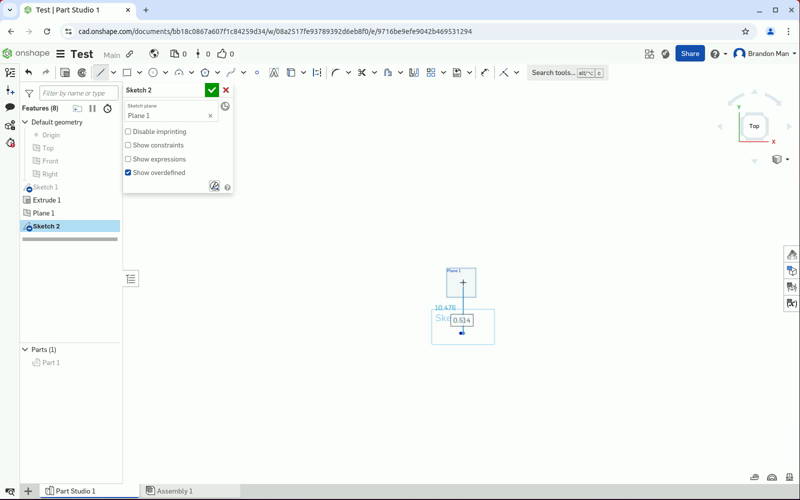
key_down(shift)
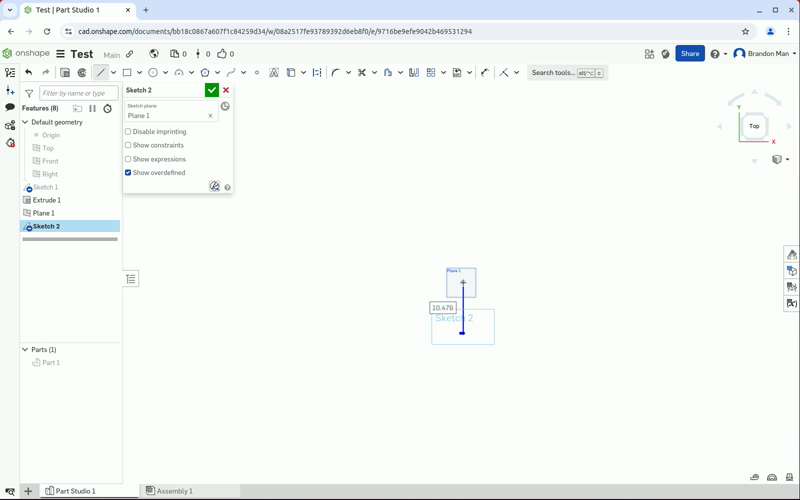
mouse_move(493, 282)
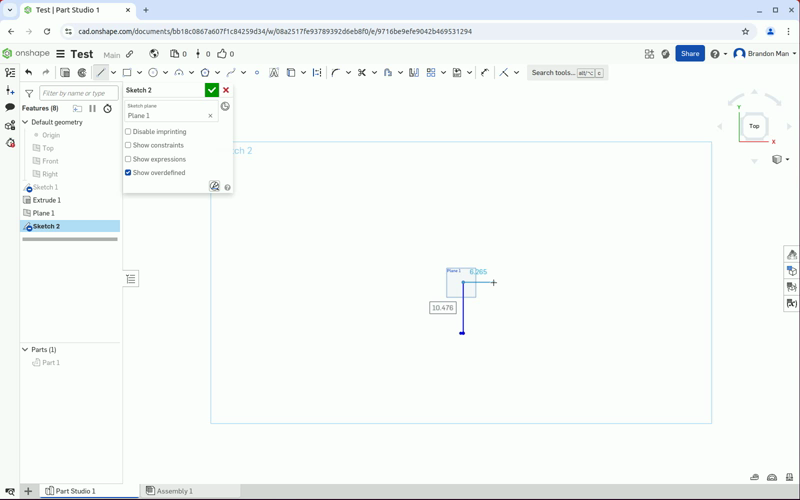
mouse_move(460, 282)
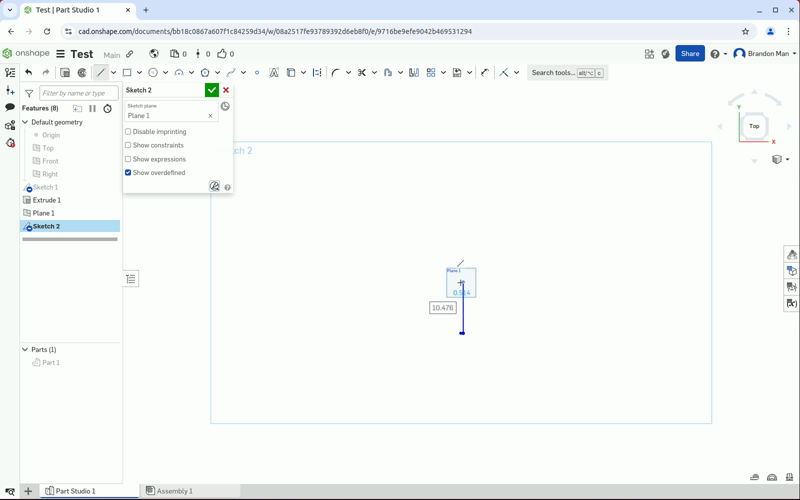
scroll(6)
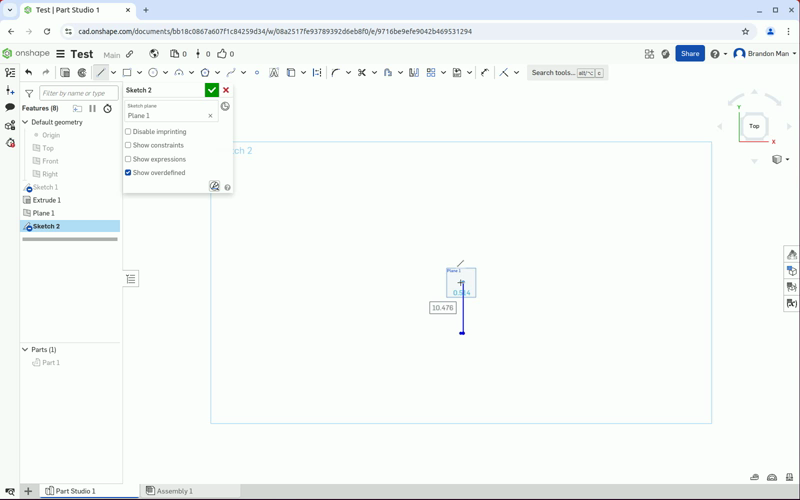
scroll(6)
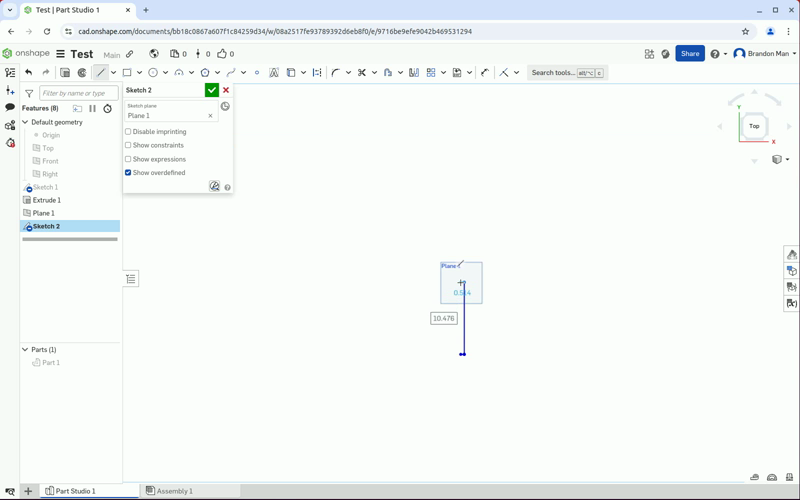
scroll(6)
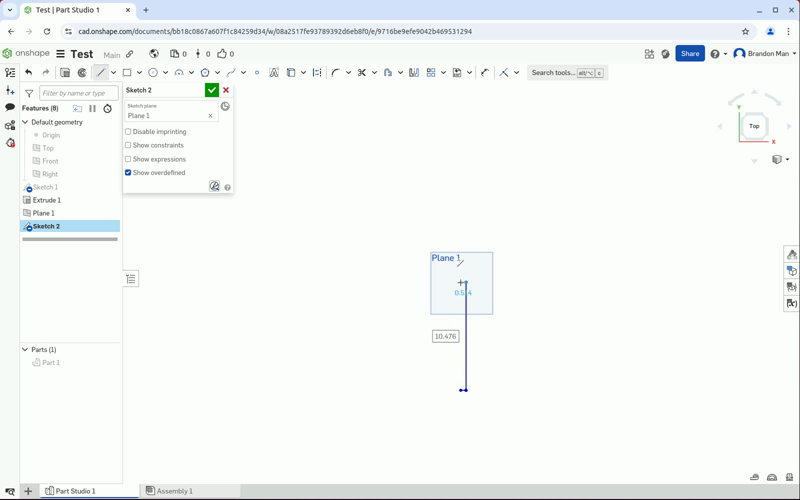
scroll(6)
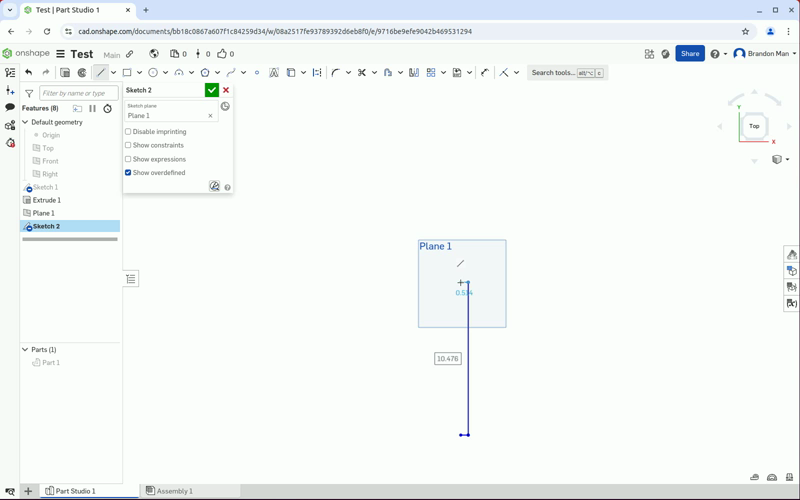
scroll(6)
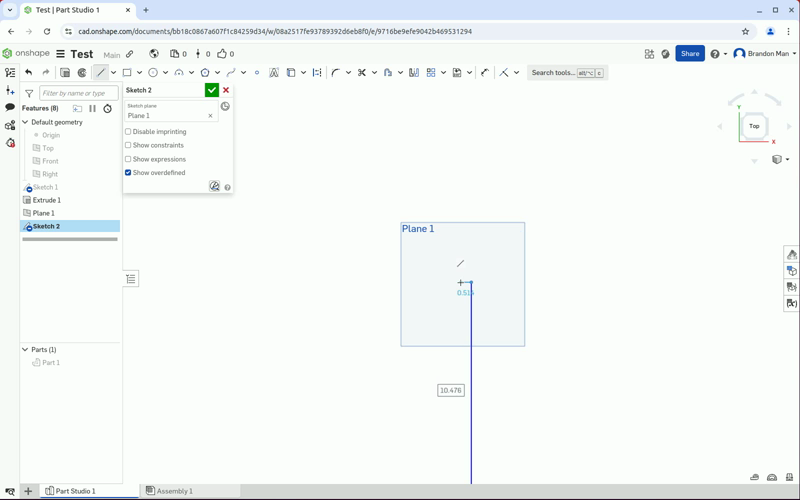
scroll(6)
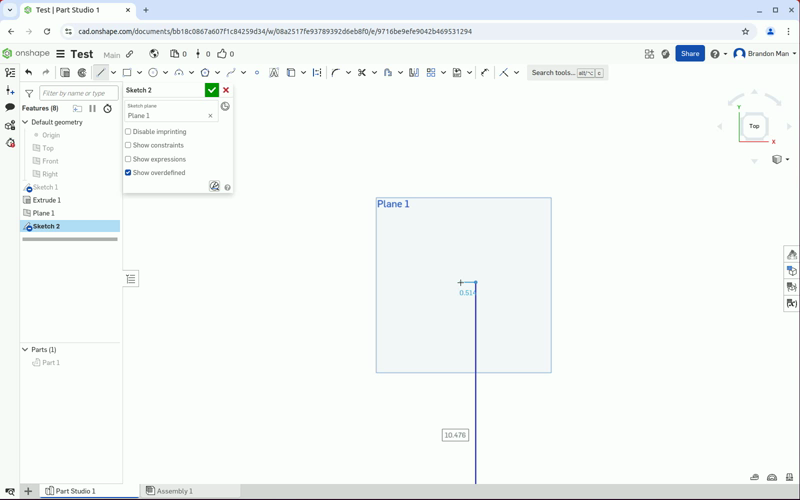
scroll(6)
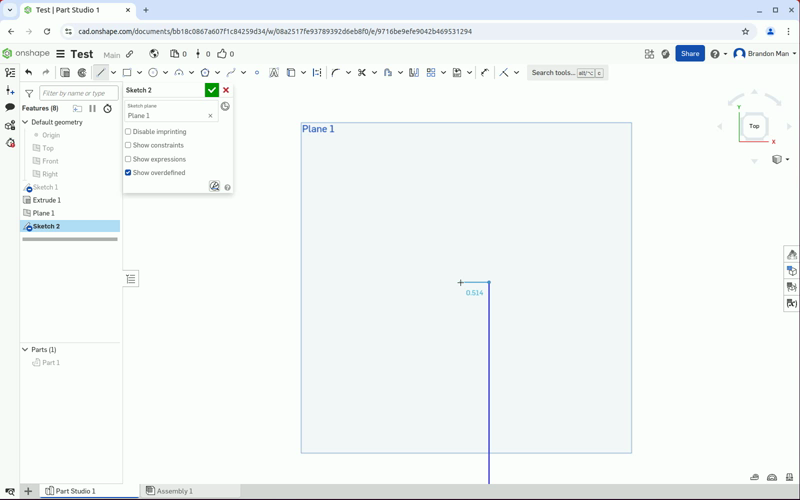
click(460, 282)
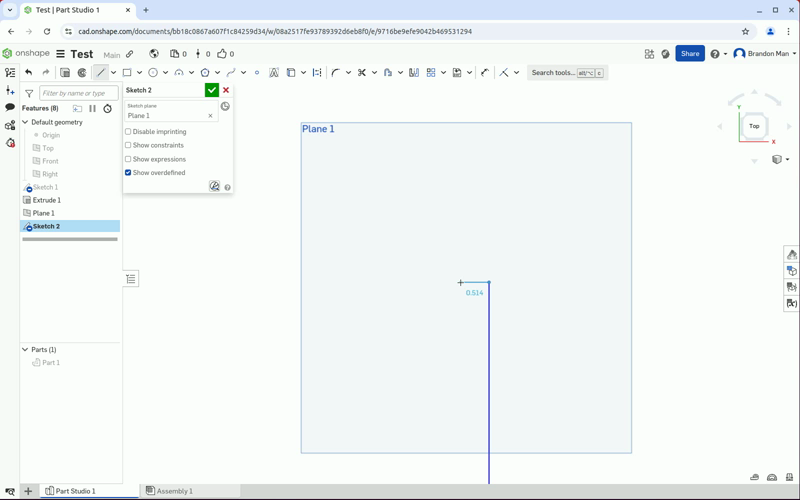
scroll(-6)
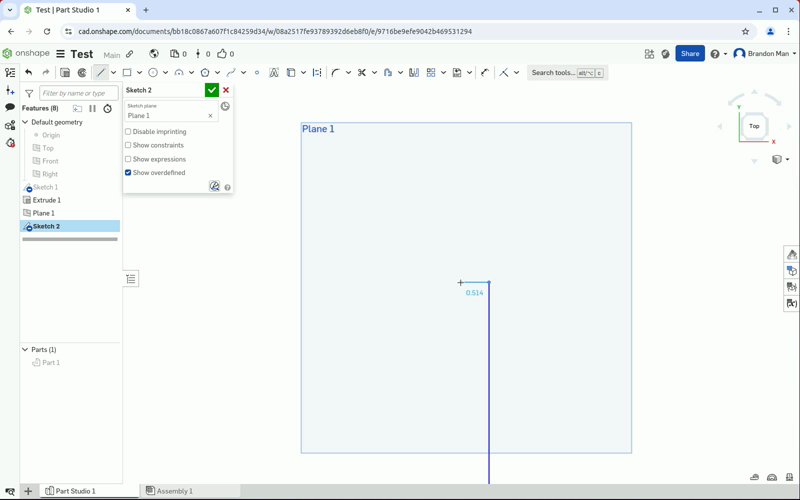
scroll(-6)
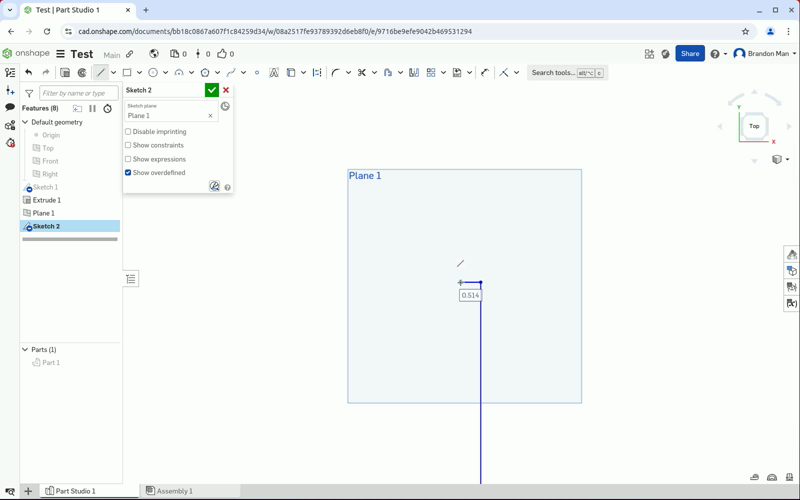
scroll(-6)
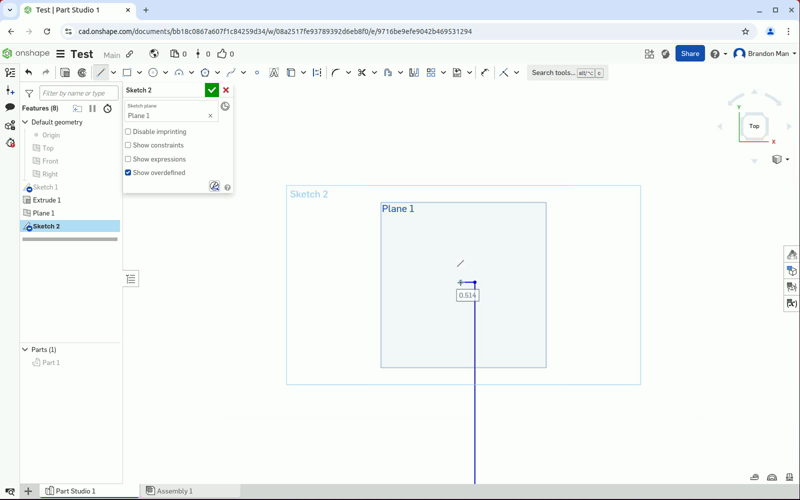
scroll(-6)
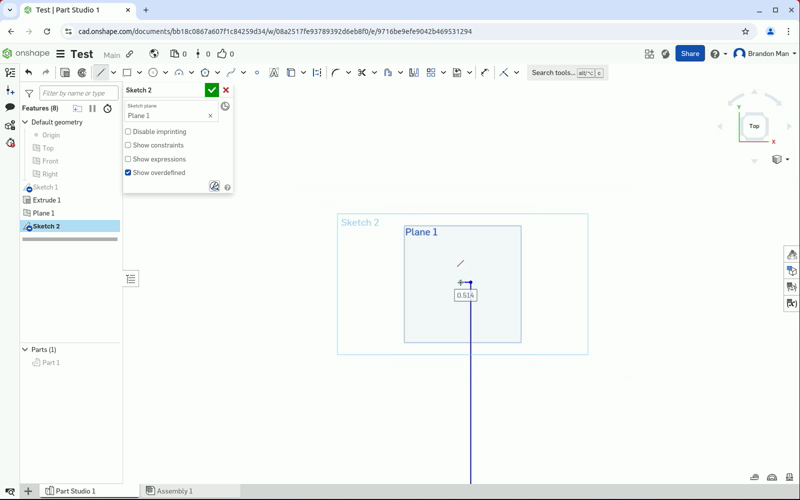
scroll(-6)
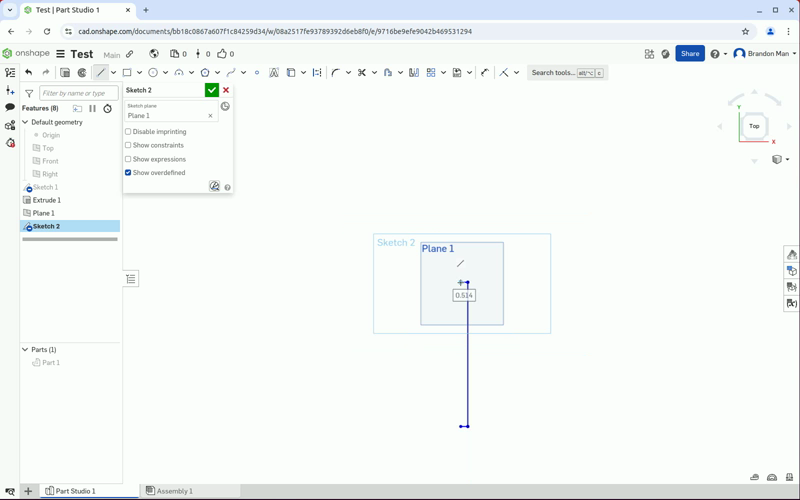
scroll(-6)
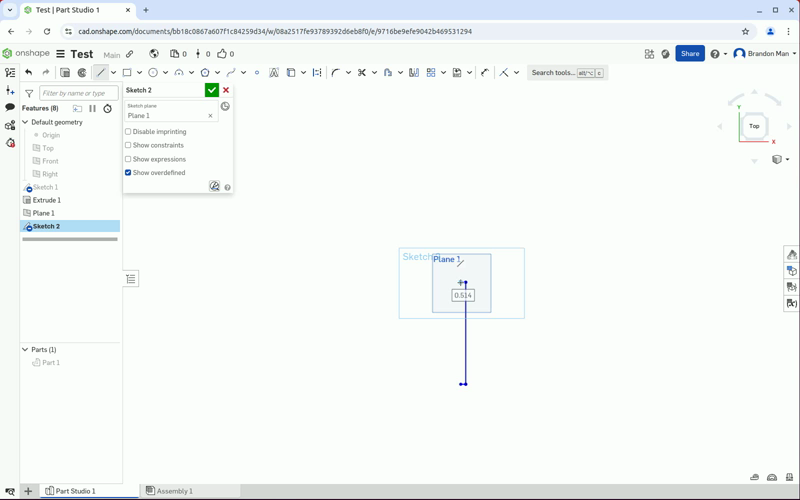
scroll(-6)
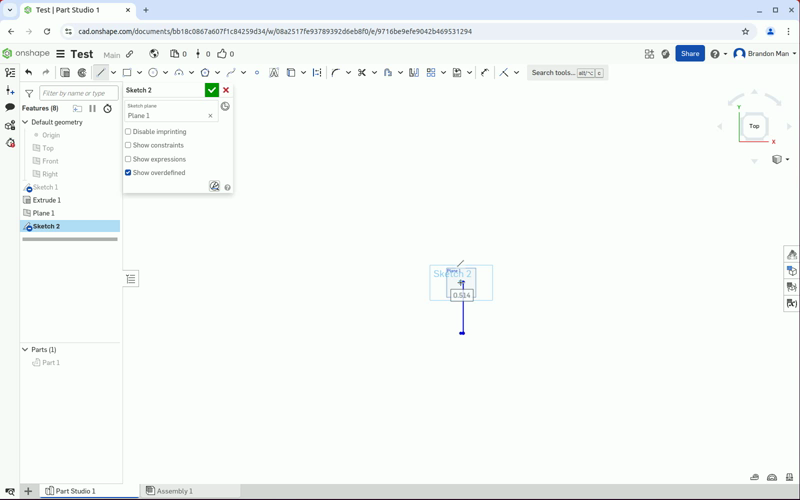
key_up(shift)
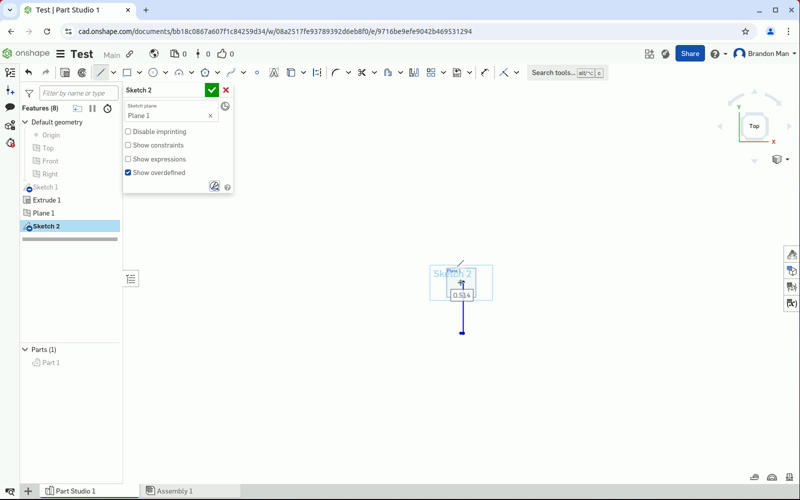
mouse_move(490, 282)
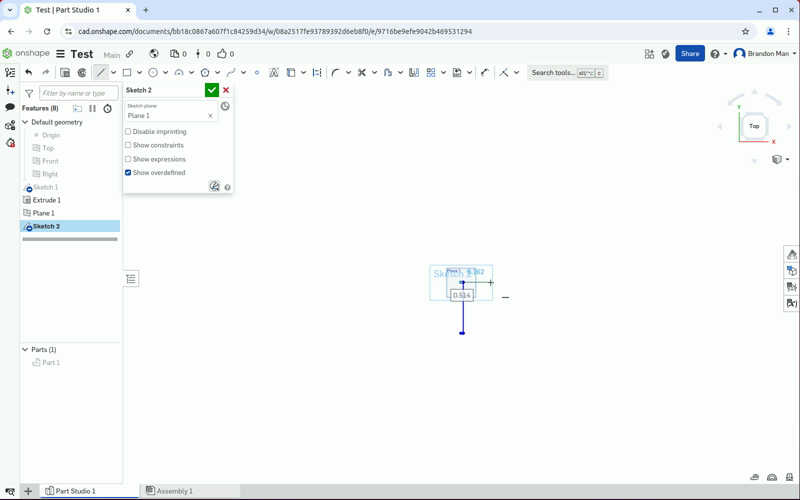
key_down(shift)
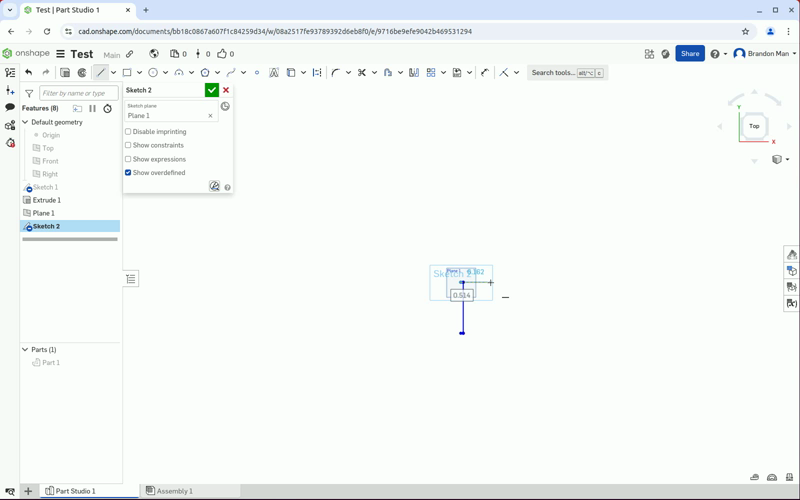
mouse_move(460, 333)
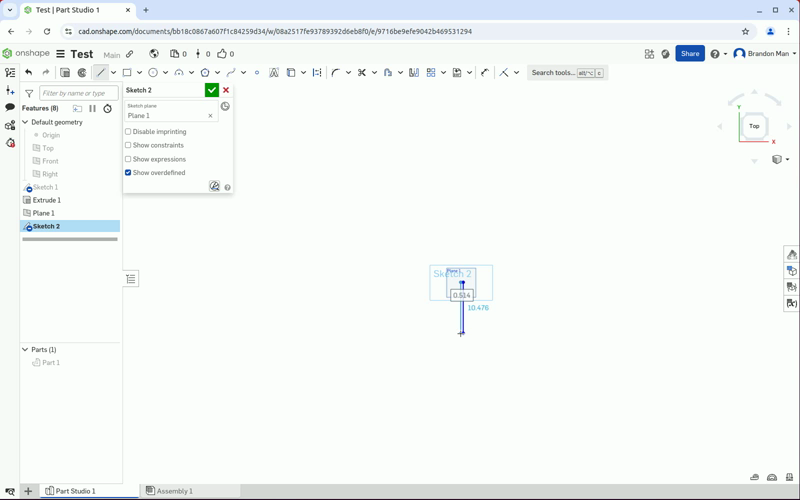
scroll(6)
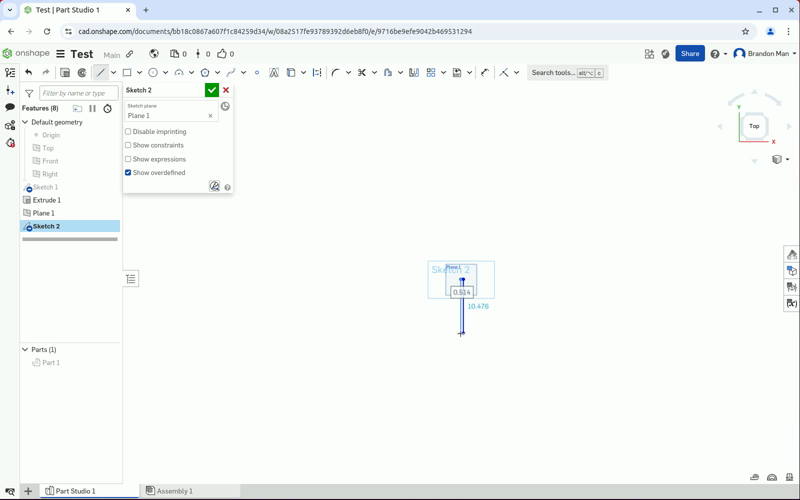
scroll(6)
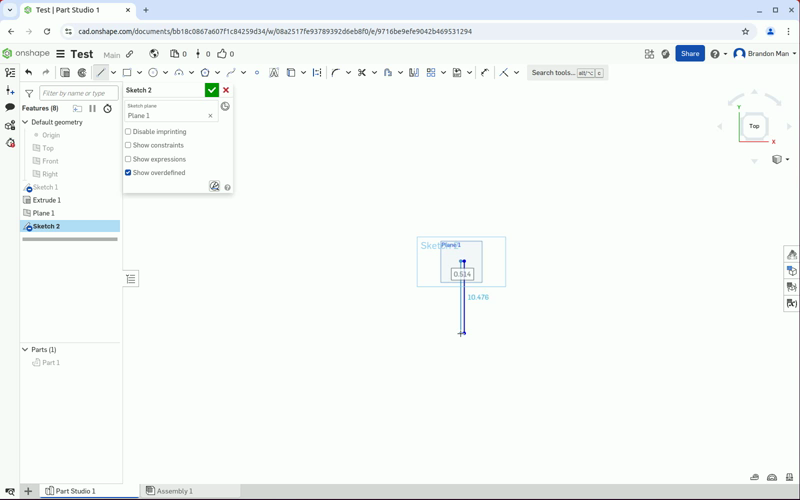
scroll(6)
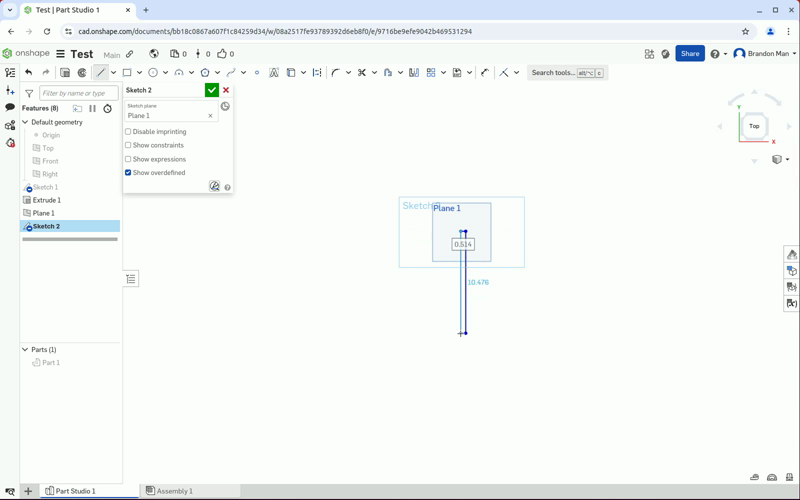
scroll(6)
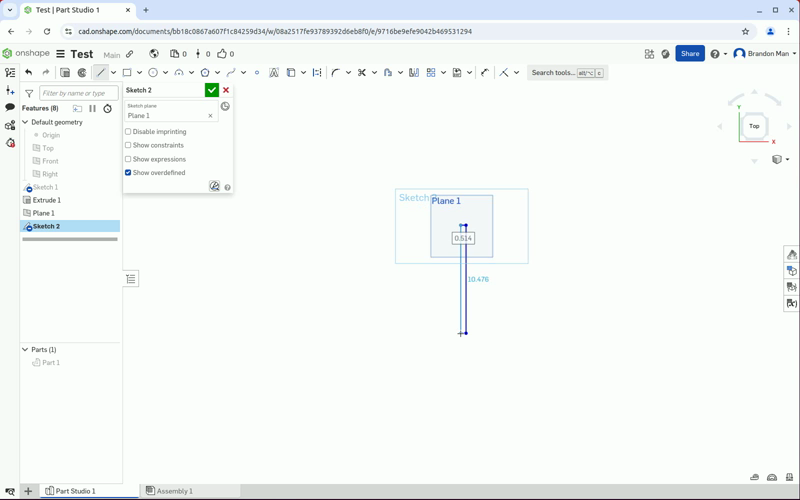
scroll(6)
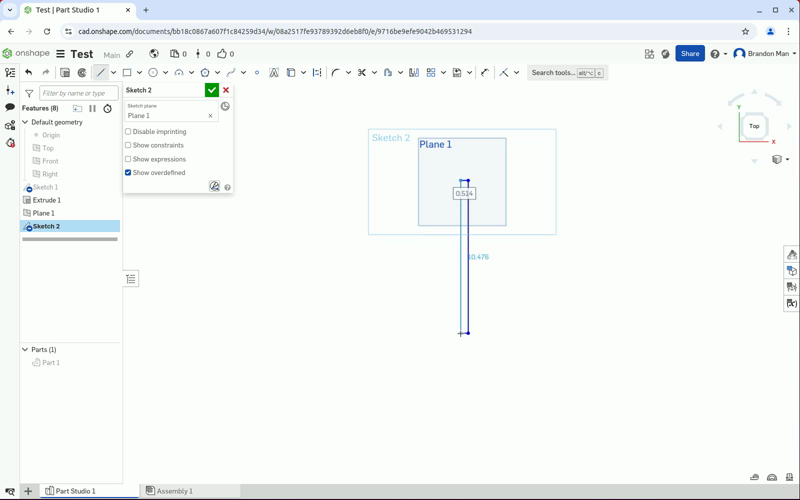
scroll(6)
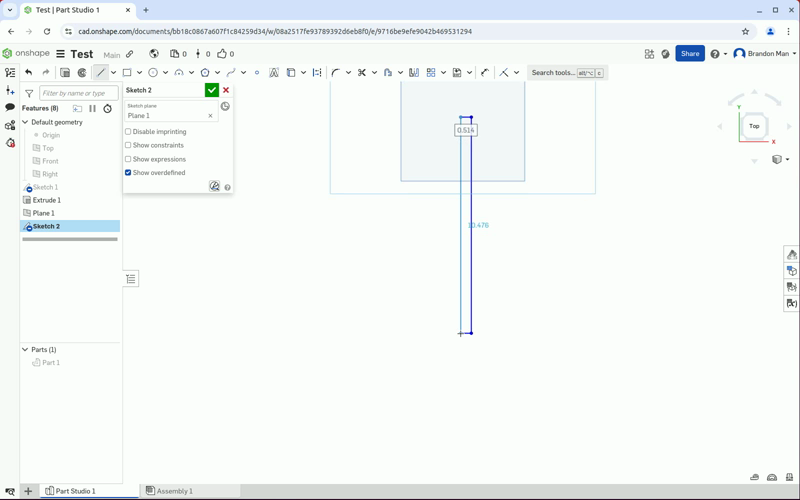
scroll(6)
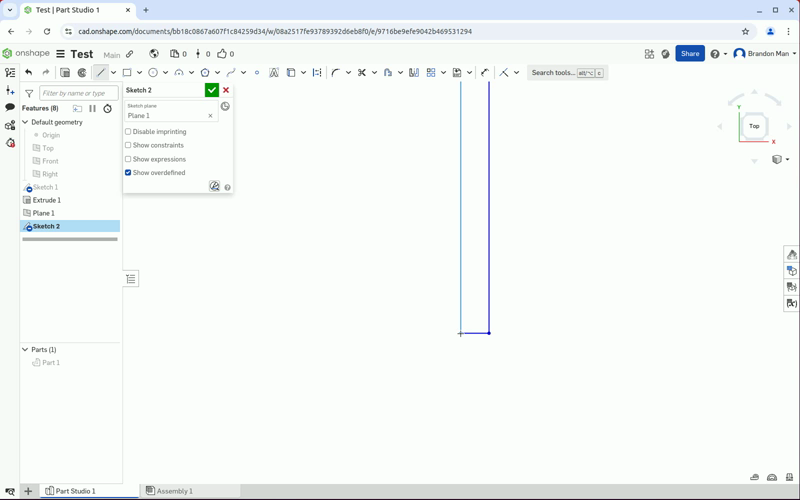
key_up(shift)
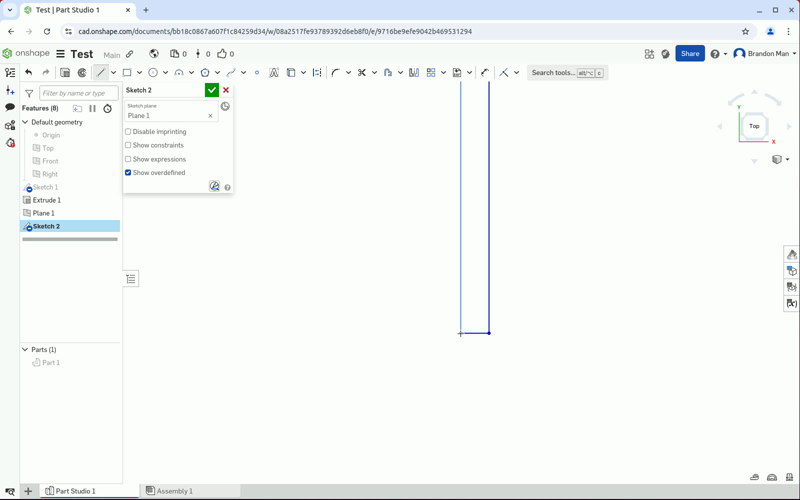
click(460, 333)
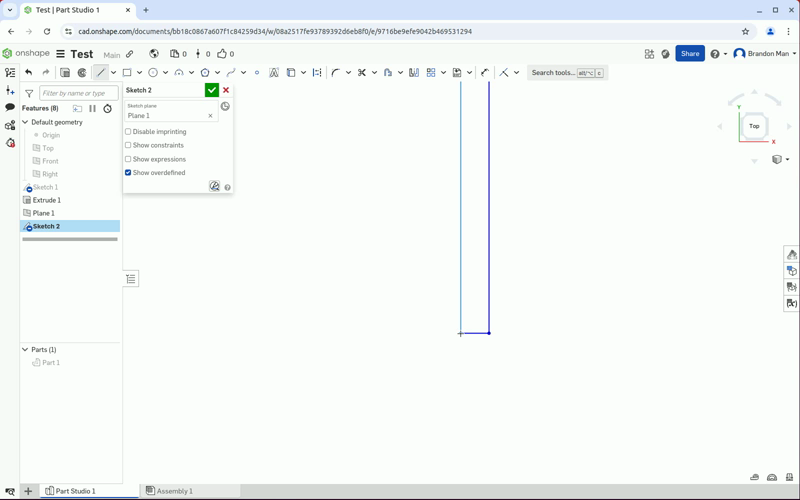
scroll(-6)
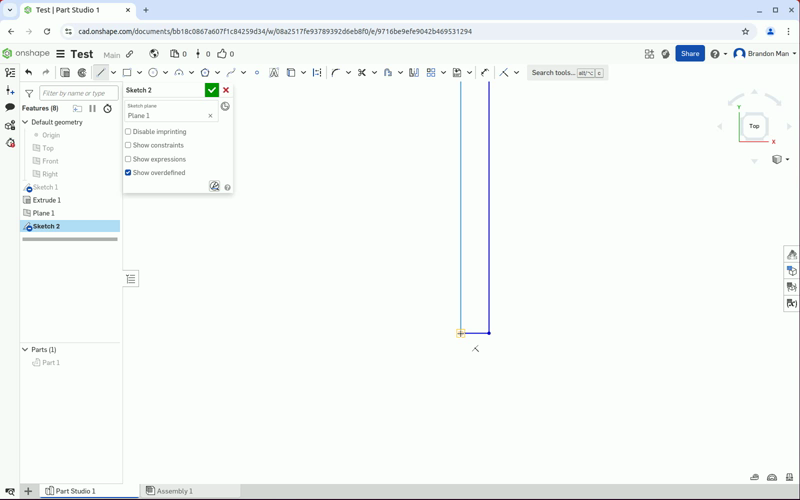
scroll(-6)
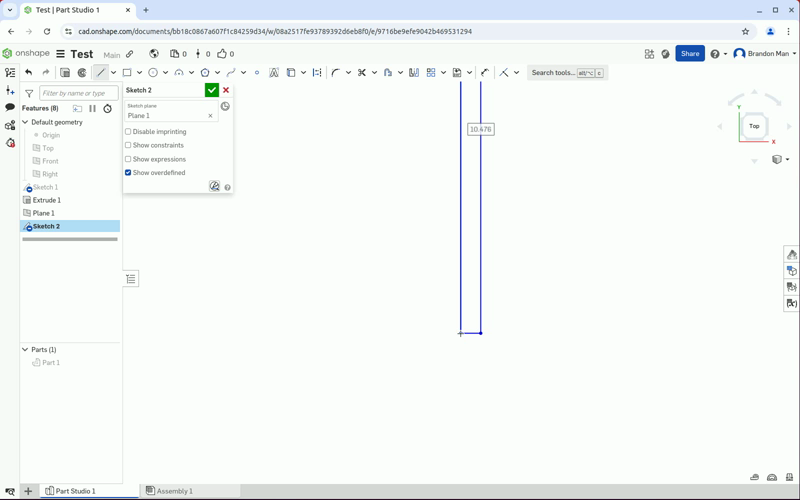
scroll(-6)
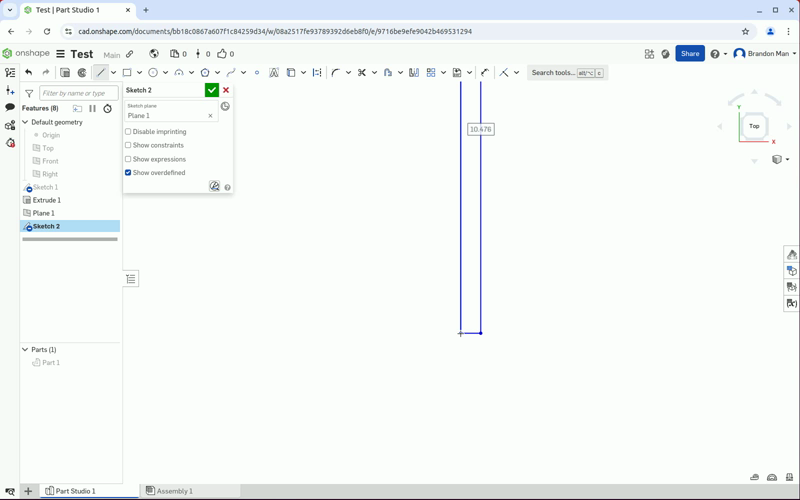
scroll(-6)
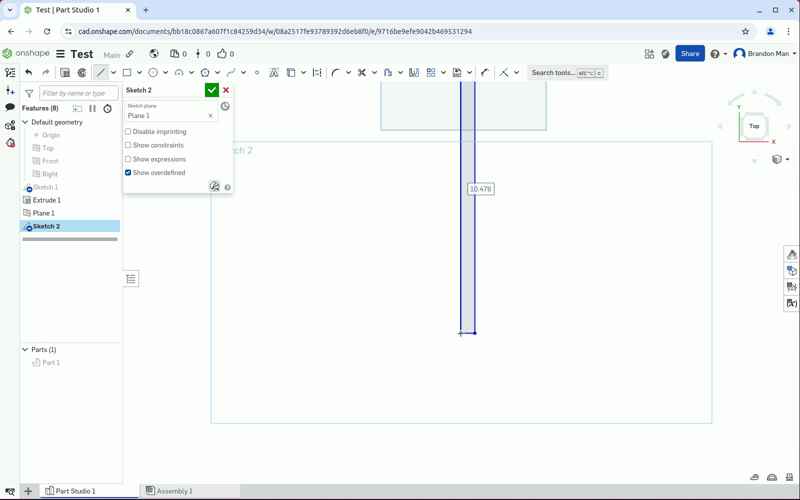
scroll(-6)
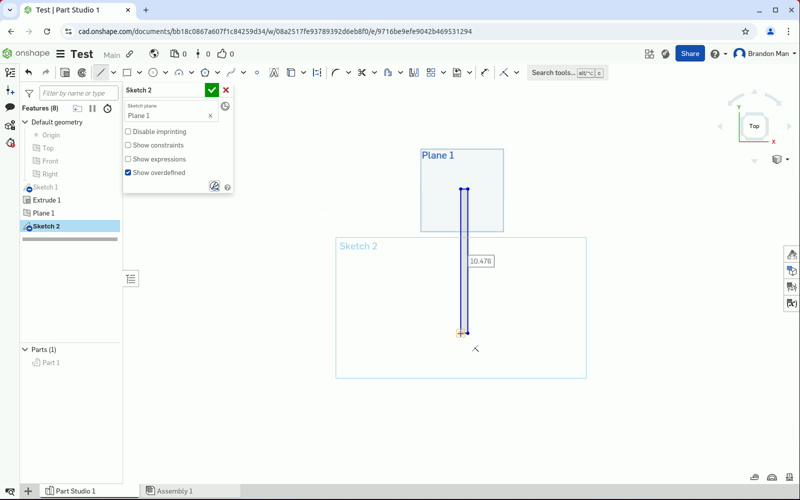
scroll(-6)
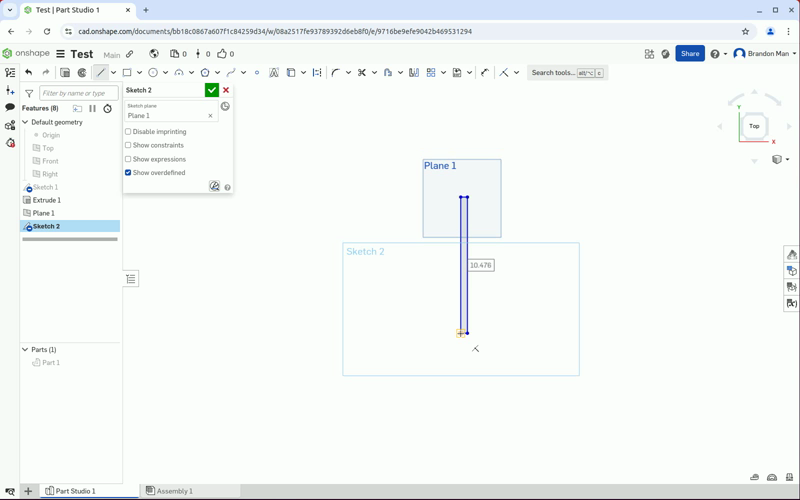
scroll(-6)
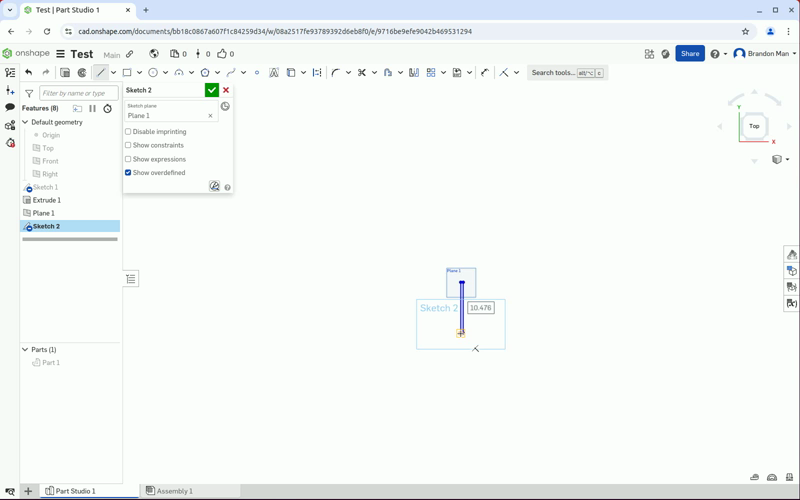
key(esc)
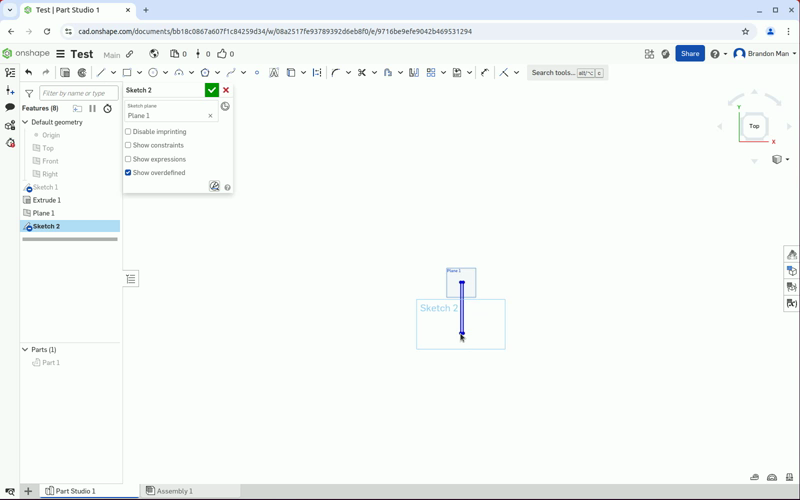
mouse_move(461, 288)
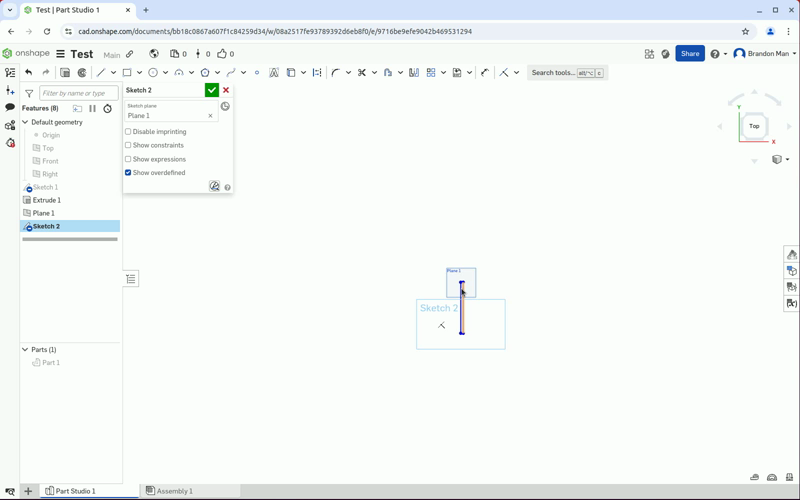
scroll(6)
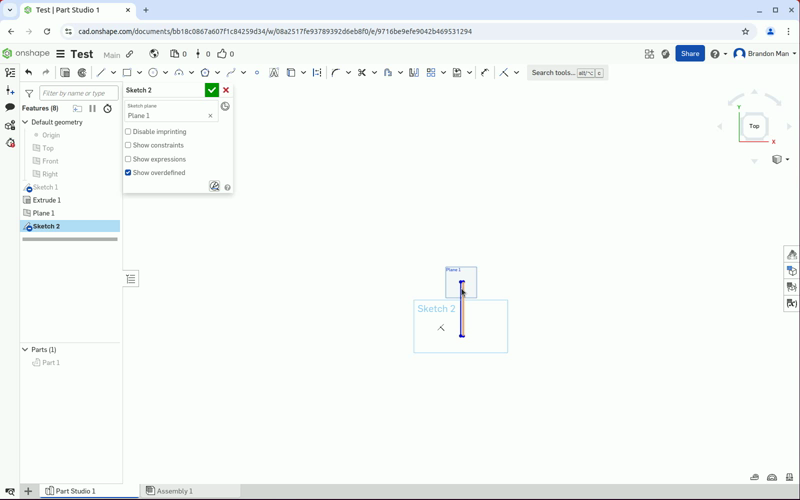
scroll(6)
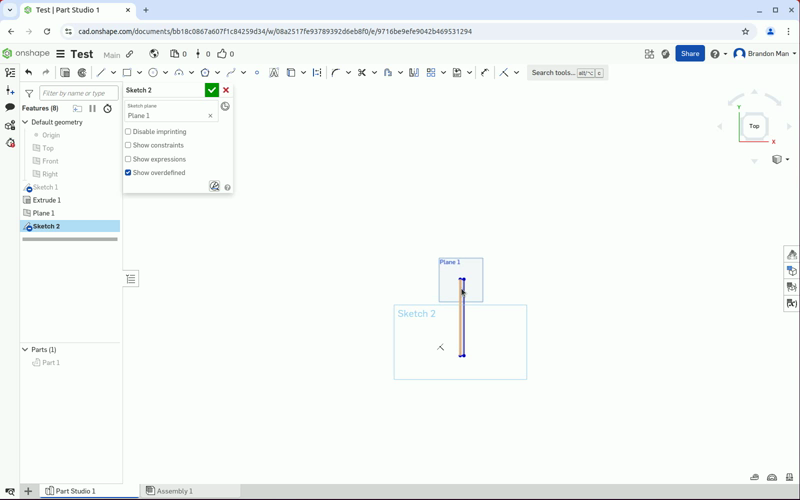
scroll(6)
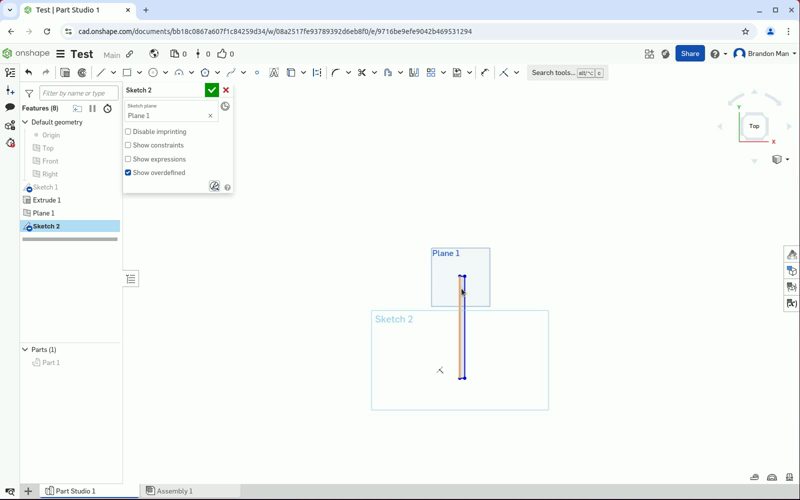
scroll(6)
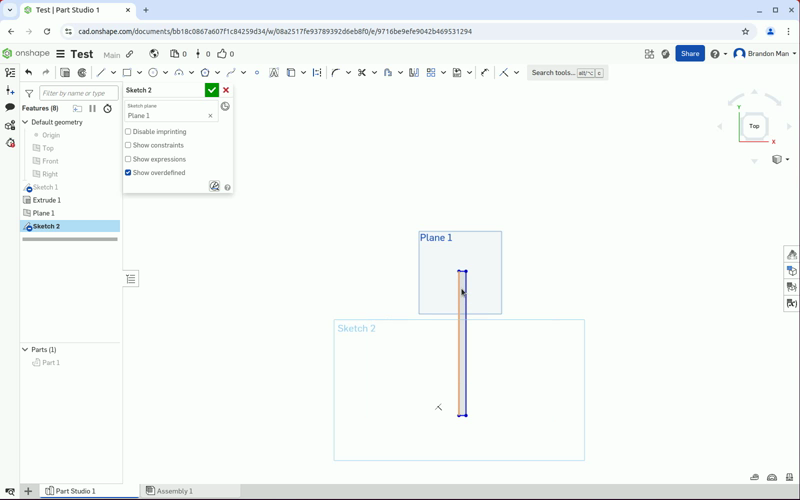
scroll(6)
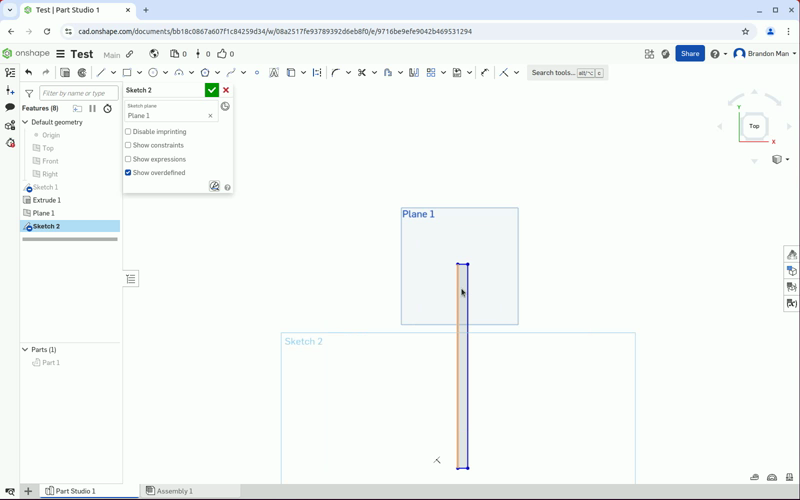
scroll(6)
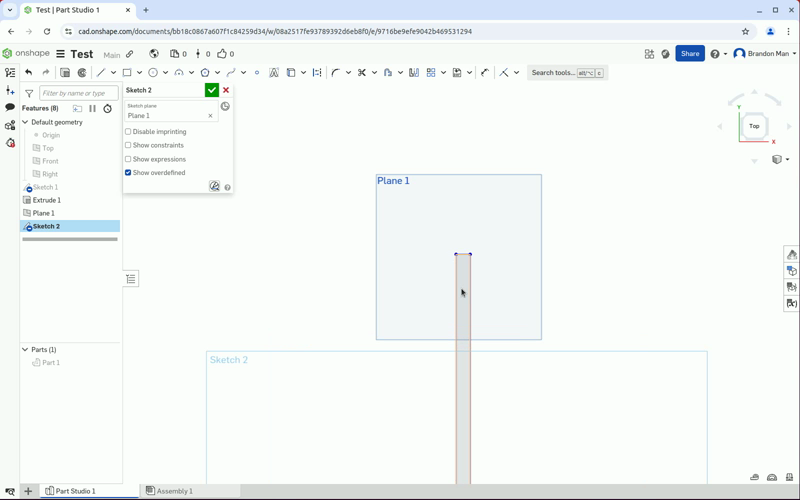
scroll(6)
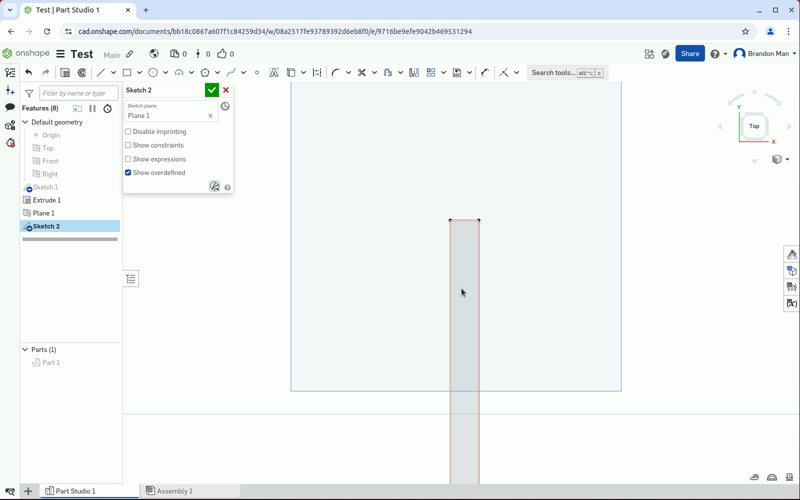
click(461, 288)
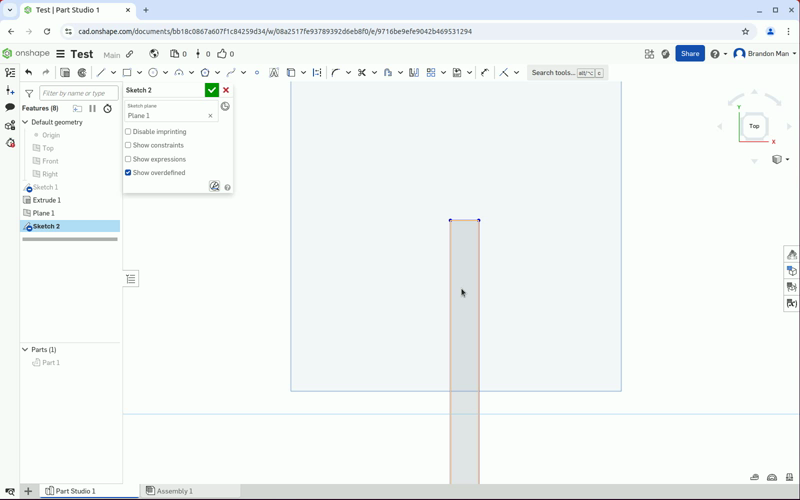
scroll(-6)
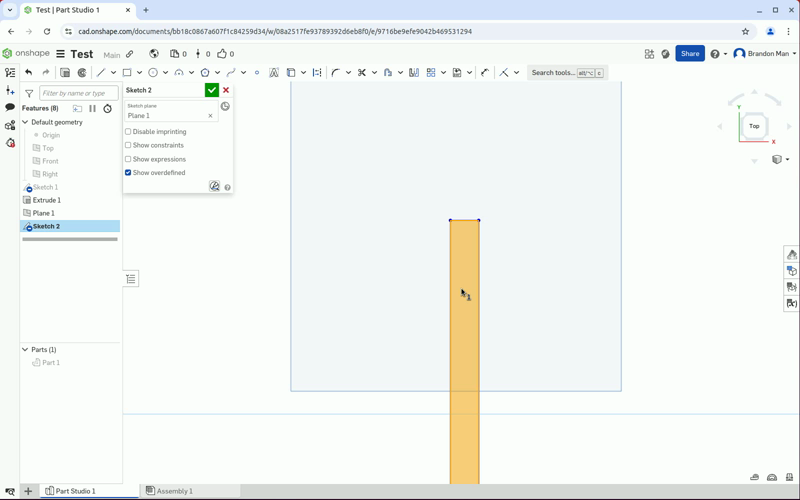
scroll(-6)
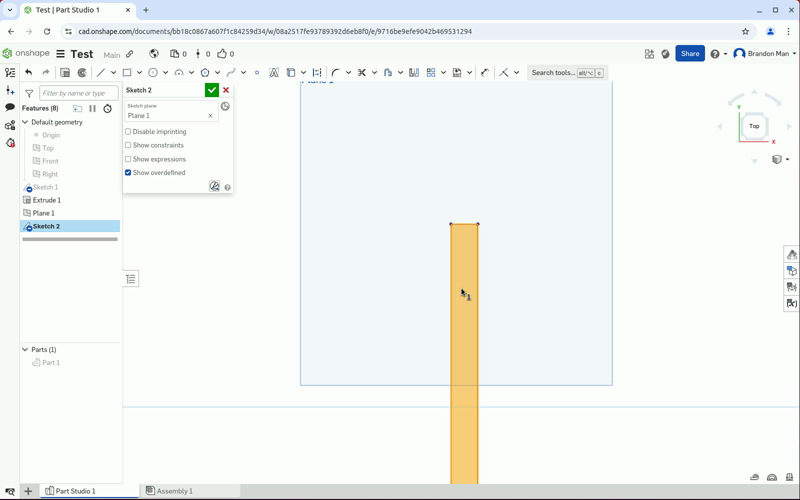
scroll(-6)
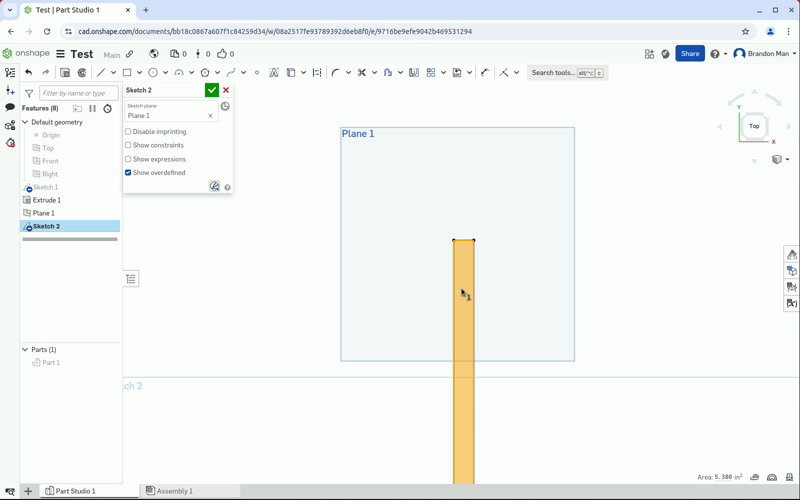
scroll(-6)
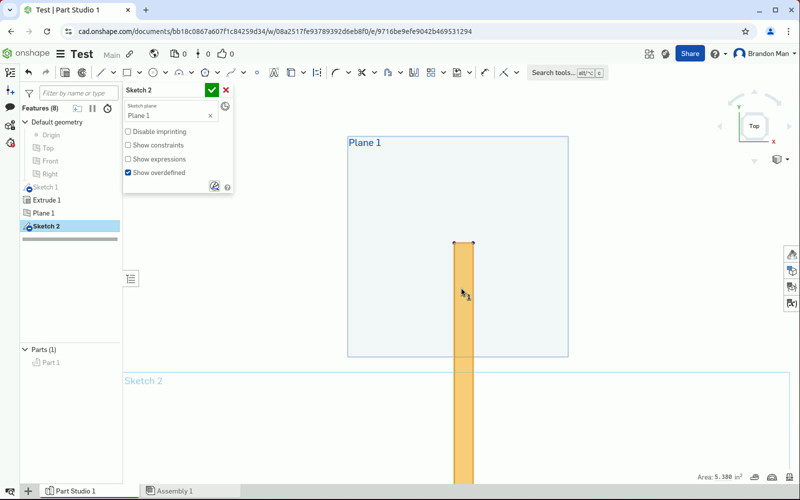
scroll(-6)
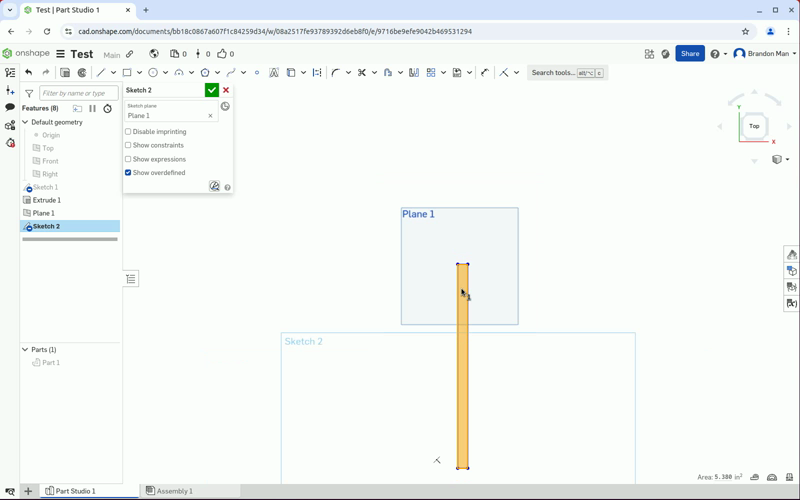
scroll(-6)
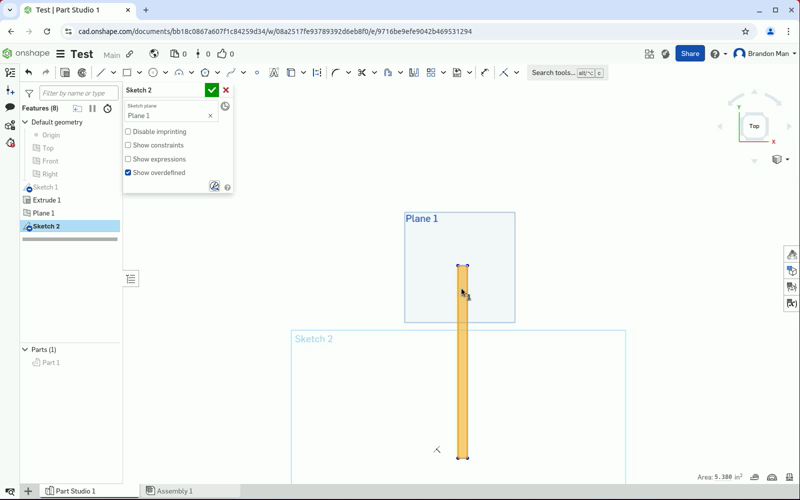
scroll(-6)
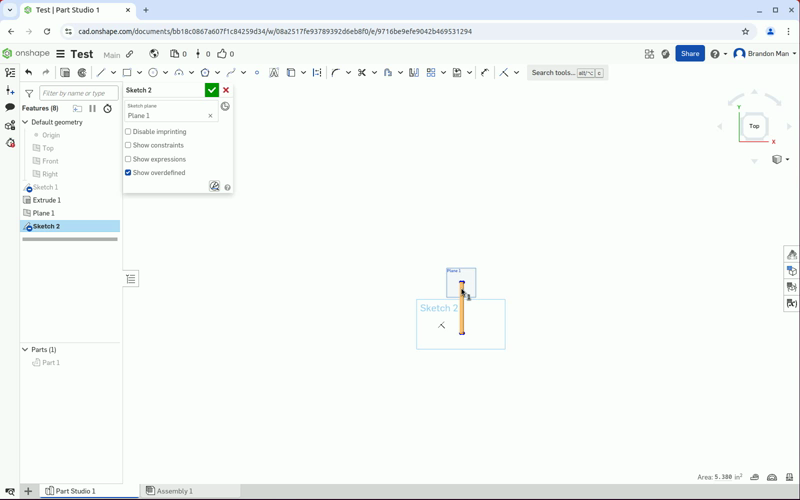
mouse_move(73, 352)
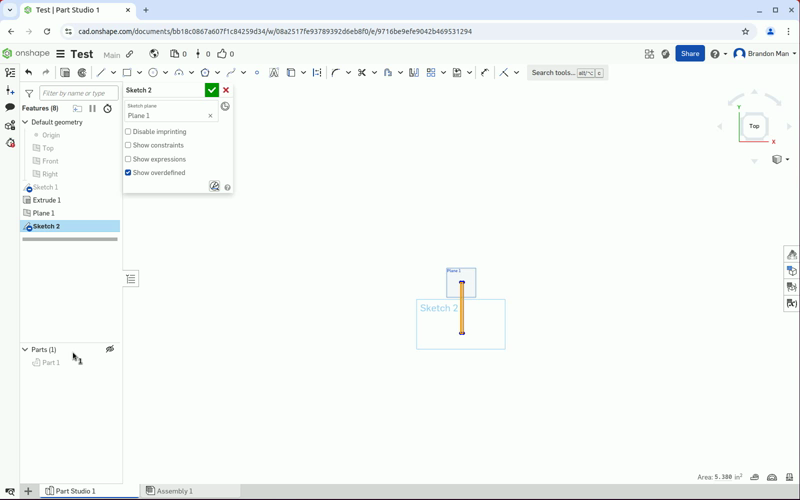
key(shift+y)
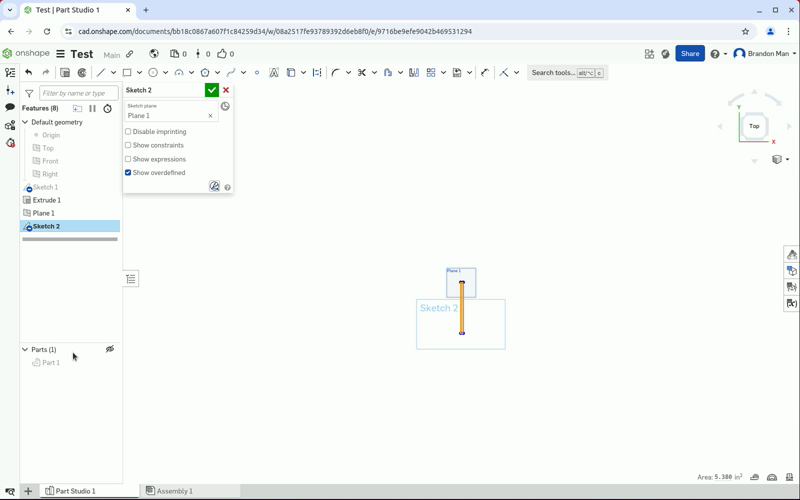
key(shift+e)
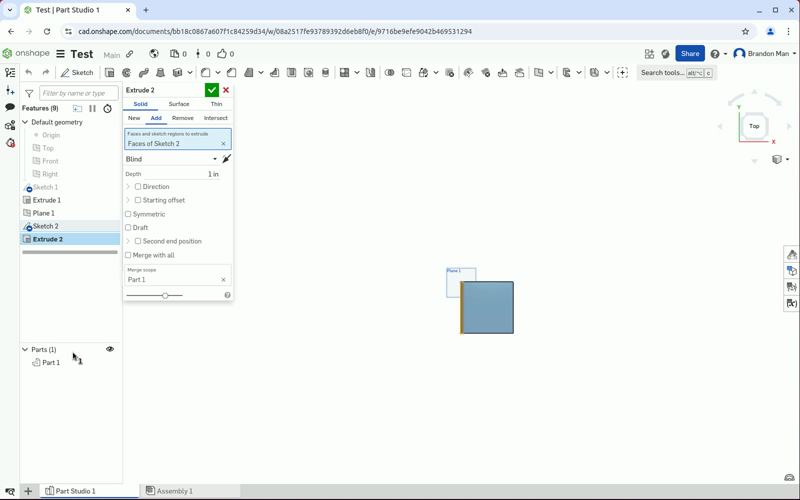
mouse_move(143, 106)
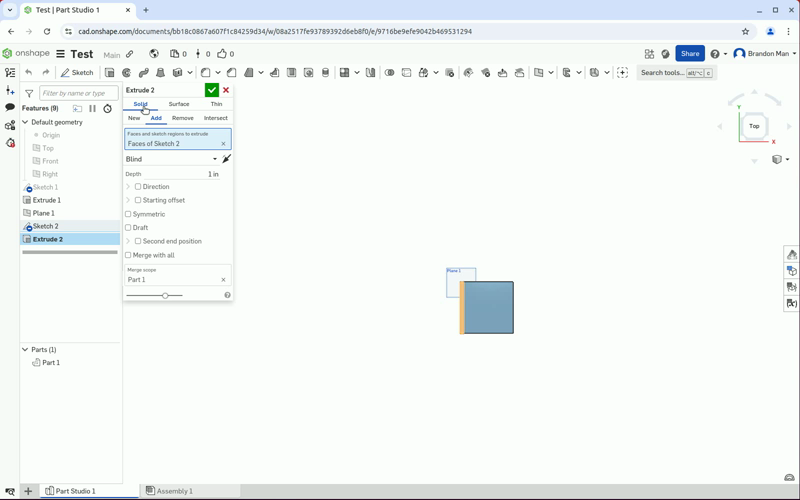
click(143, 106)
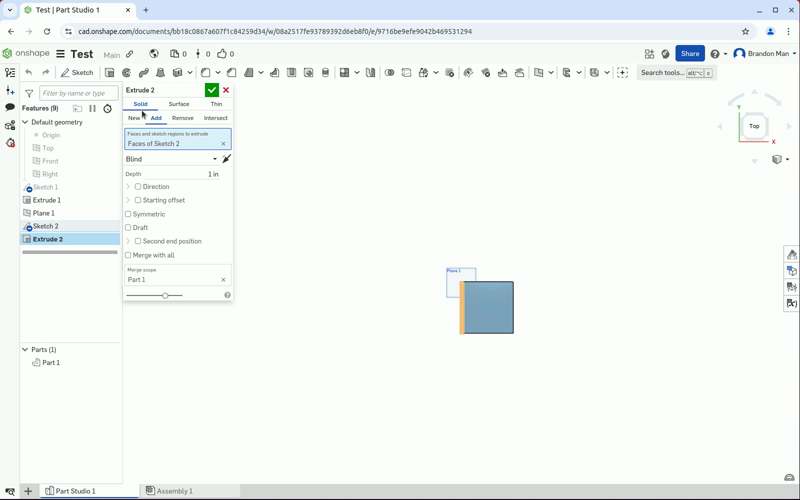
mouse_move(137, 120)
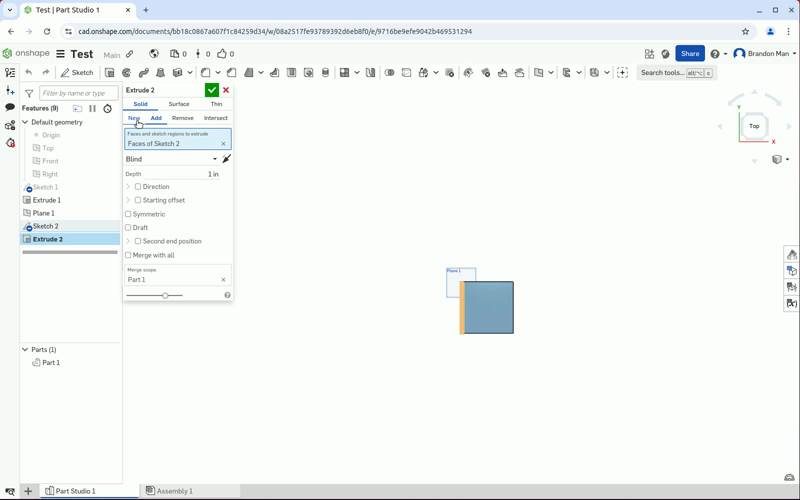
click(137, 120)
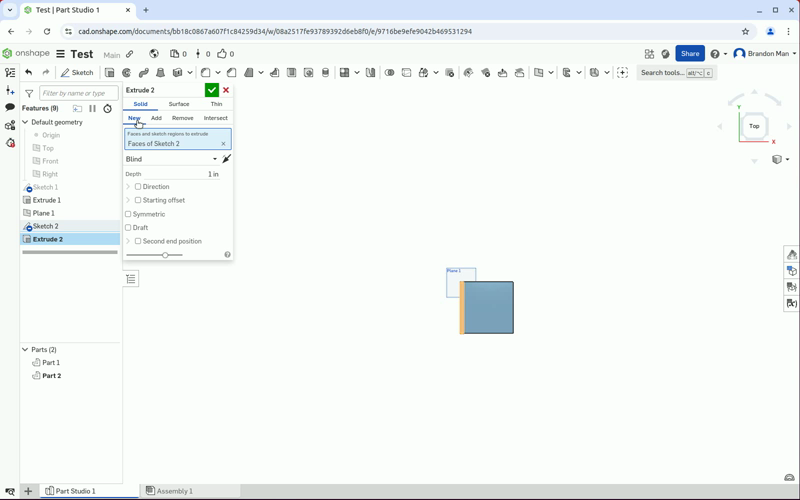
key(tab, 4)
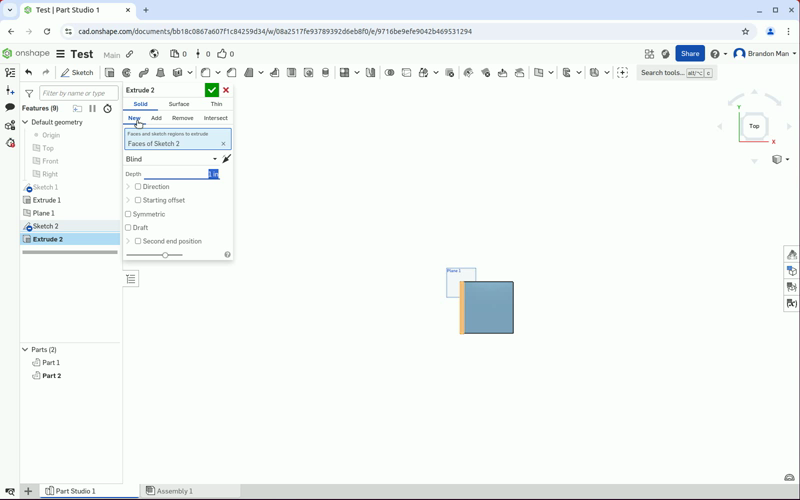
text(10.351)
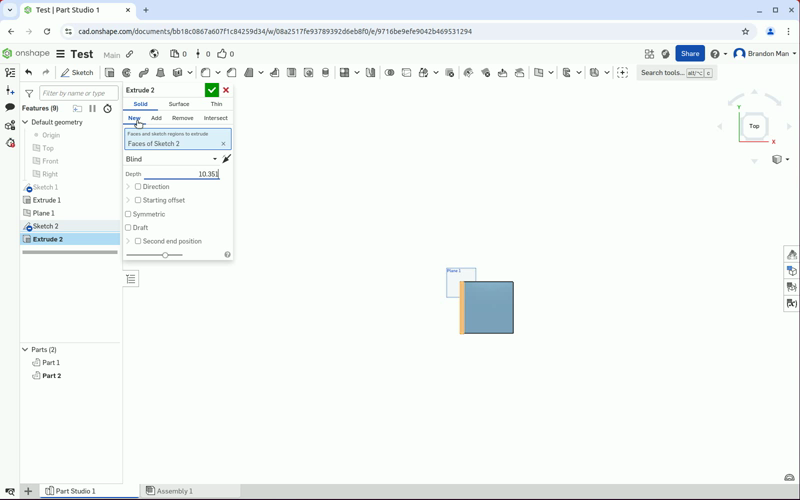
key(enter)
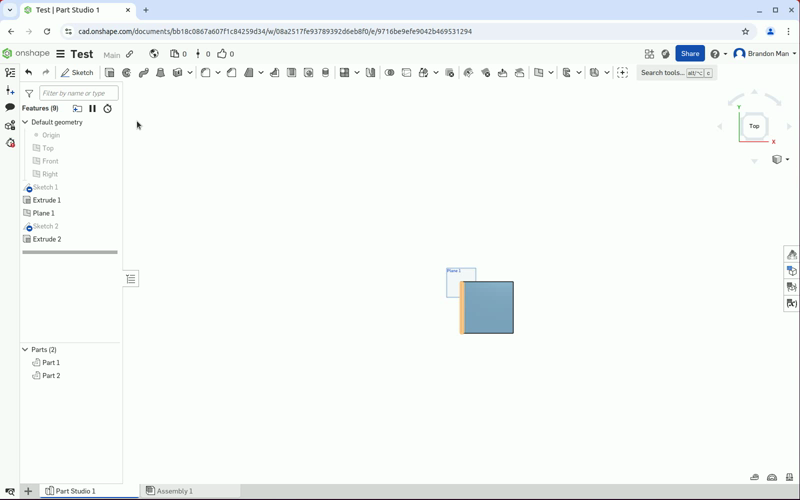
key(shift+h)
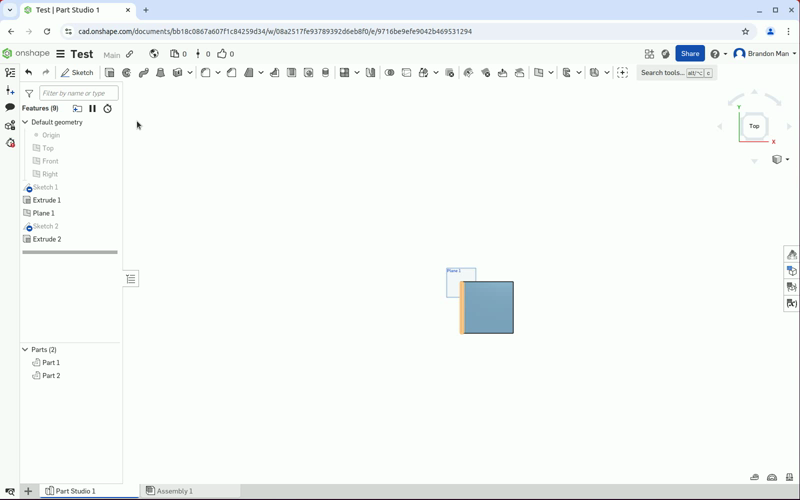
key(shift+h)
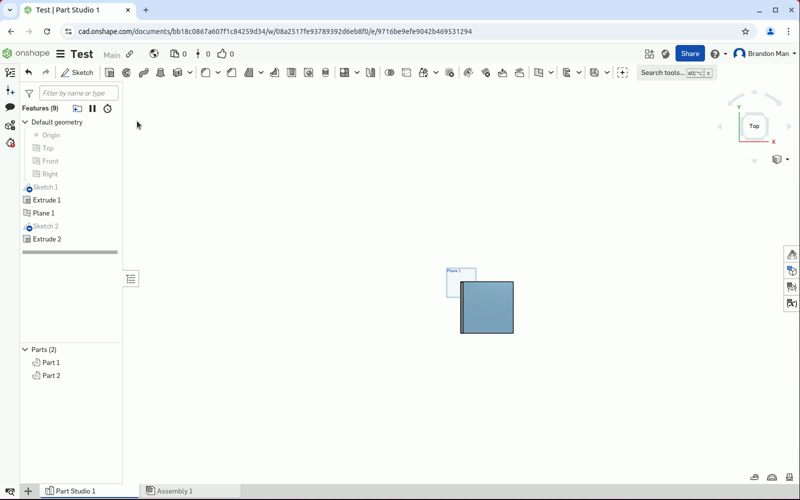
mouse_move(73, 189)
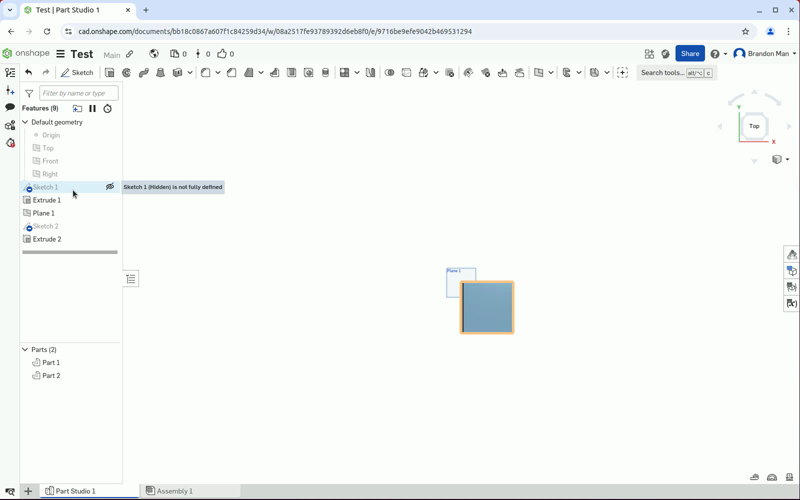
click(73, 189)
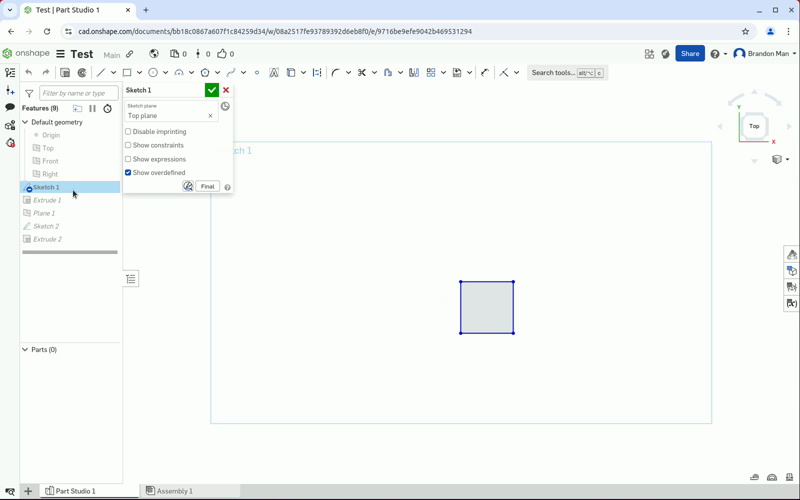
mouse_move(229, 92)
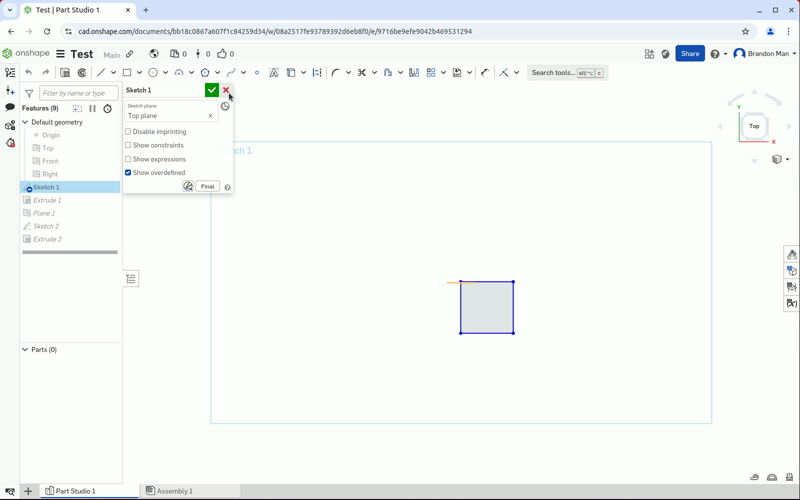
click(229, 92)
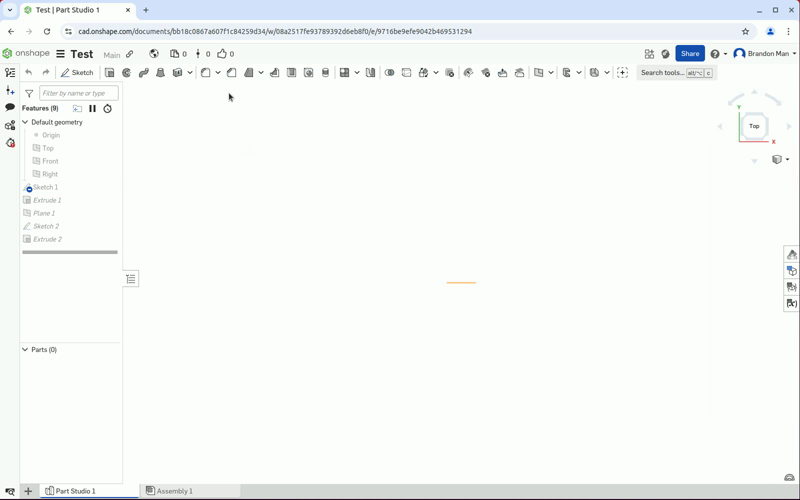
key(shift+s)
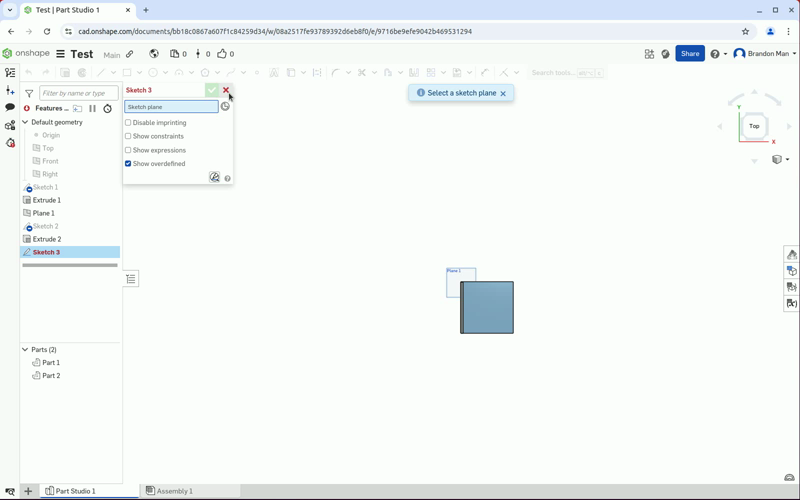
mouse_move(73, 215)
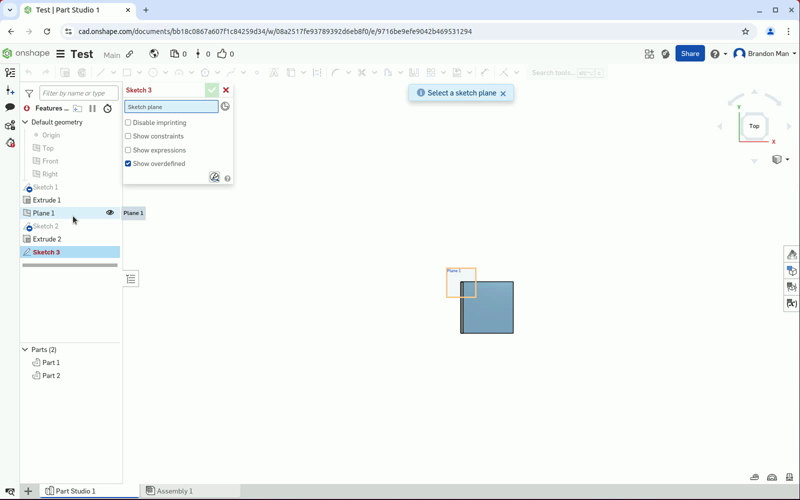
click(73, 215)
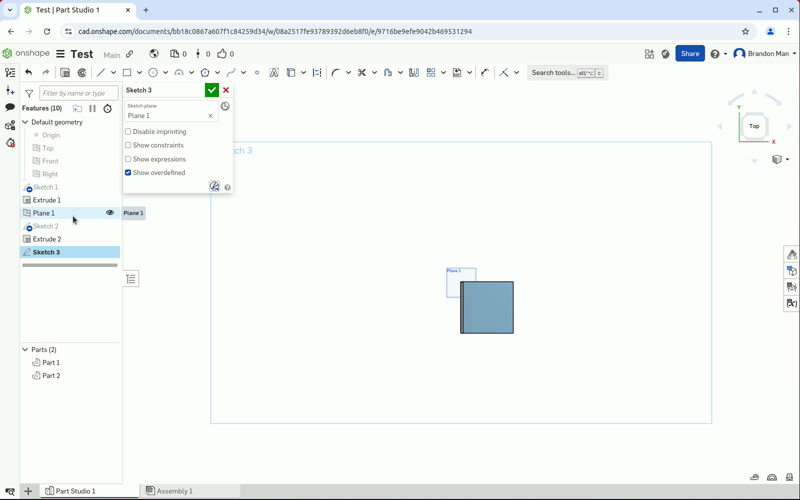
mouse_move(73, 352)
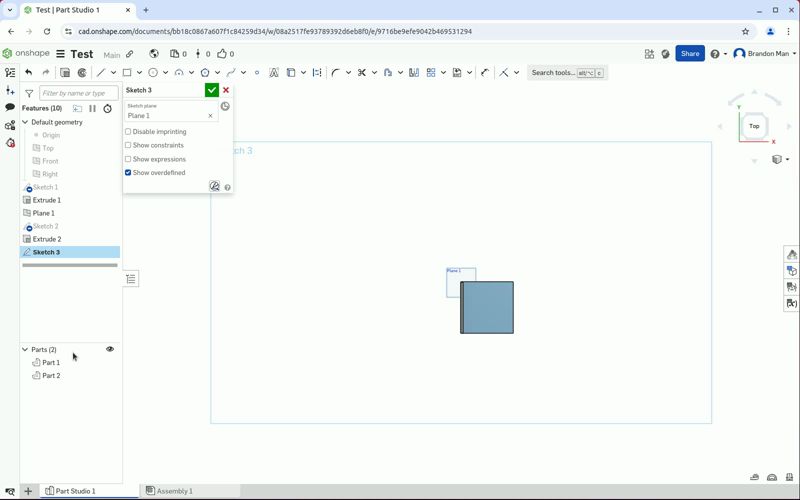
key(y)
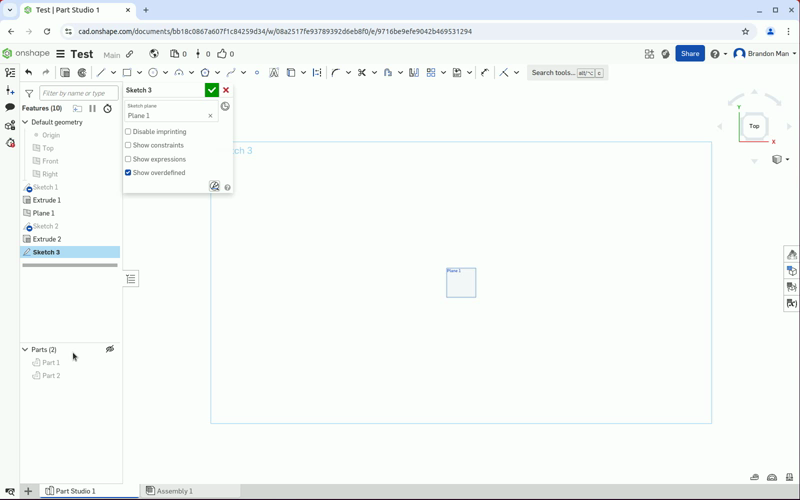
key(l)
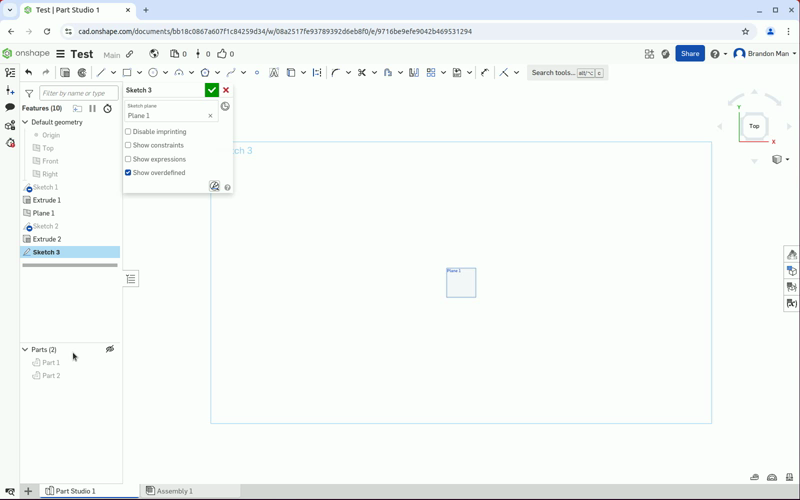
key_down(shift)
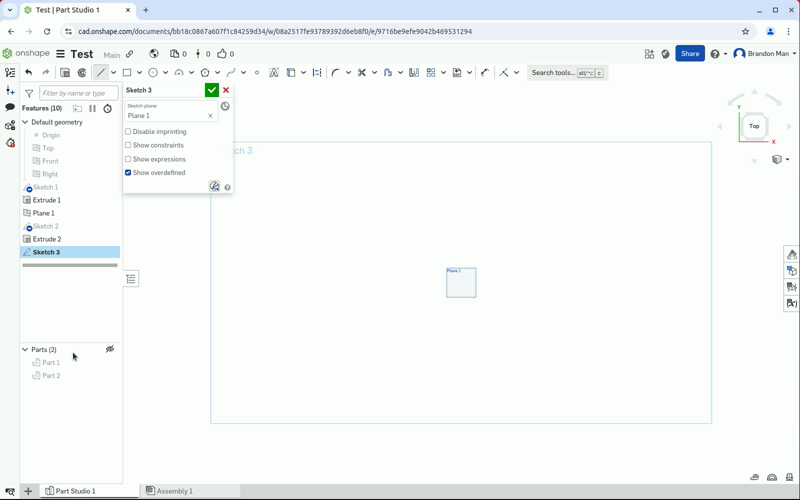
mouse_move(463, 285)
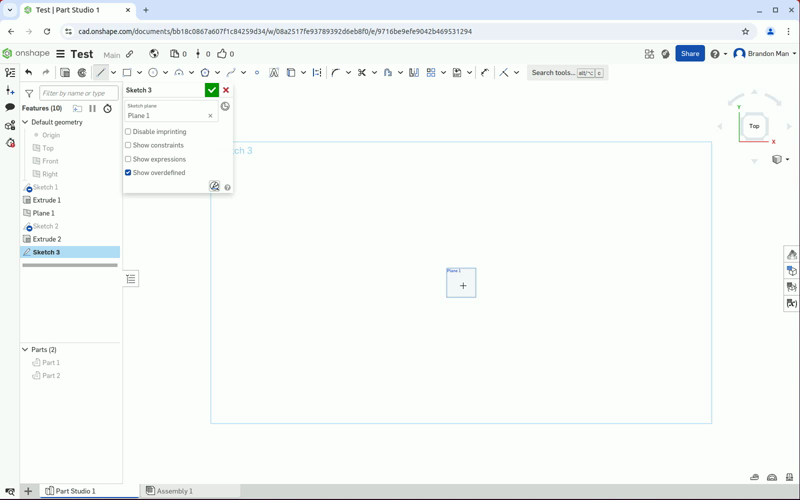
click(463, 285)
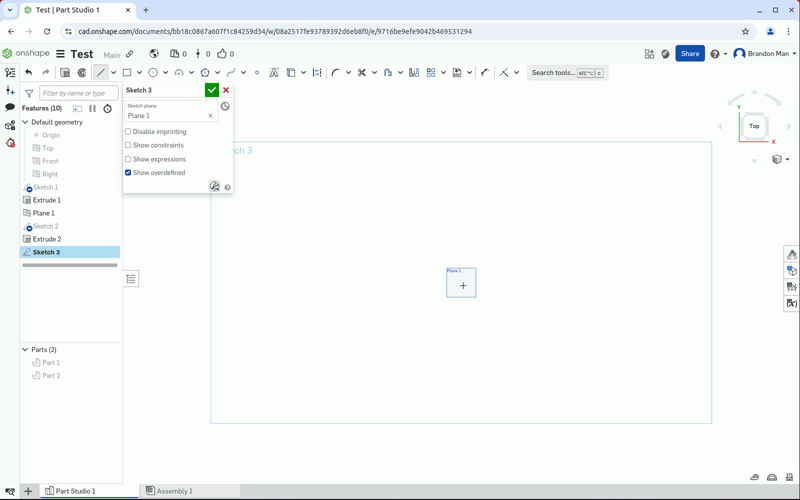
key_up(shift)
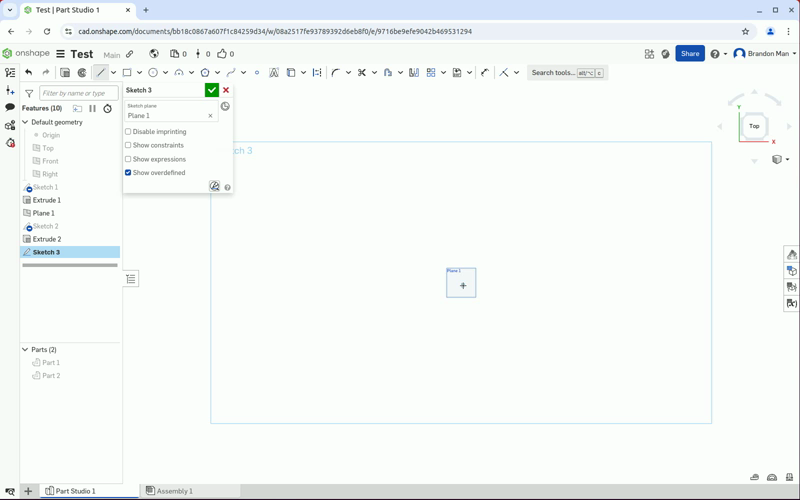
key_down(shift)
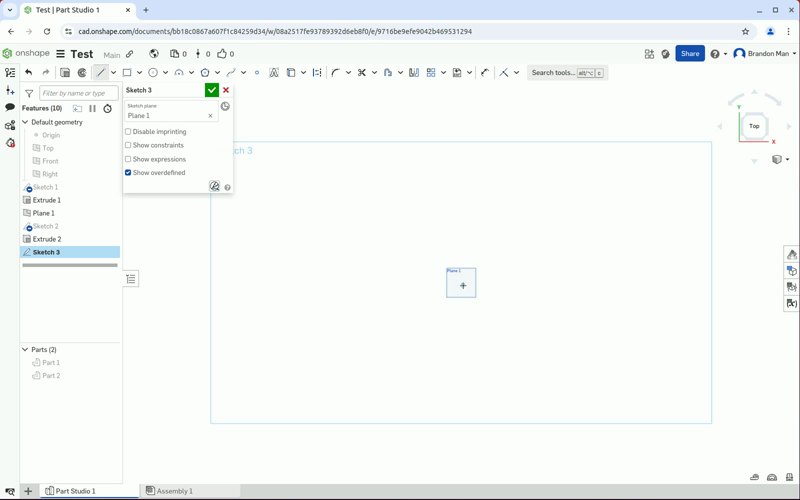
mouse_move(493, 285)
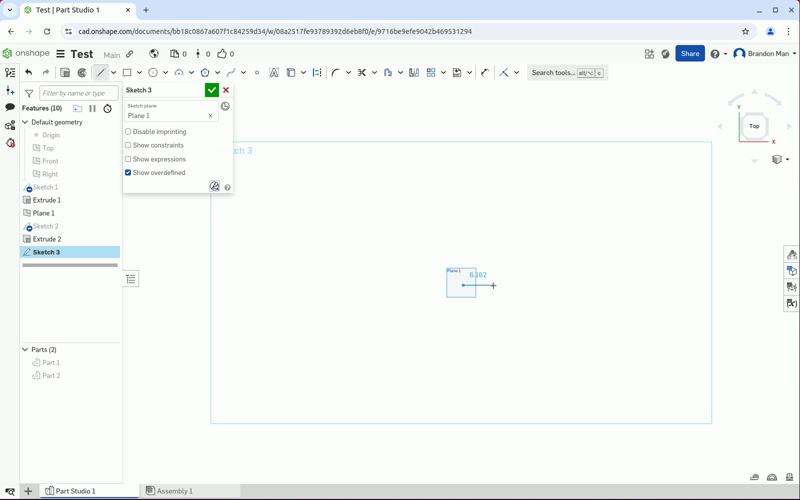
mouse_move(513, 285)
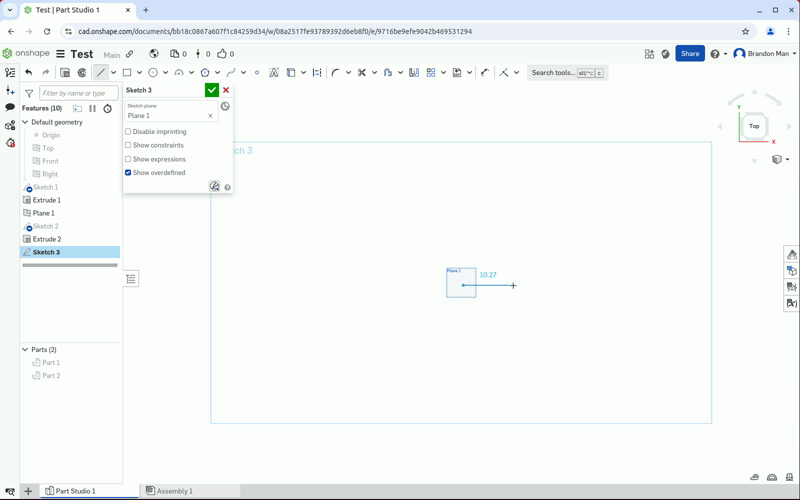
click(513, 285)
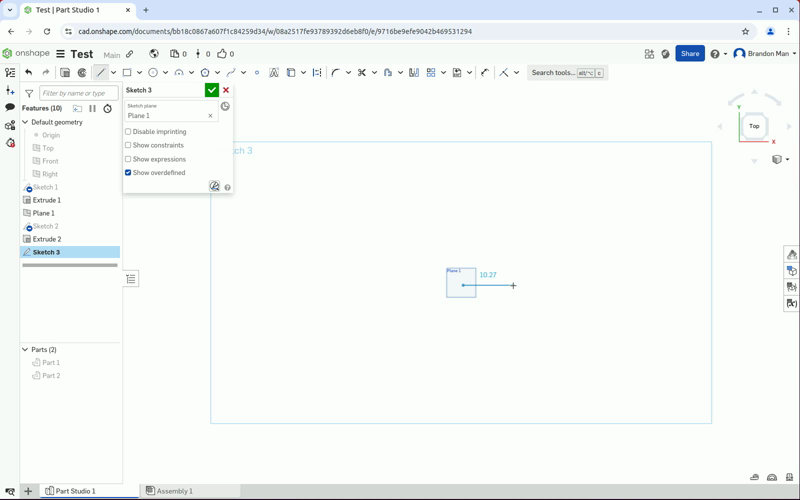
key_up(shift)
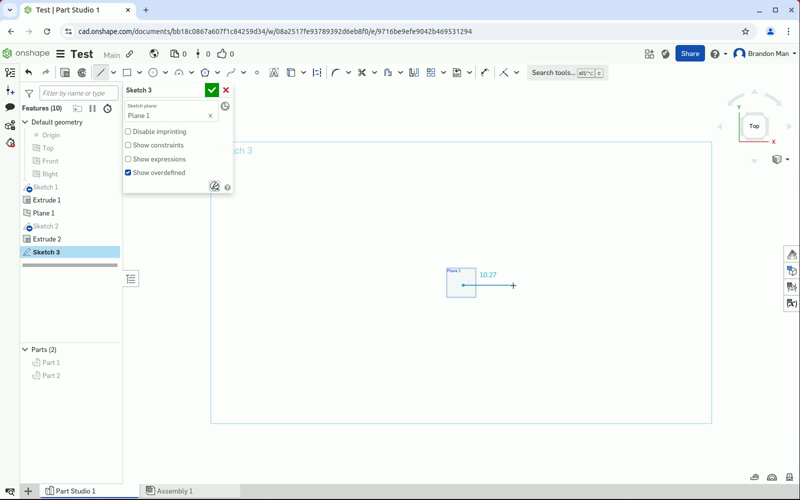
key_down(shift)
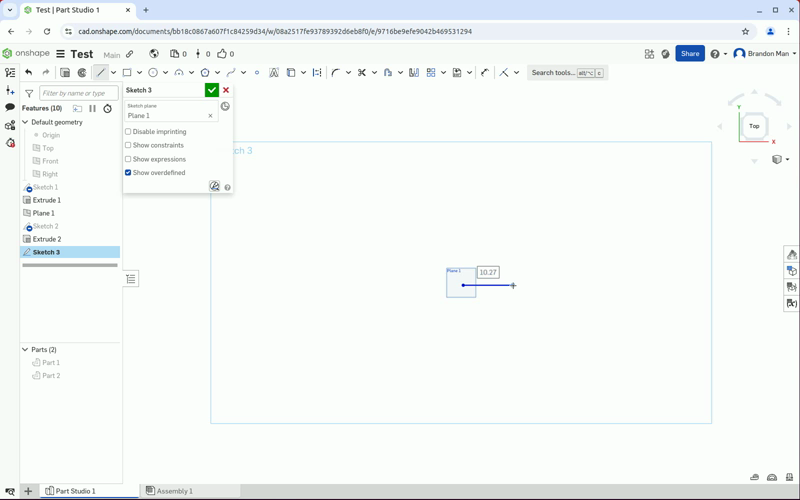
mouse_move(543, 285)
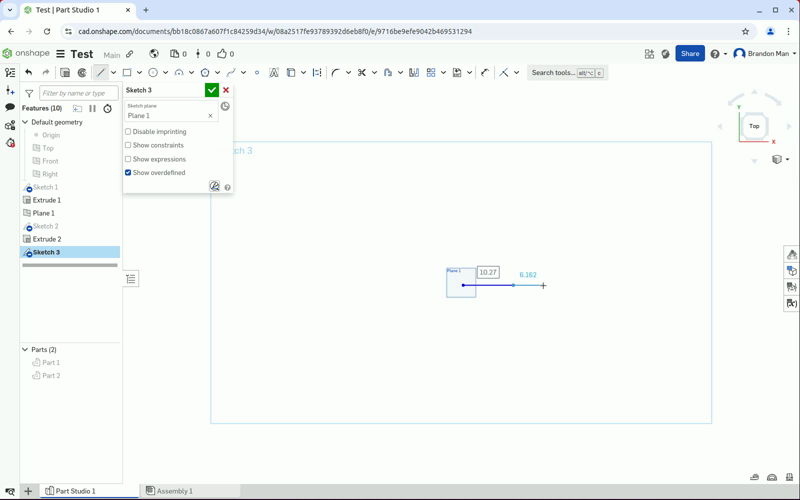
mouse_move(513, 282)
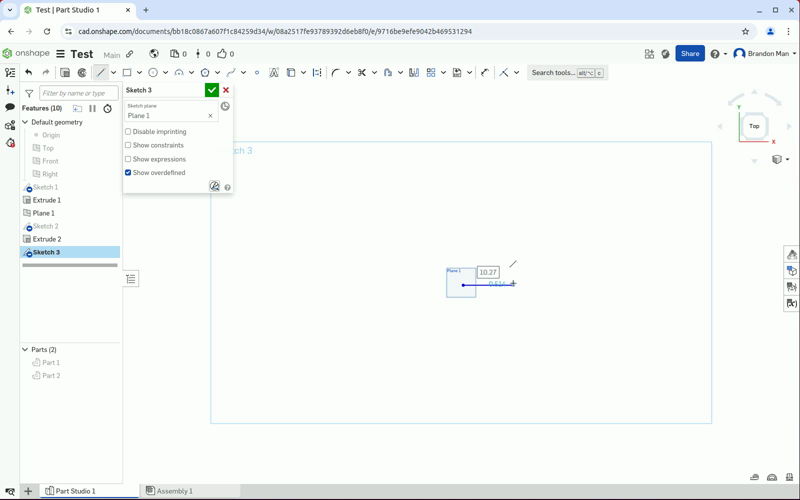
scroll(6)
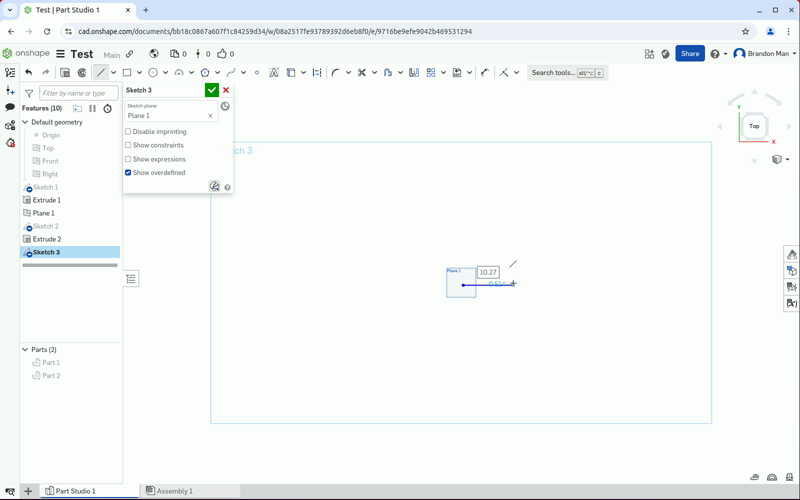
scroll(6)
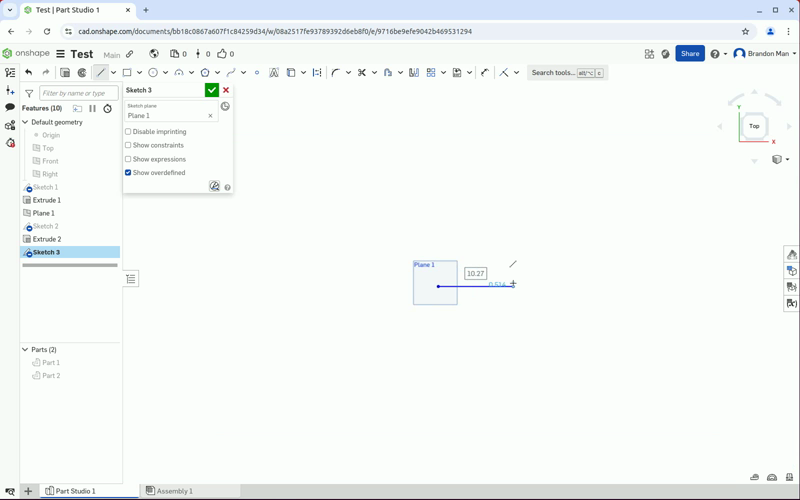
scroll(6)
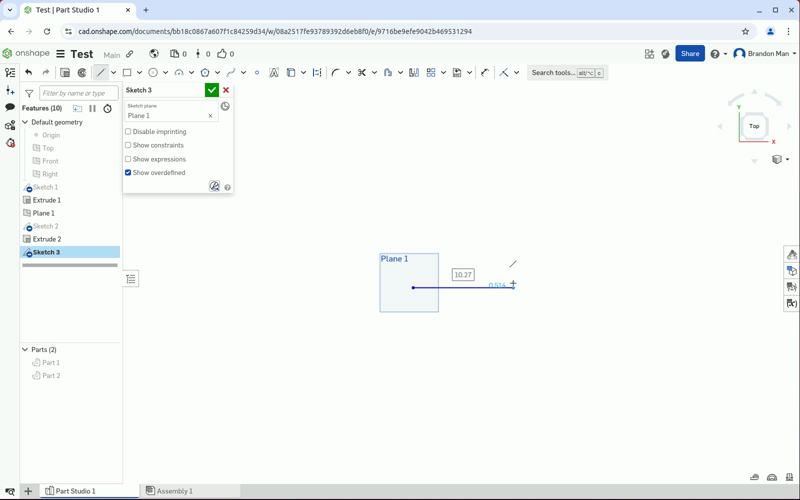
scroll(6)
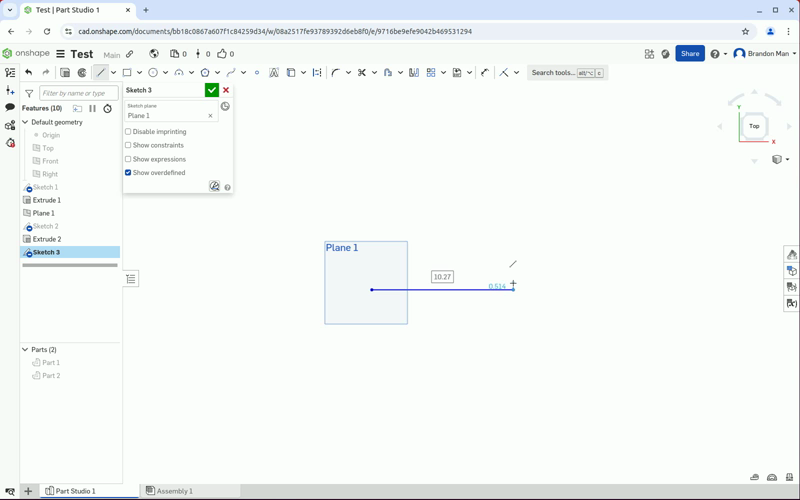
scroll(6)
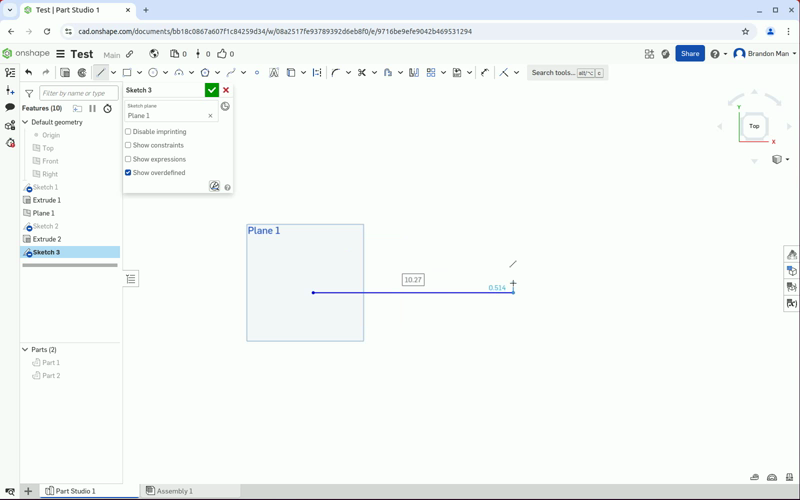
scroll(6)
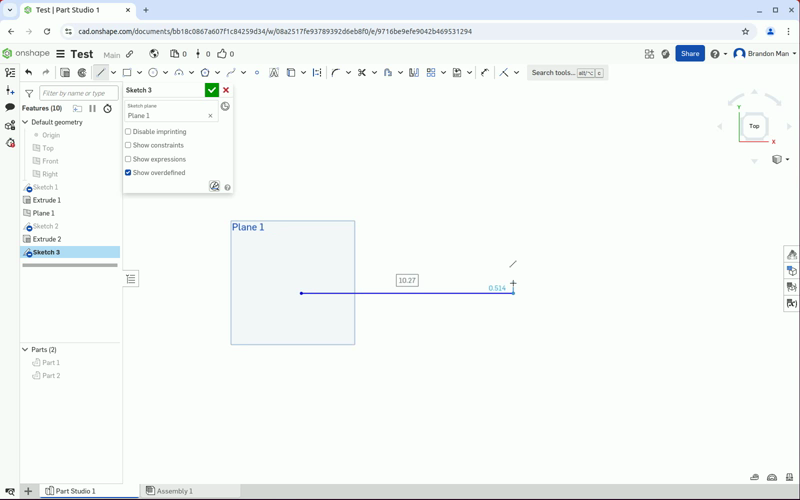
scroll(6)
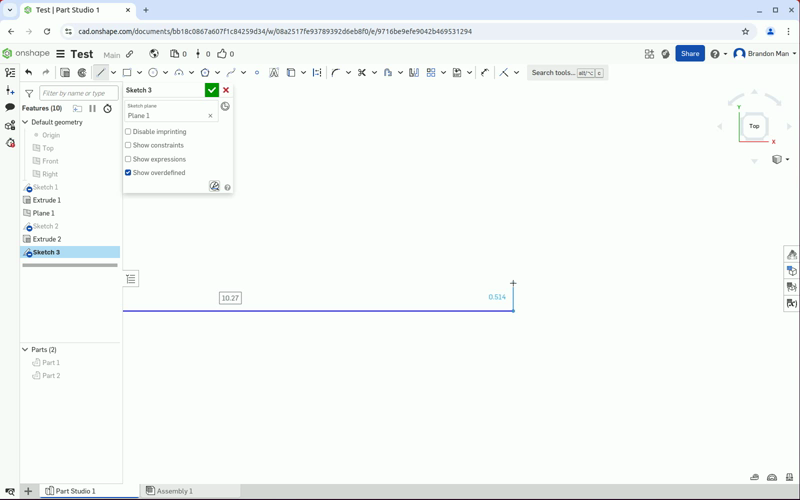
click(513, 282)
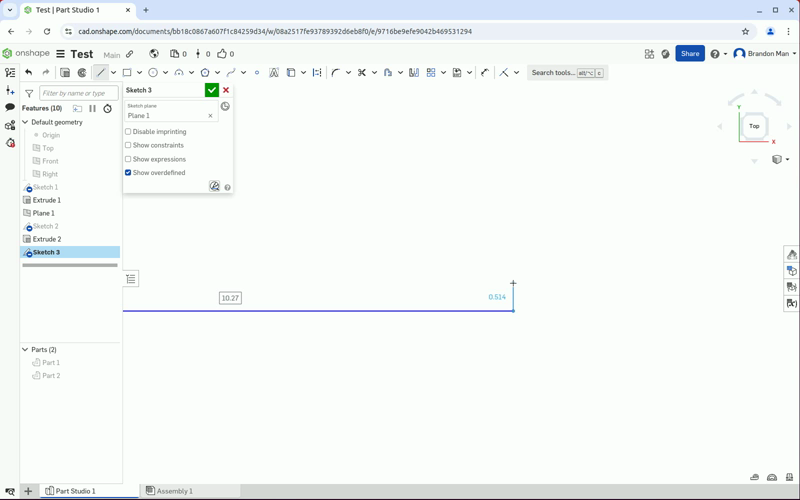
scroll(-6)
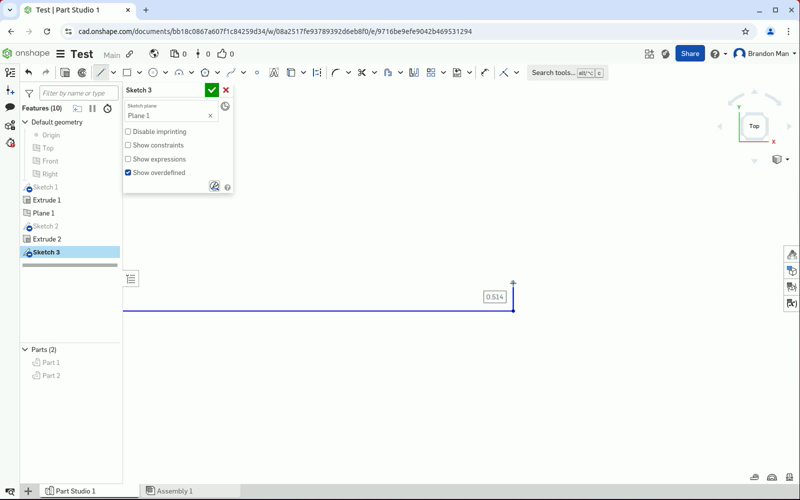
scroll(-6)
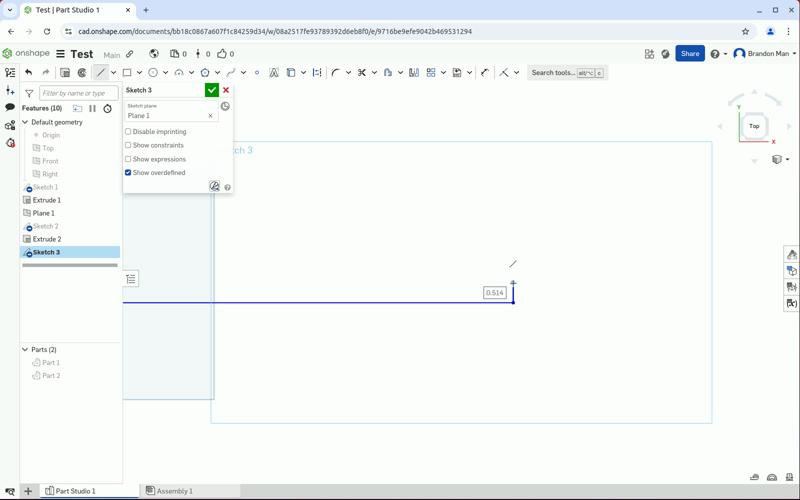
scroll(-6)
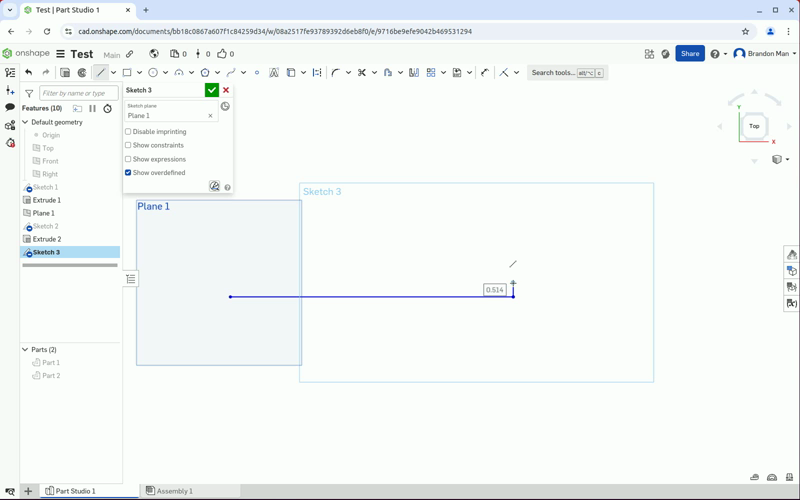
scroll(-6)
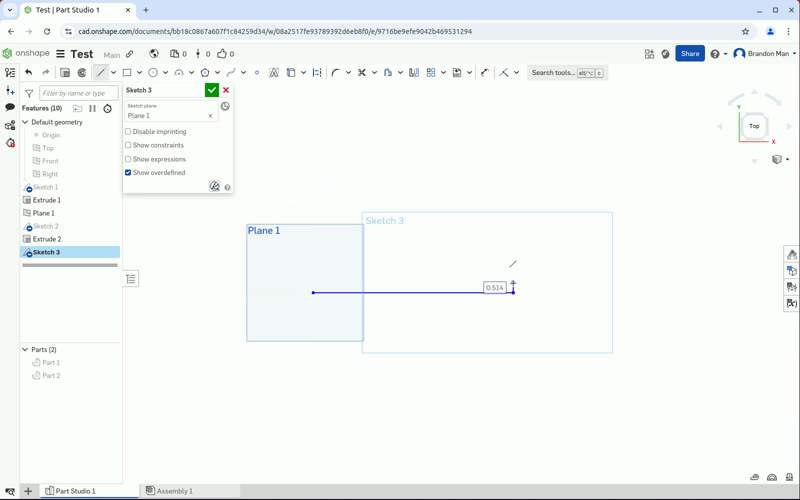
scroll(-6)
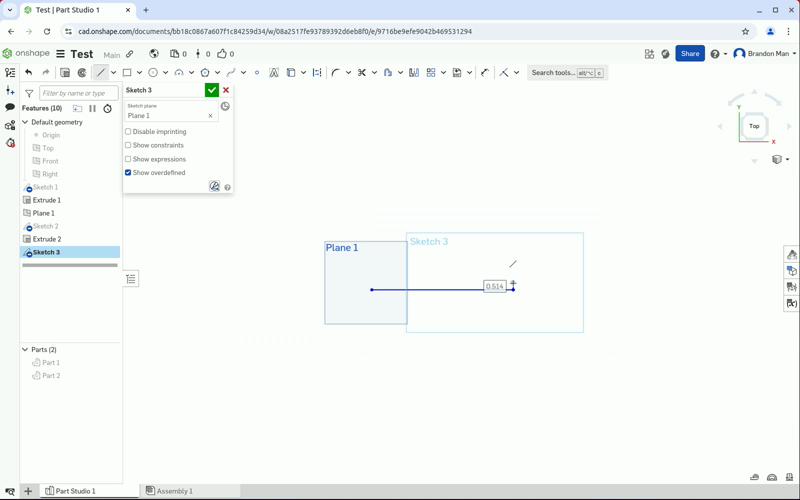
scroll(-6)
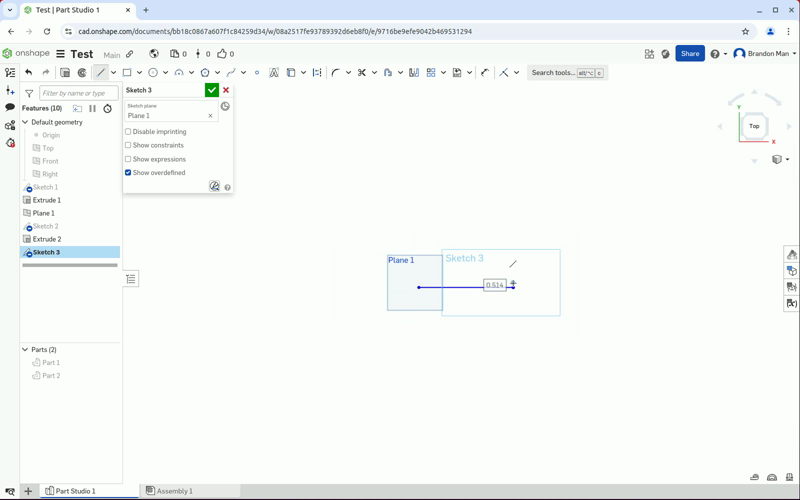
scroll(-6)
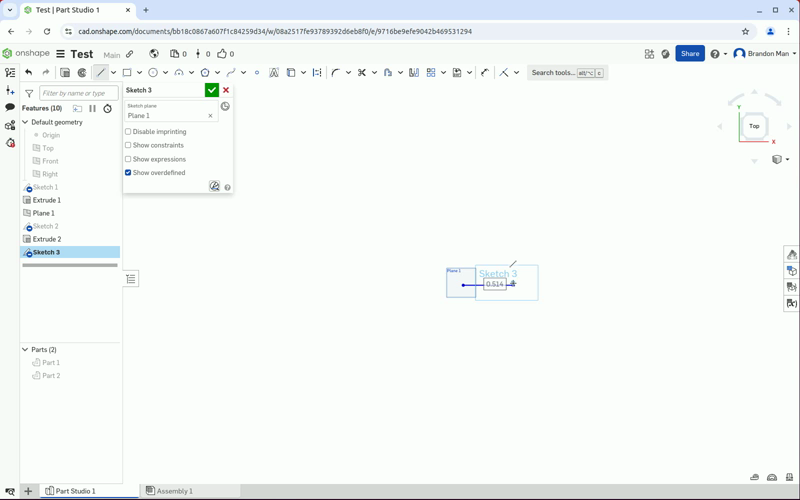
key_up(shift)
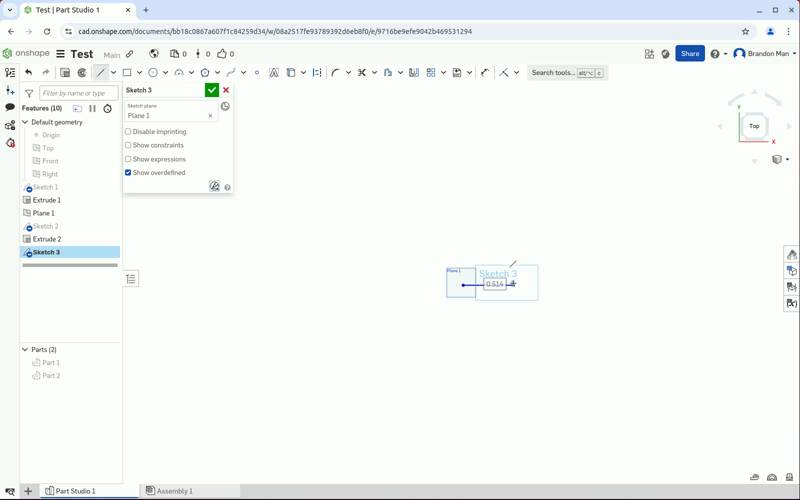
key_down(shift)
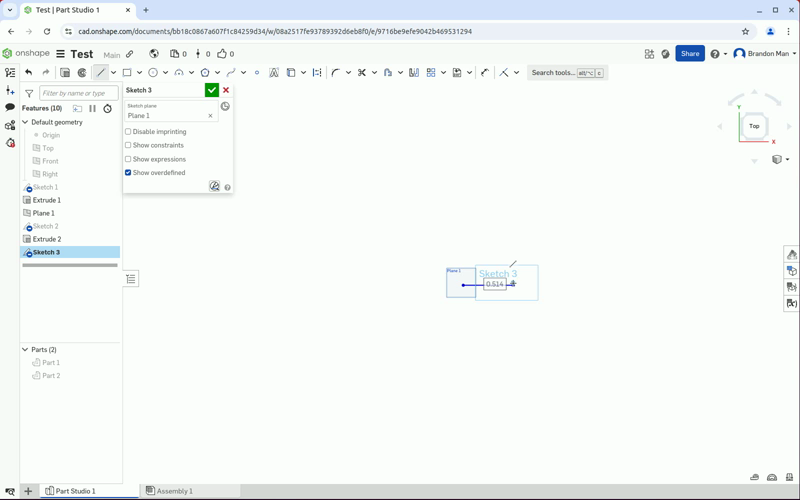
mouse_move(543, 282)
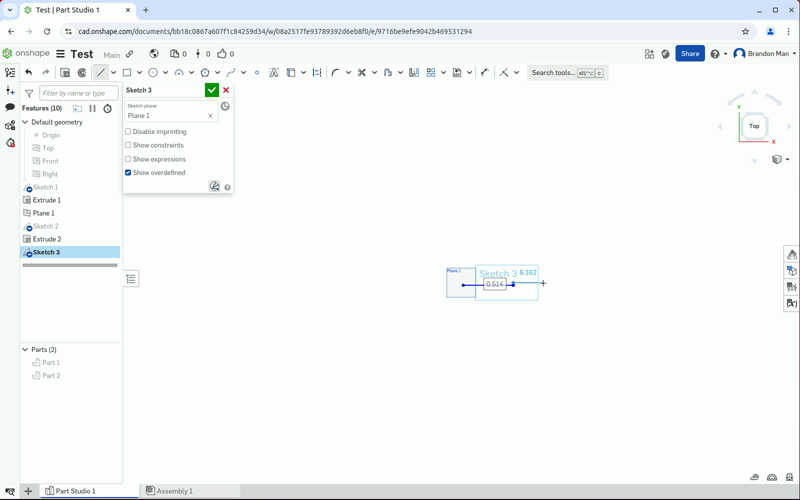
mouse_move(463, 282)
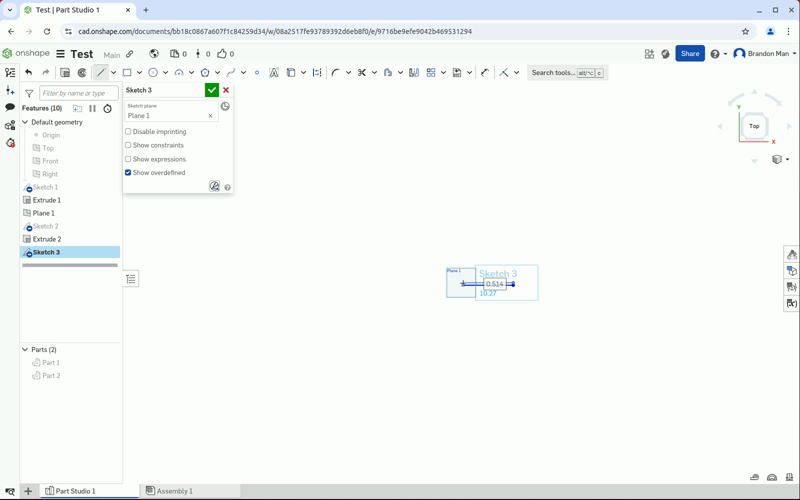
scroll(6)
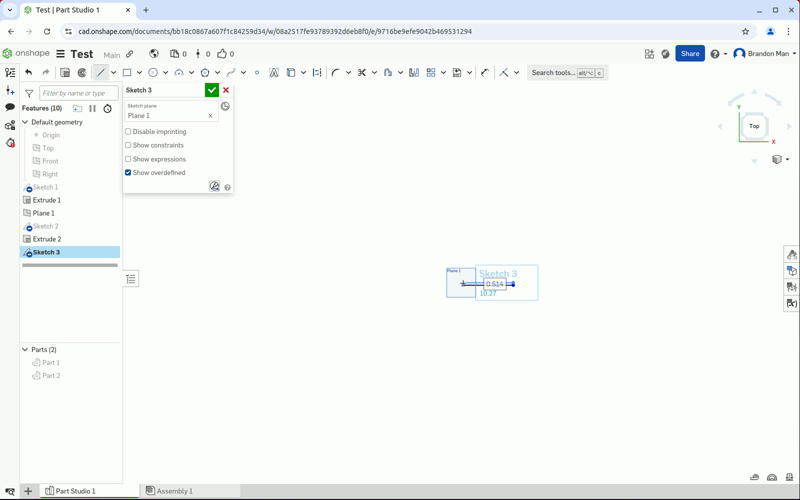
scroll(6)
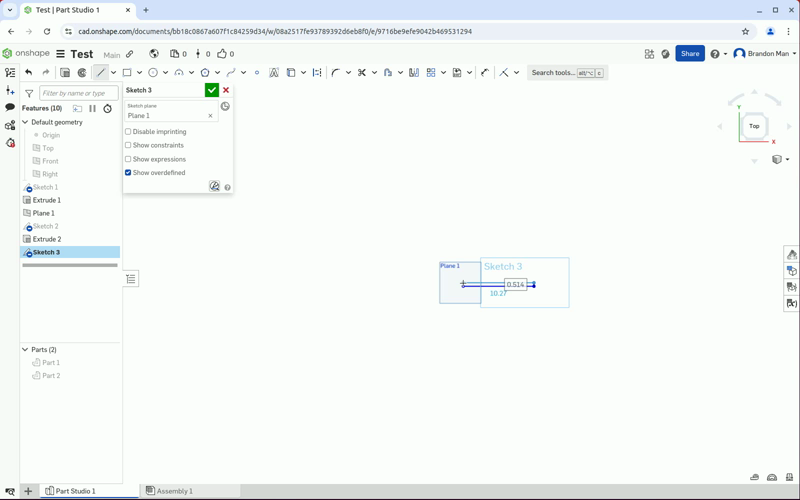
scroll(6)
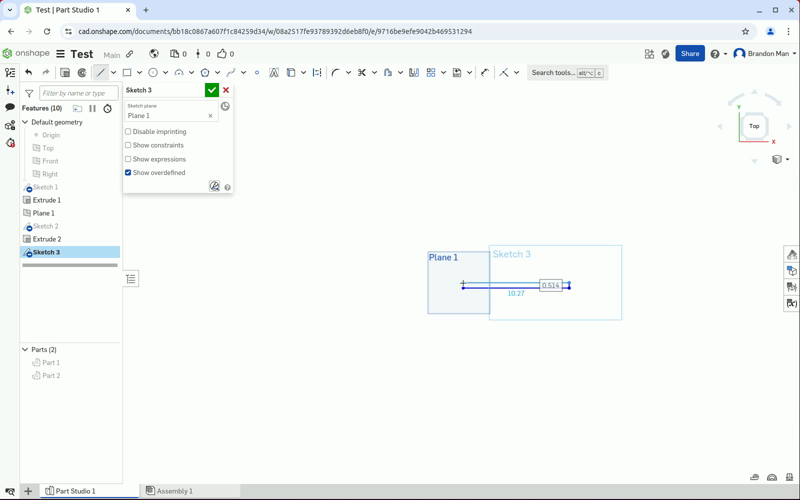
scroll(6)
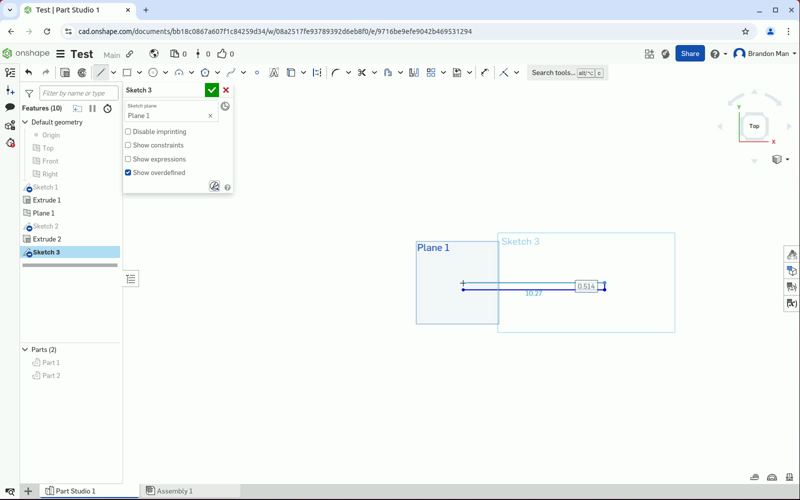
scroll(6)
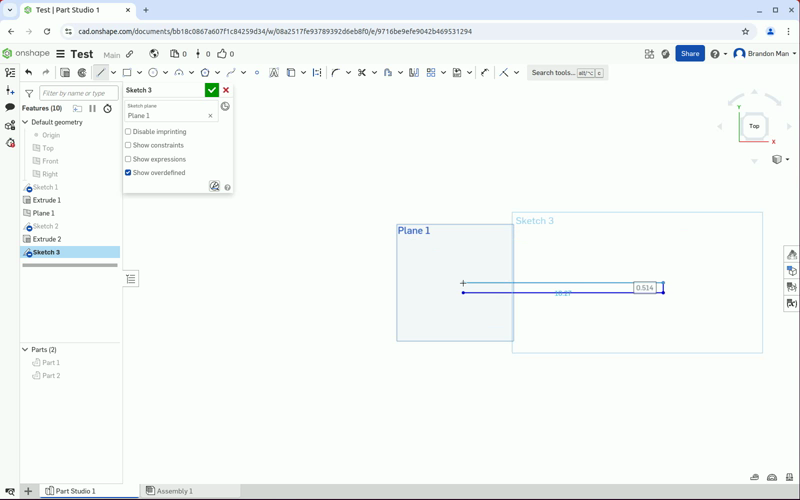
scroll(6)
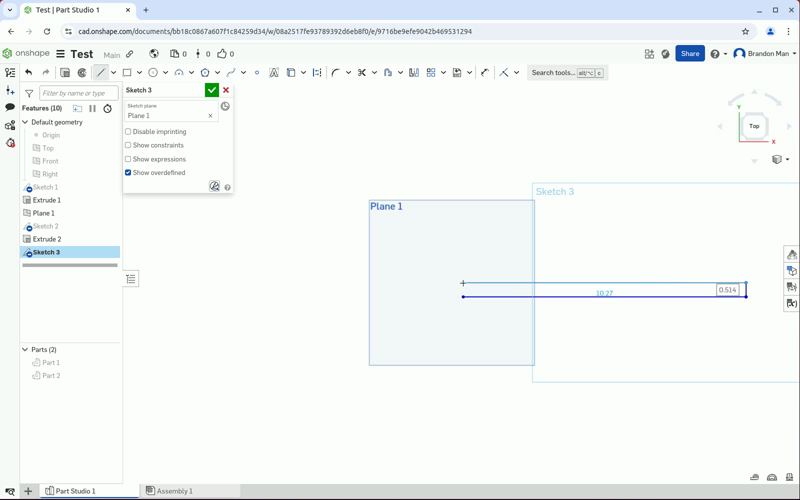
scroll(6)
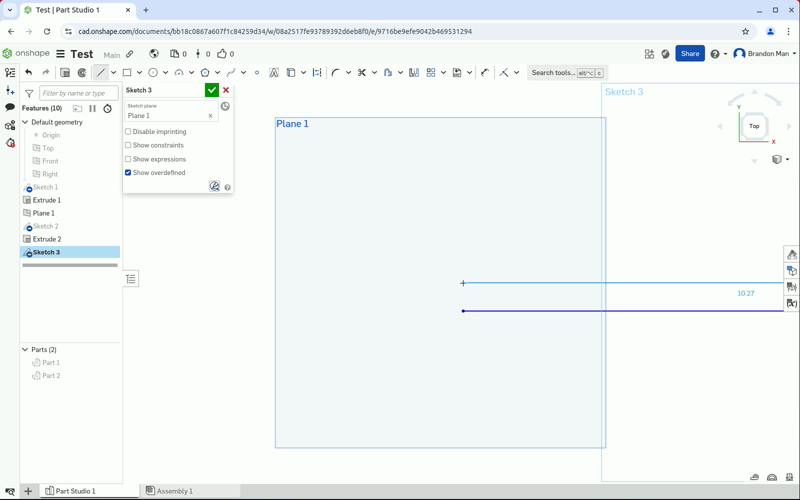
click(463, 282)
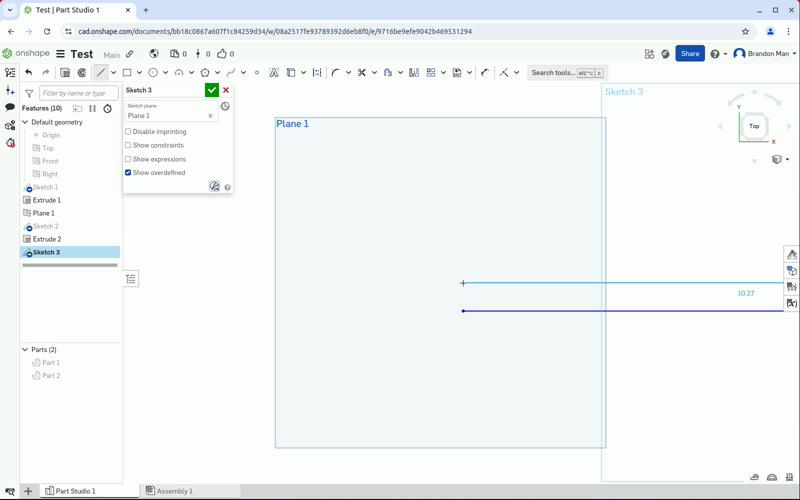
scroll(-6)
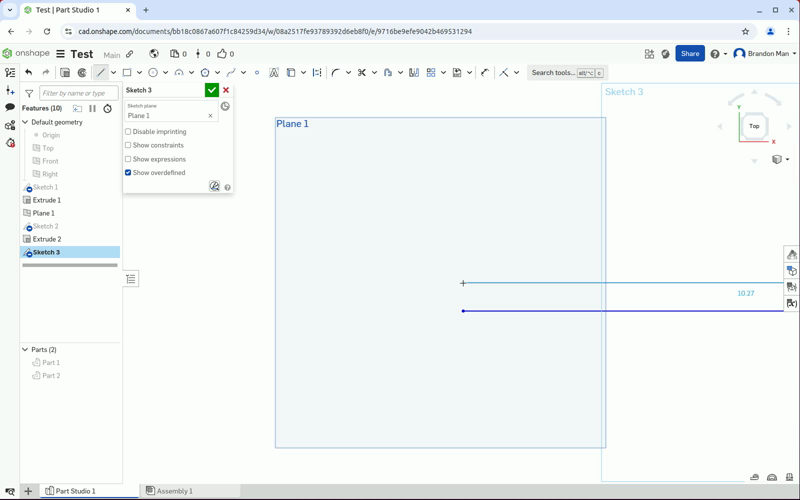
scroll(-6)
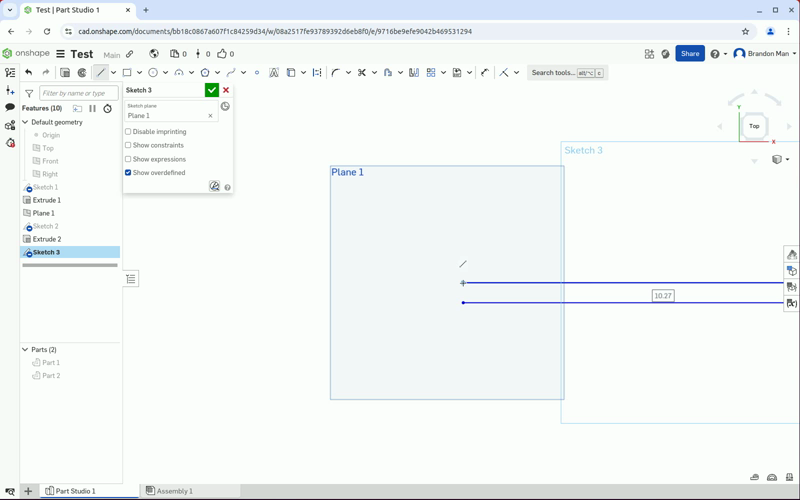
scroll(-6)
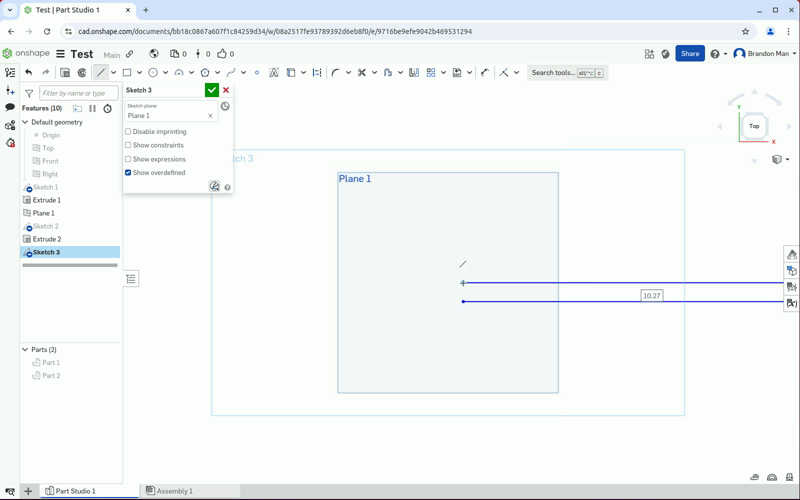
scroll(-6)
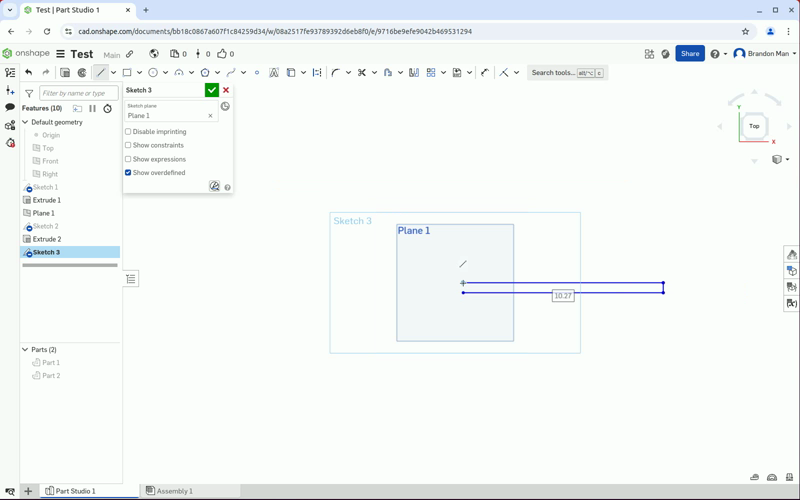
scroll(-6)
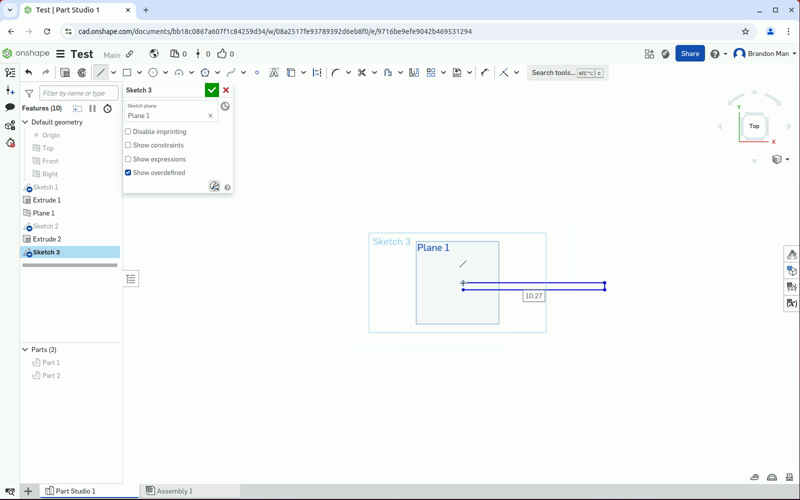
scroll(-6)
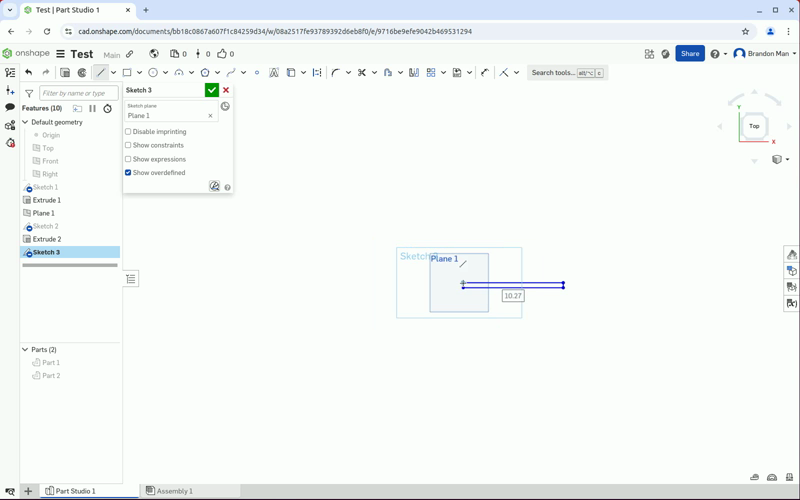
scroll(-6)
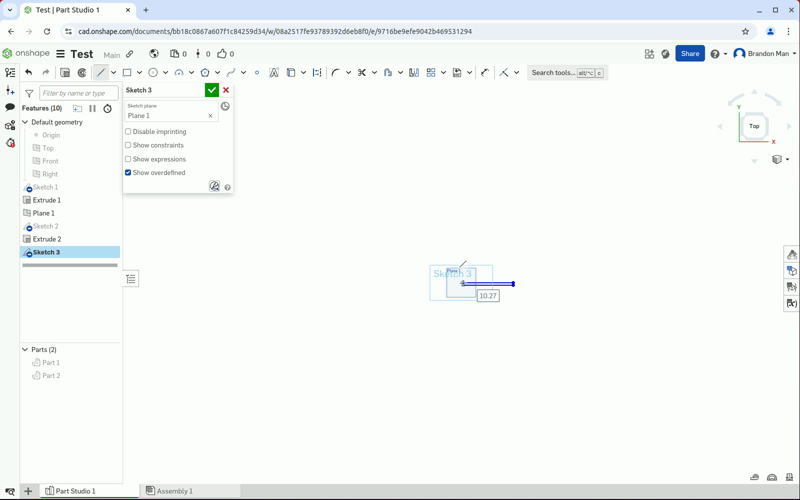
key_up(shift)
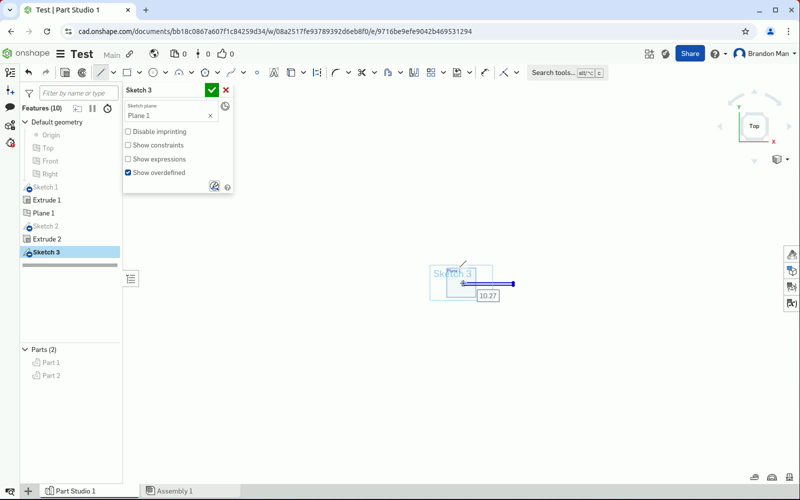
mouse_move(493, 282)
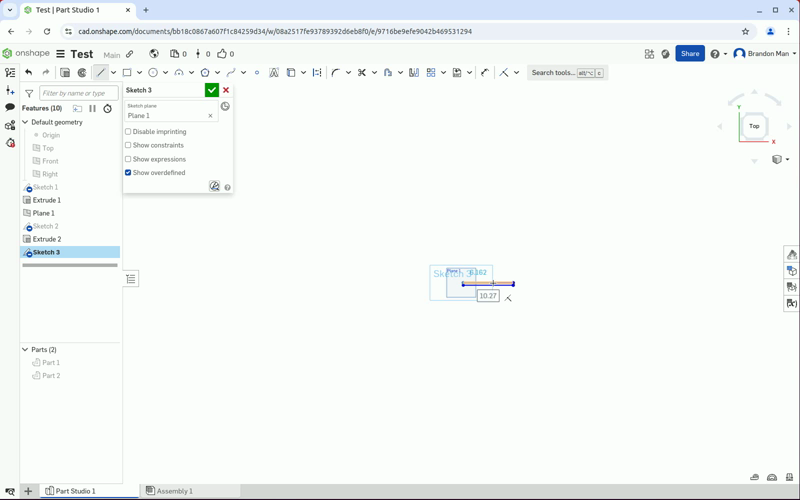
key_down(shift)
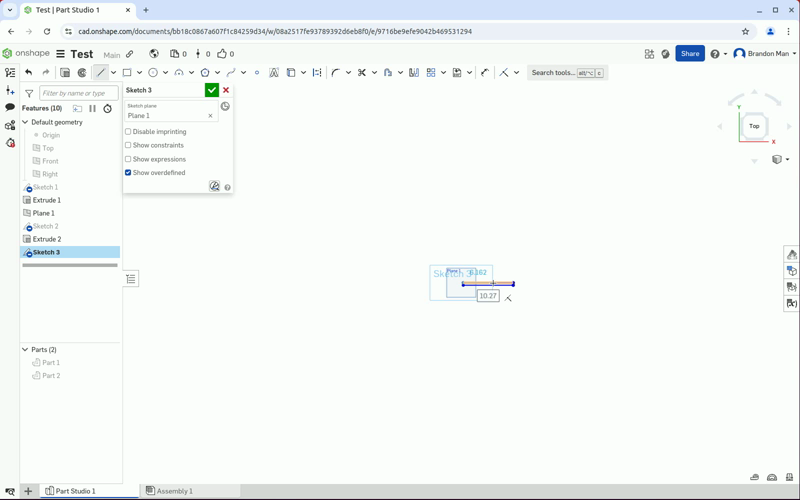
mouse_move(463, 285)
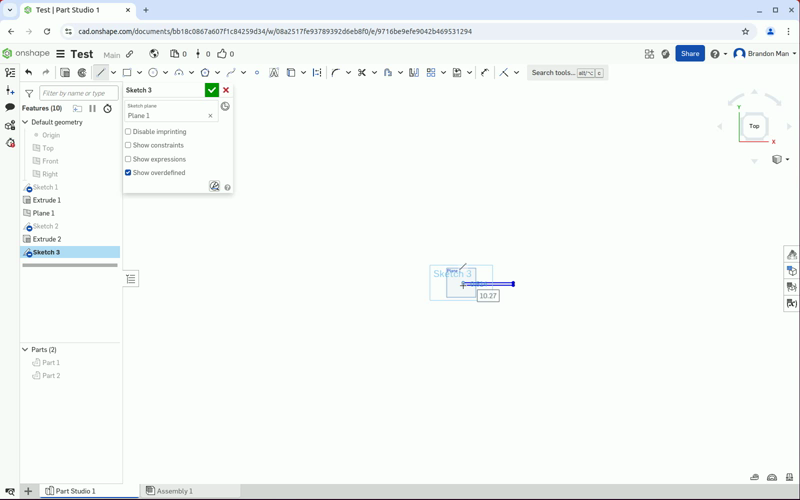
scroll(6)
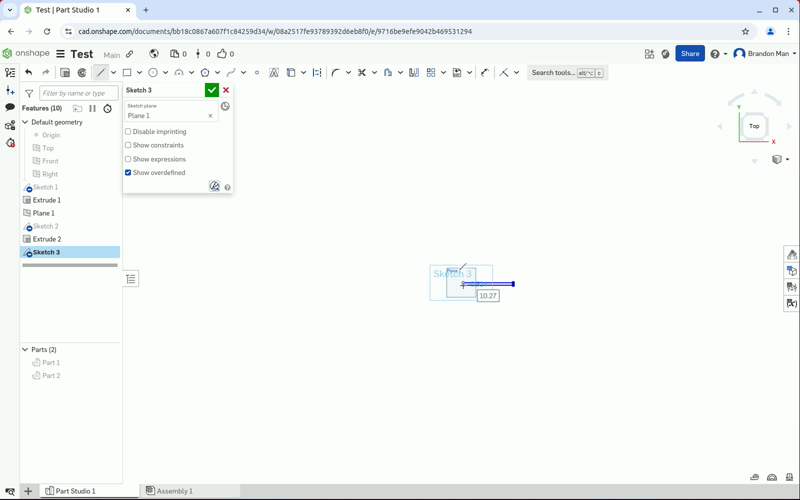
scroll(6)
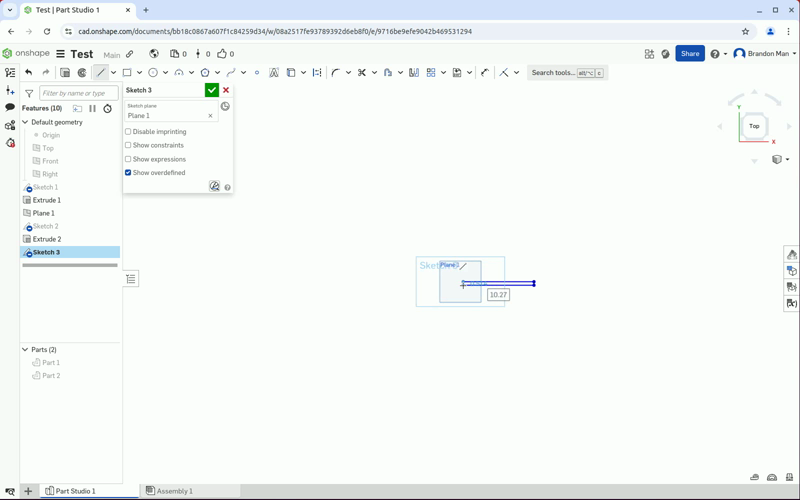
scroll(6)
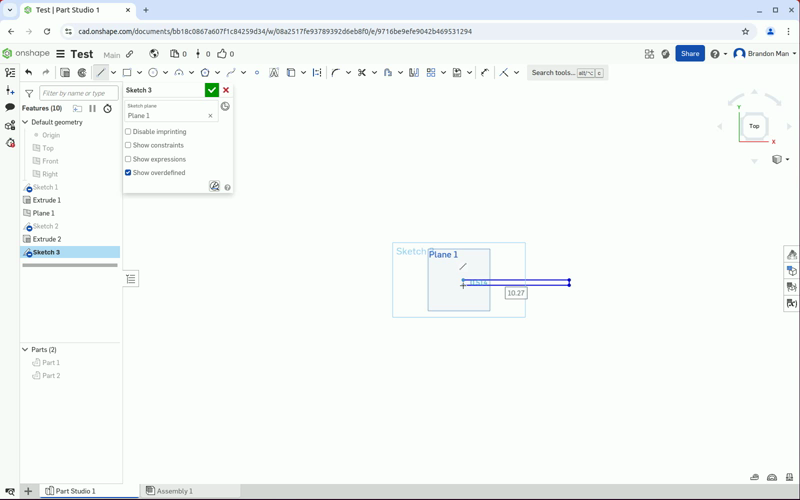
scroll(6)
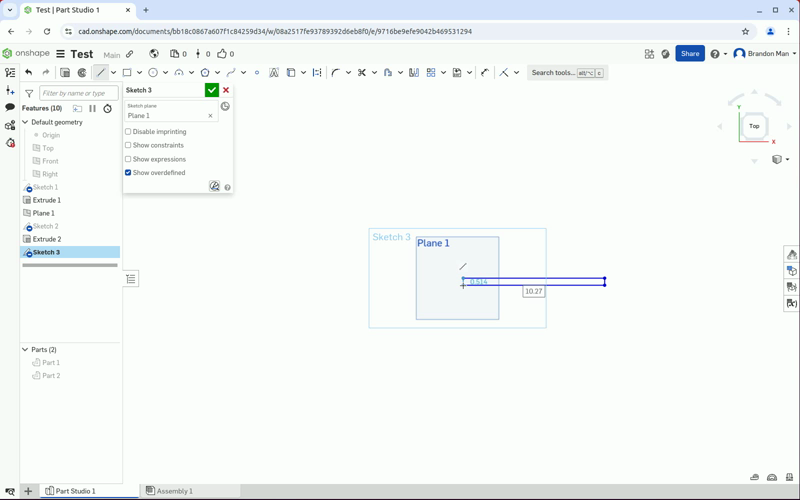
scroll(6)
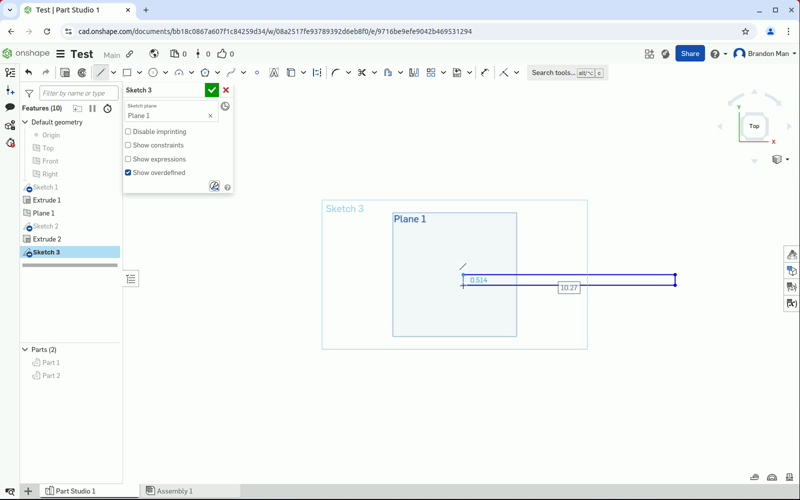
scroll(6)
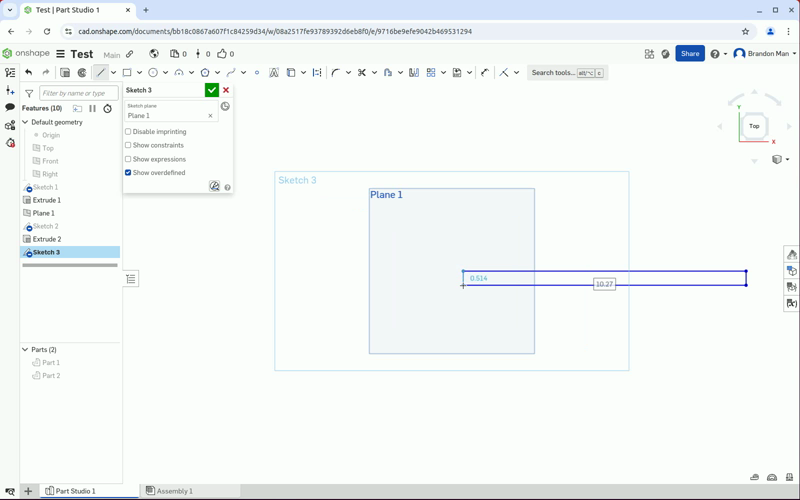
scroll(6)
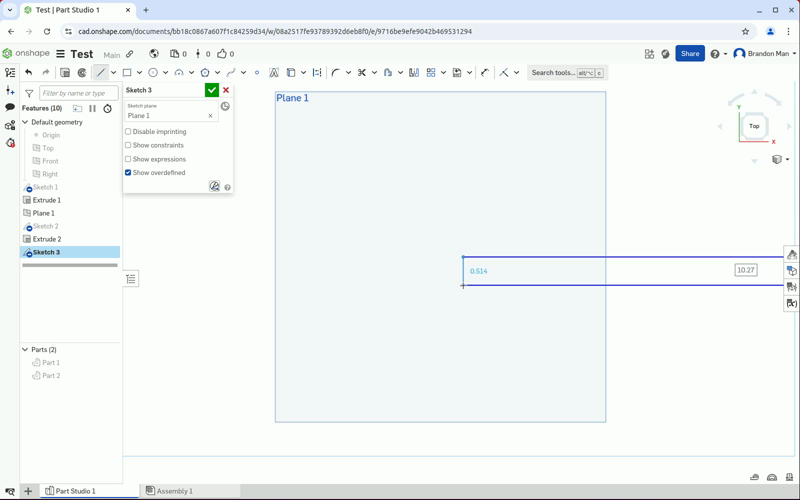
key_up(shift)
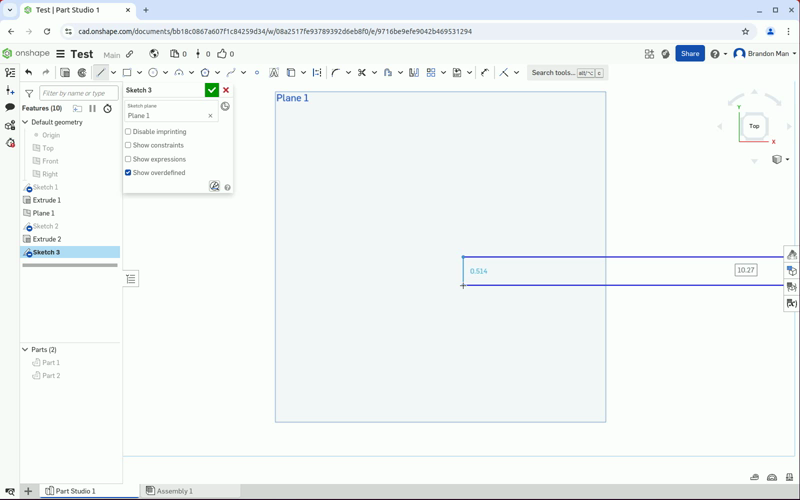
click(463, 285)
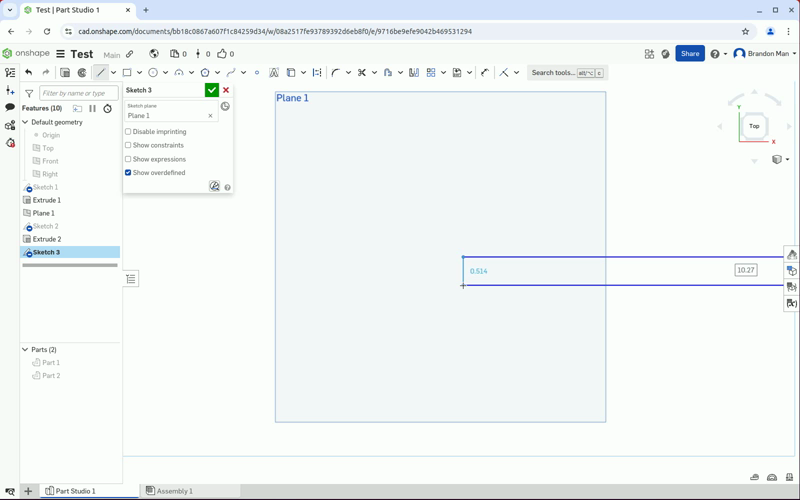
scroll(-6)
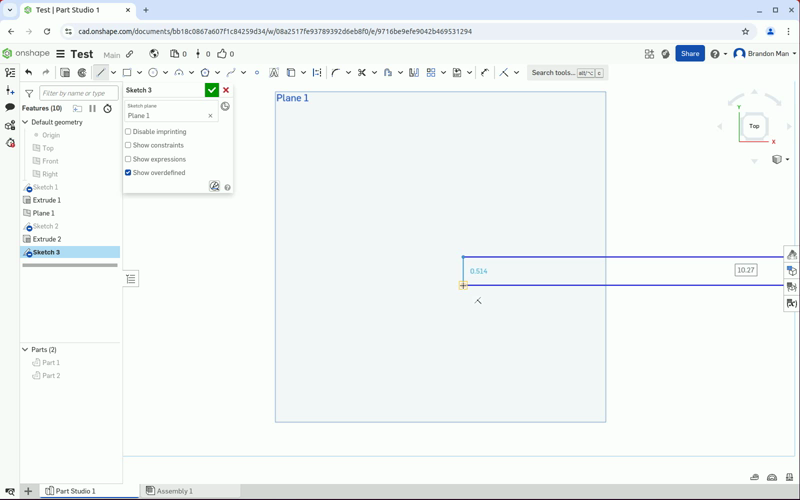
scroll(-6)
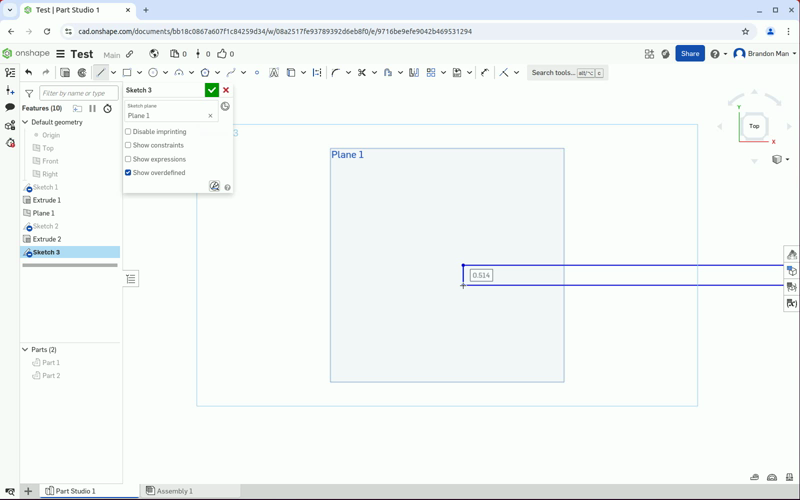
scroll(-6)
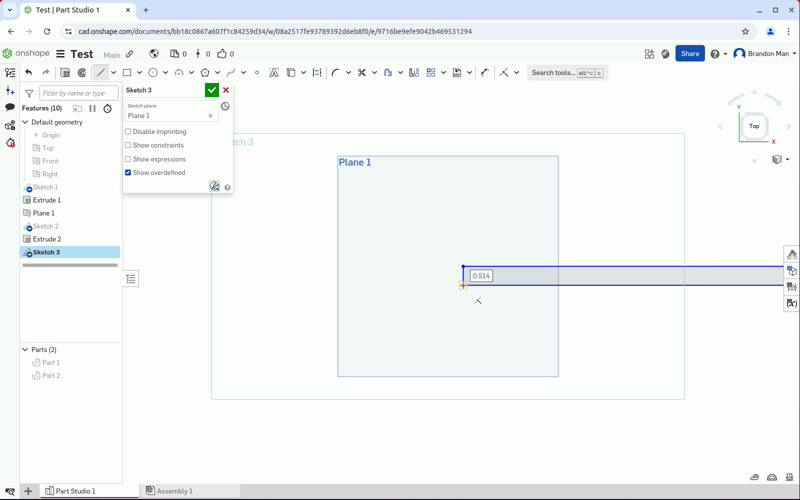
scroll(-6)
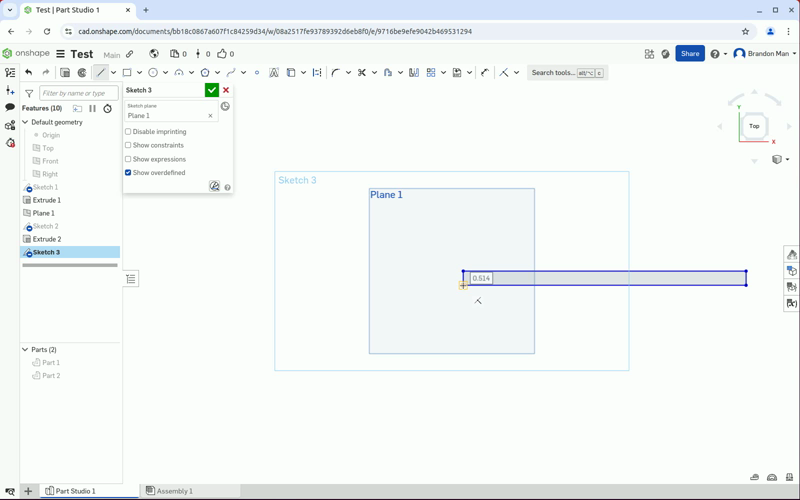
scroll(-6)
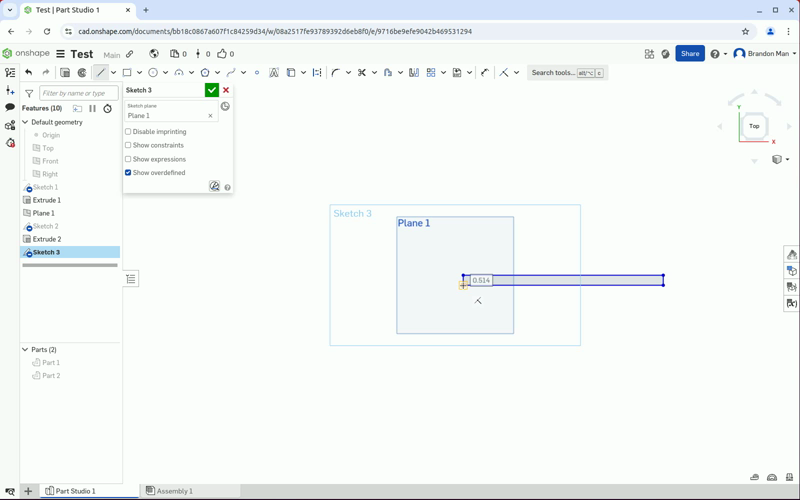
scroll(-6)
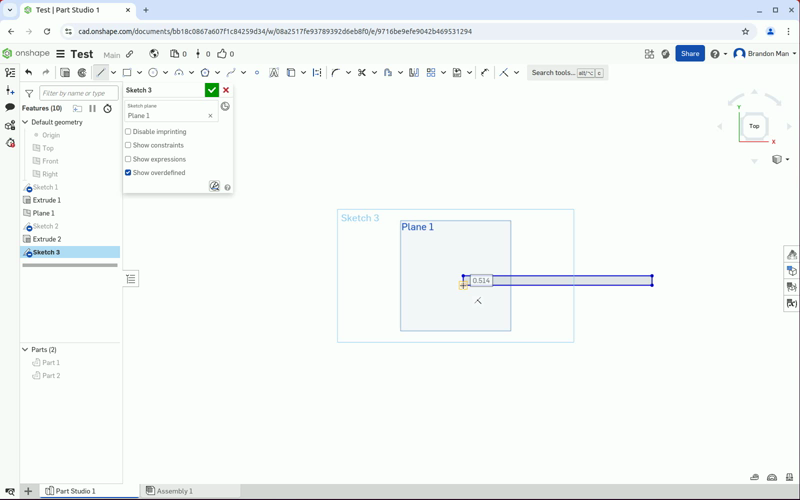
scroll(-6)
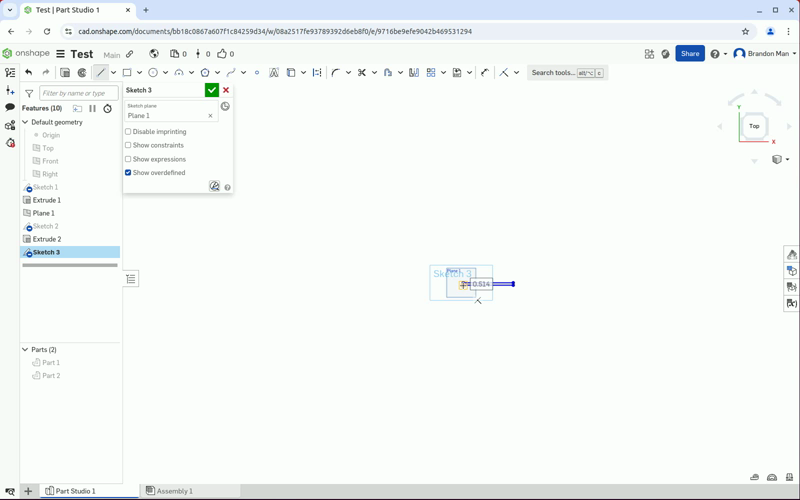
key(esc)
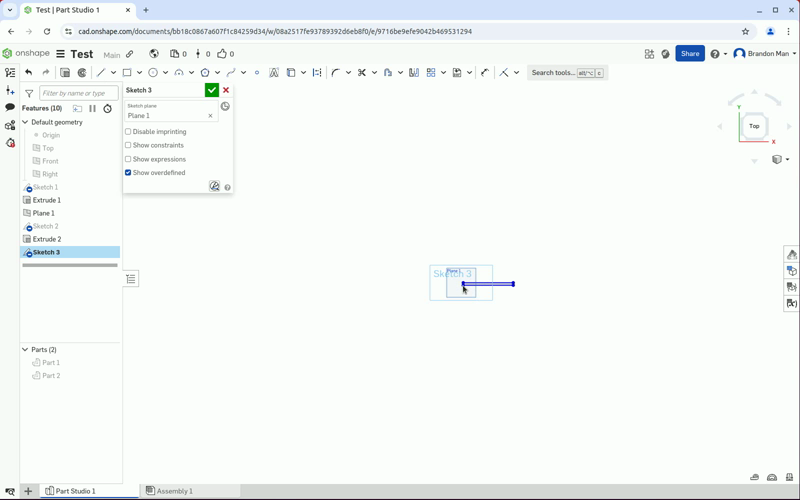
mouse_move(493, 283)
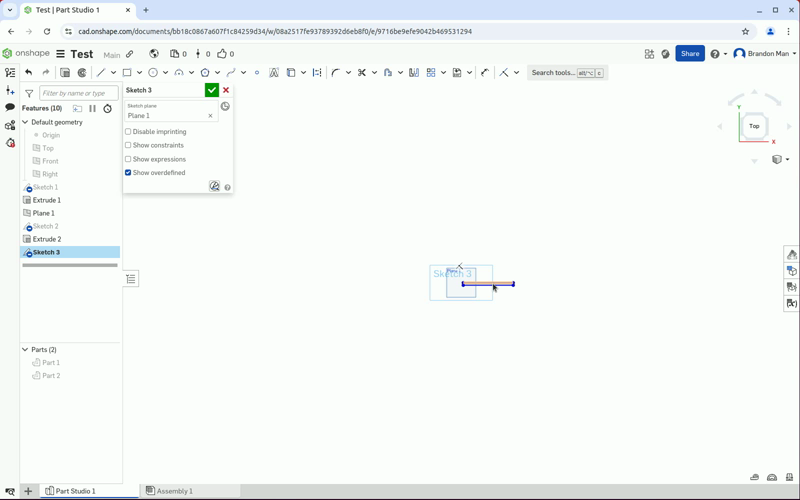
scroll(6)
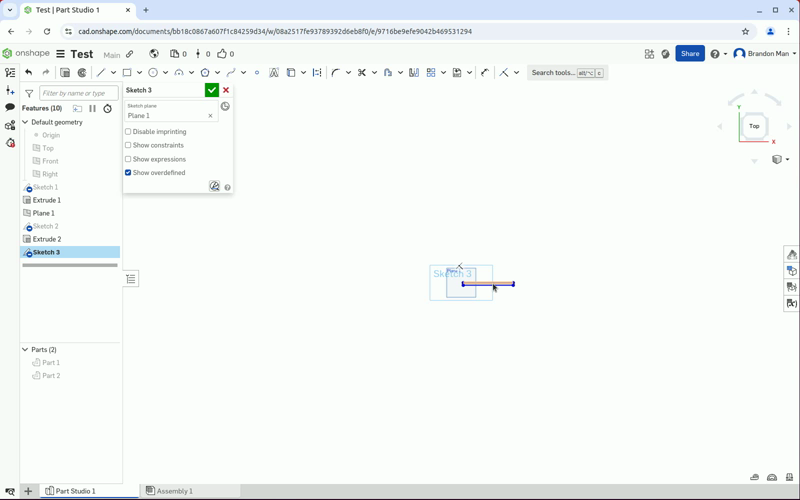
scroll(6)
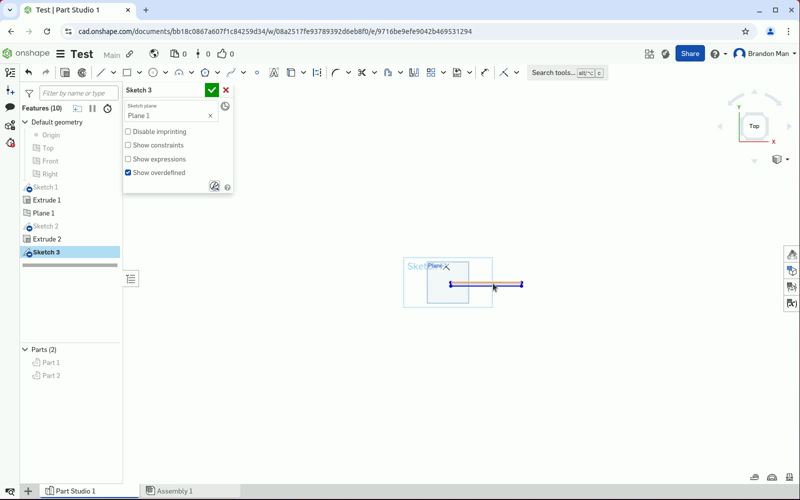
scroll(6)
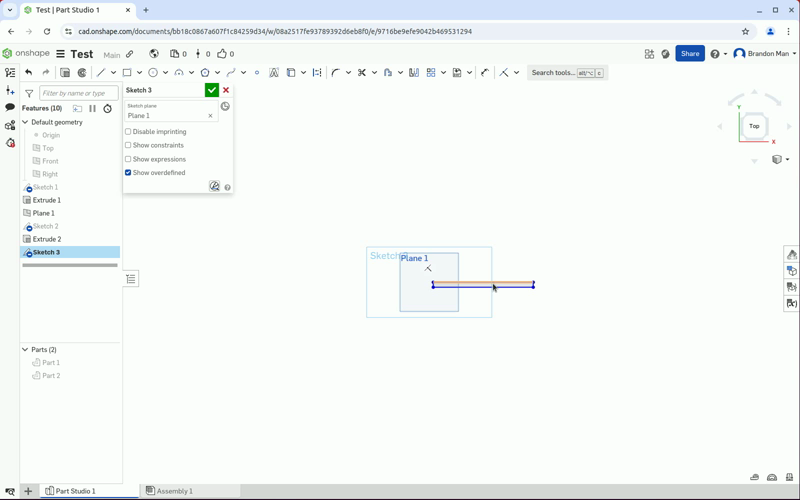
scroll(6)
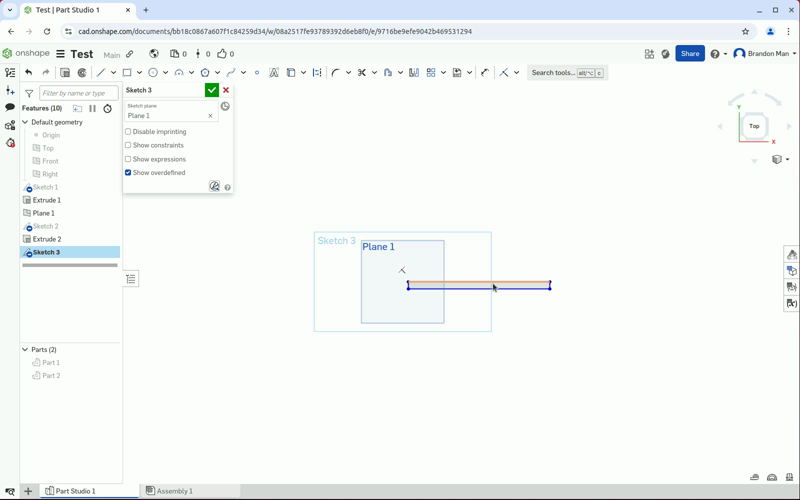
scroll(6)
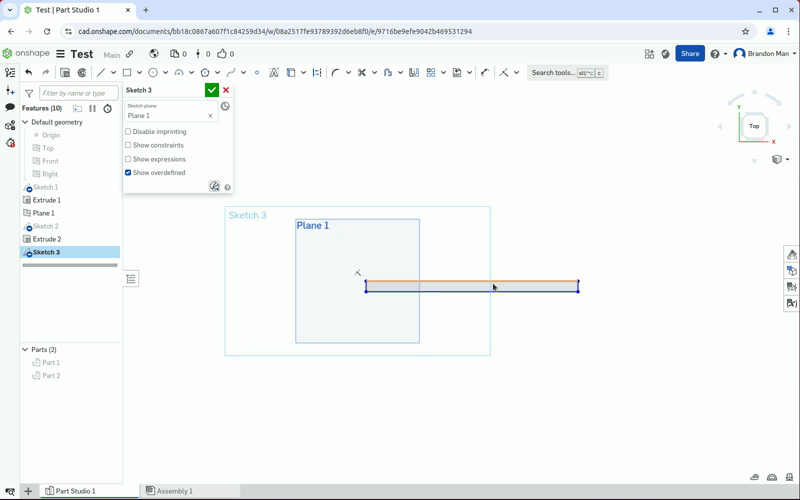
scroll(6)
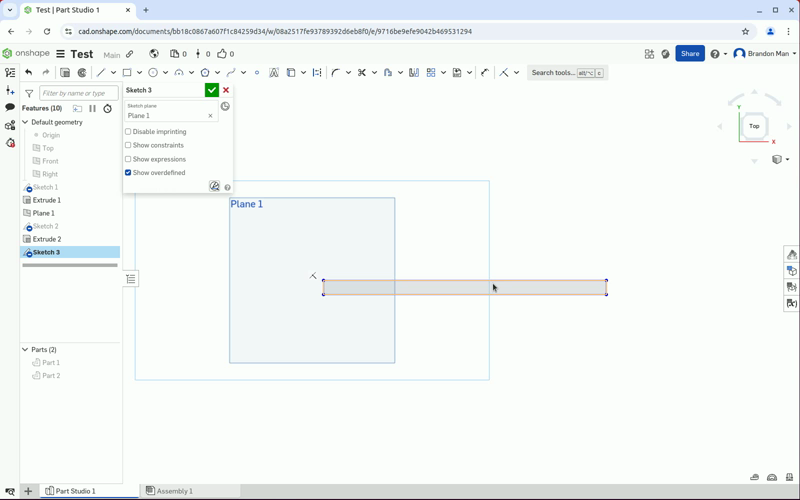
scroll(6)
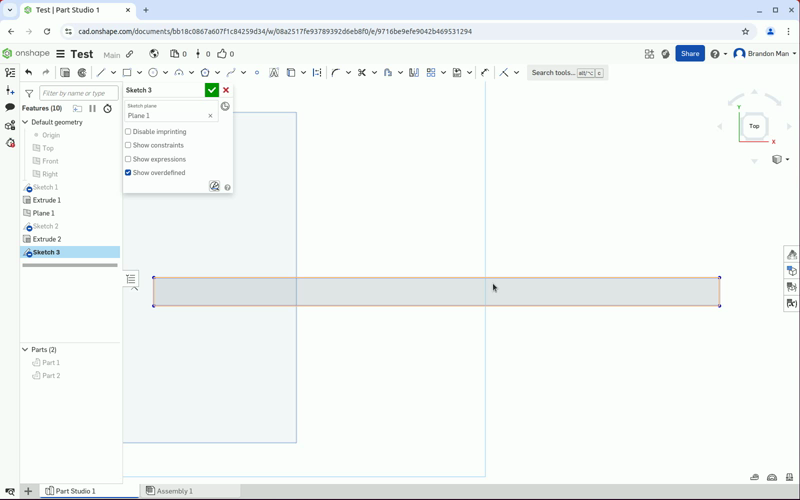
click(493, 283)
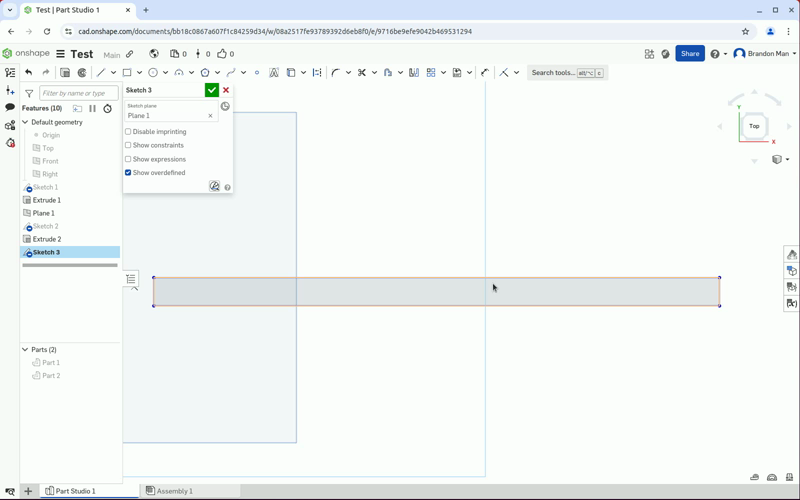
scroll(-6)
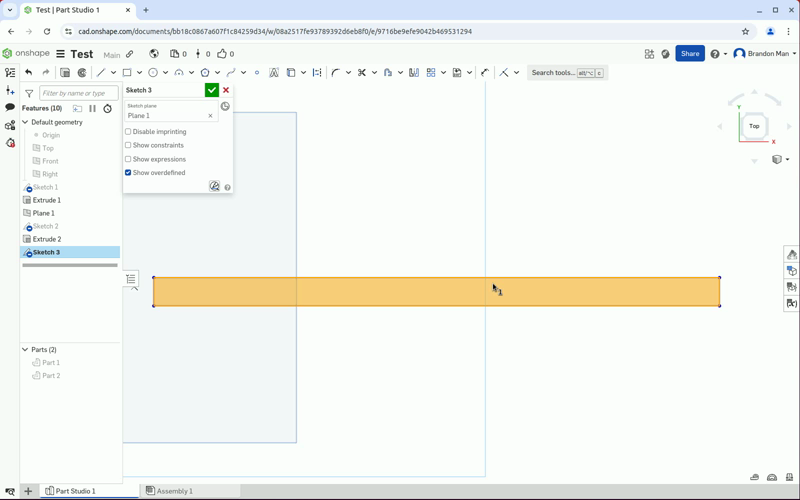
scroll(-6)
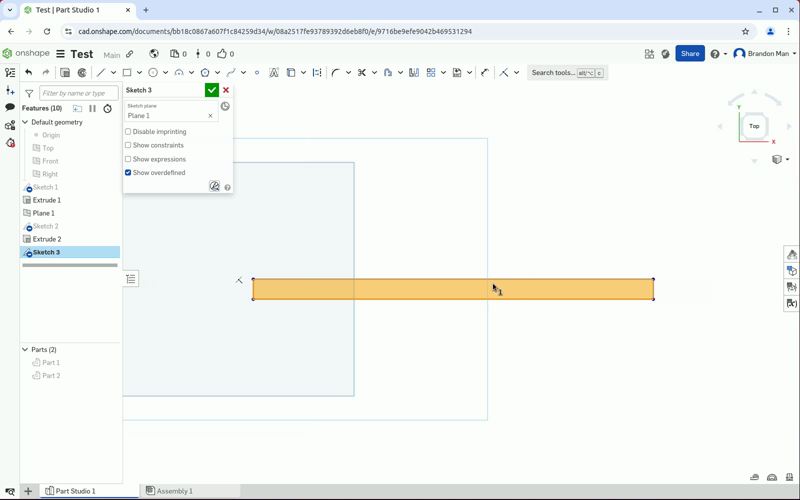
scroll(-6)
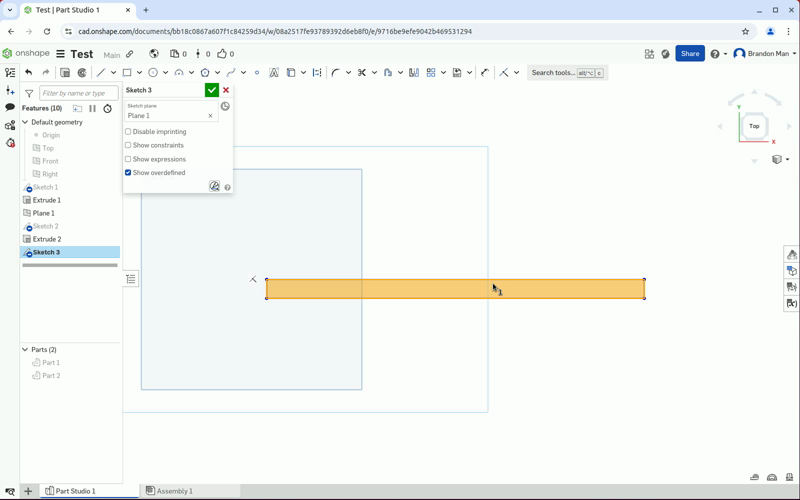
scroll(-6)
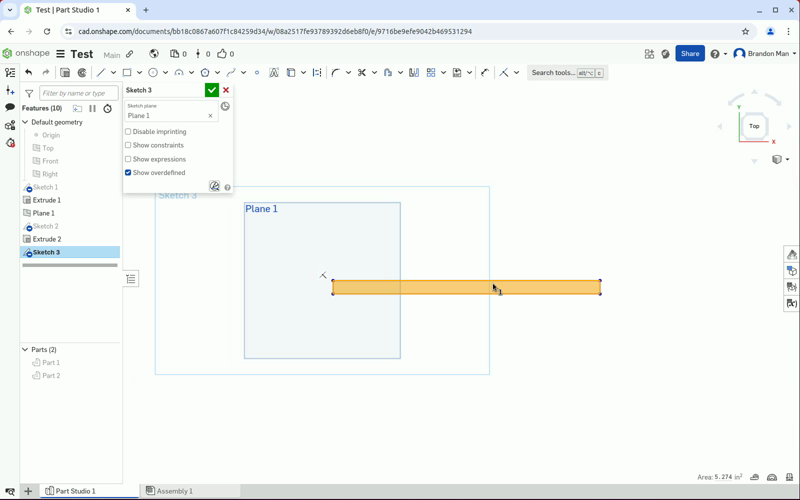
scroll(-6)
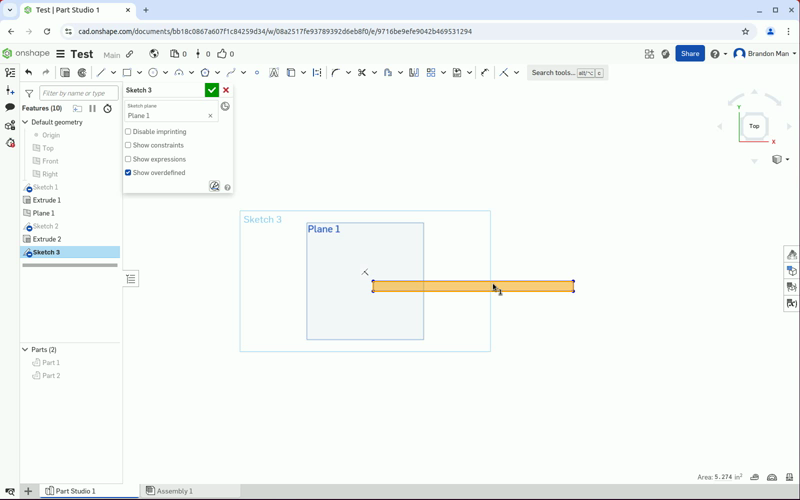
scroll(-6)
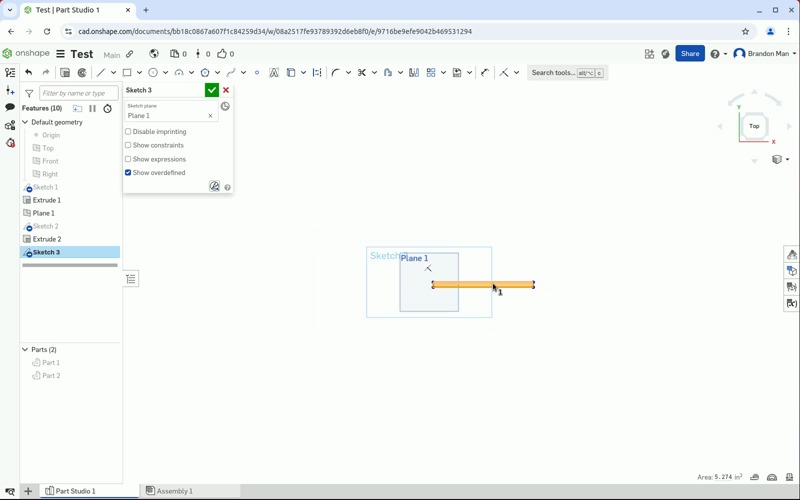
scroll(-6)
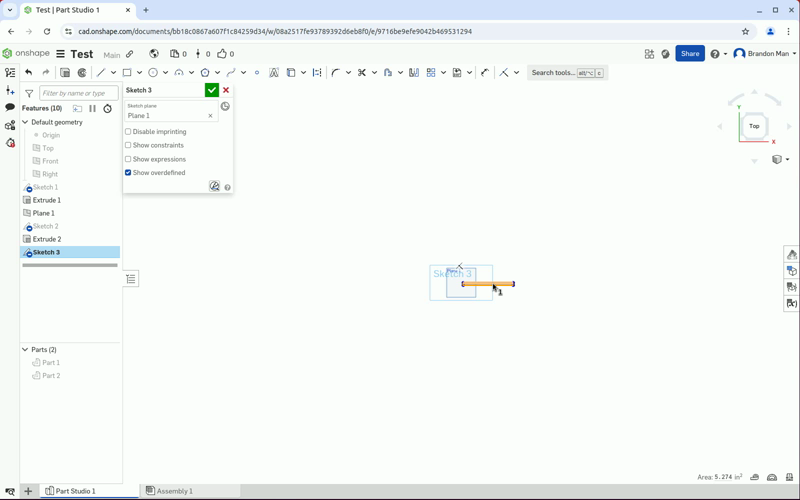
mouse_move(73, 352)
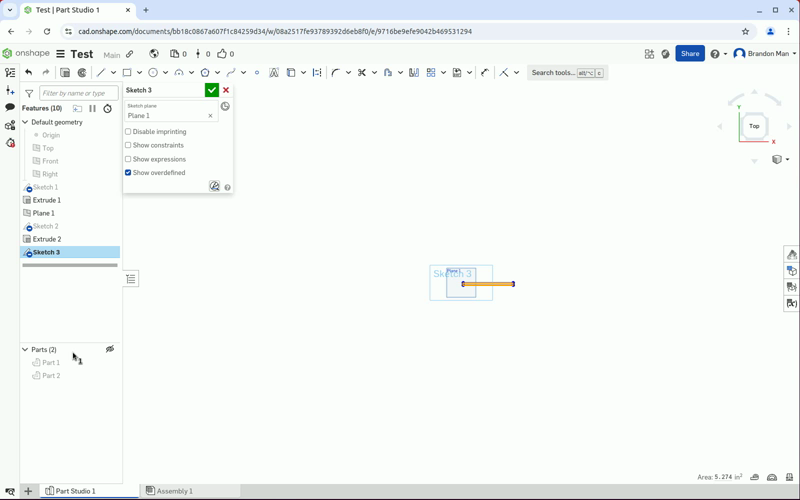
key(shift+y)
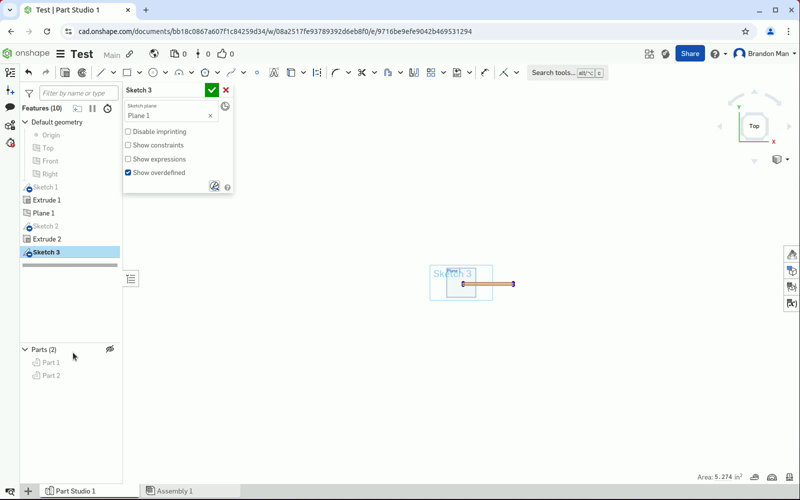
key(shift+e)
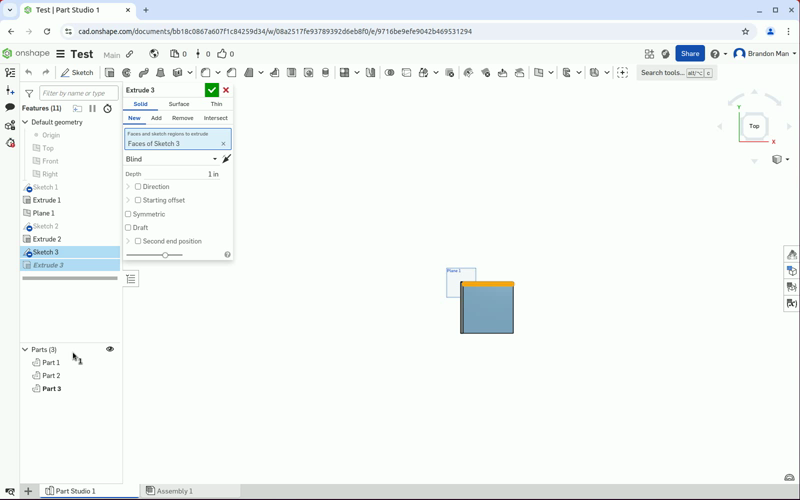
mouse_move(143, 106)
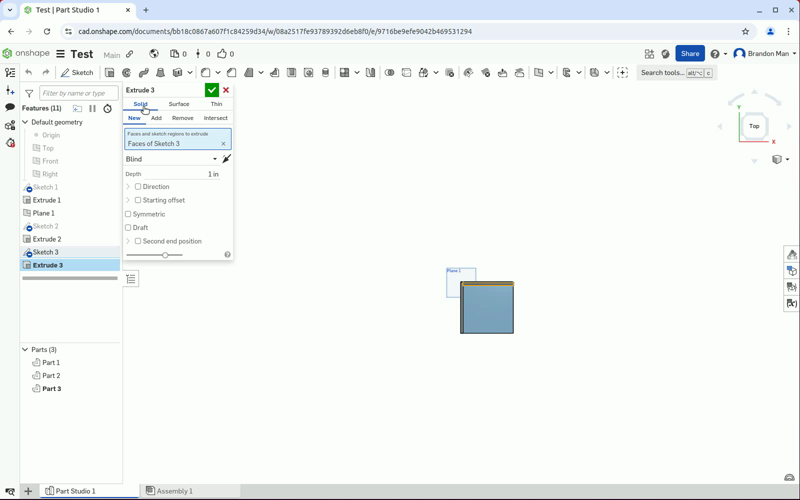
click(143, 106)
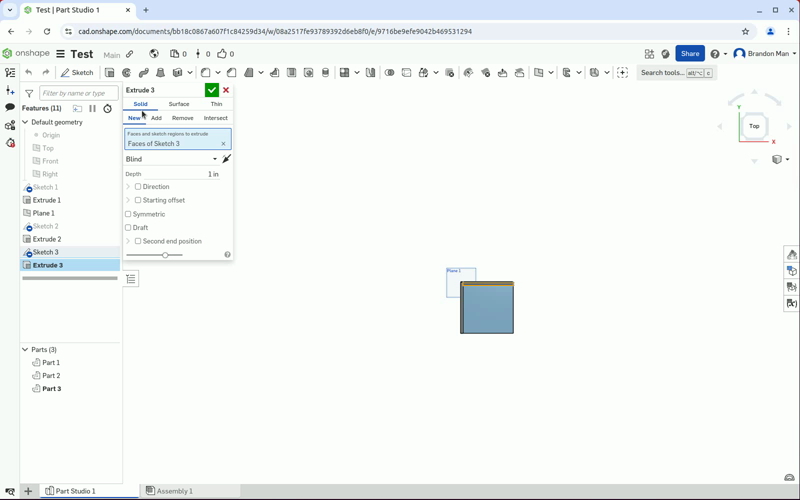
mouse_move(137, 120)
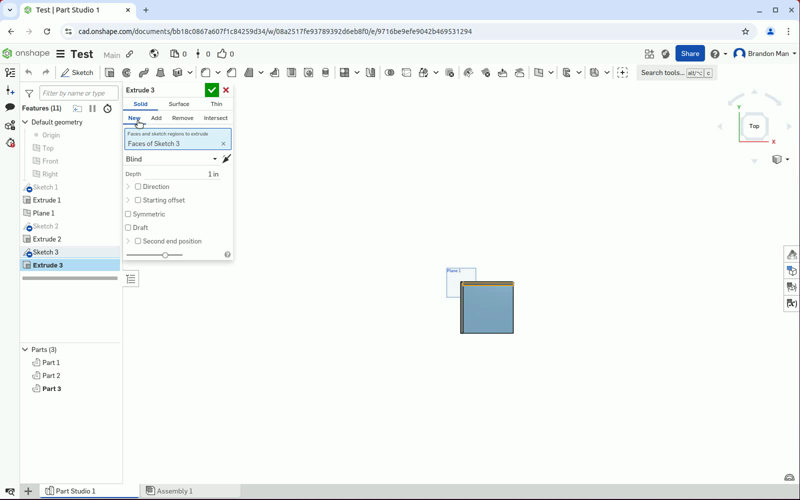
click(137, 120)
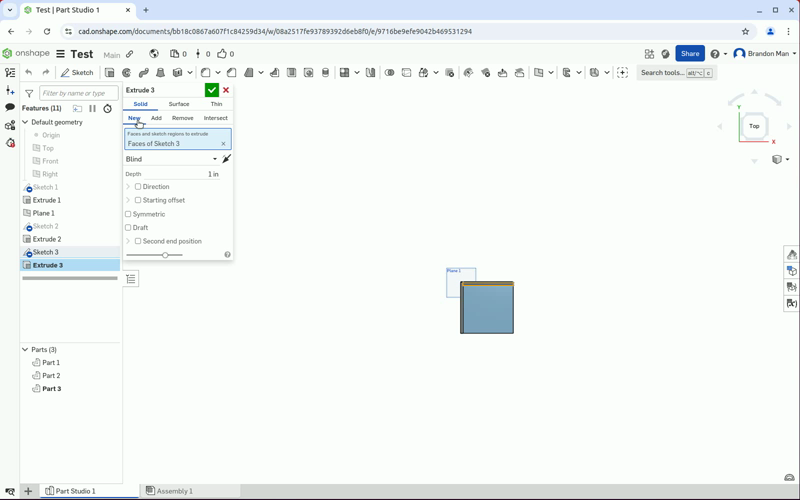
key(tab, 4)
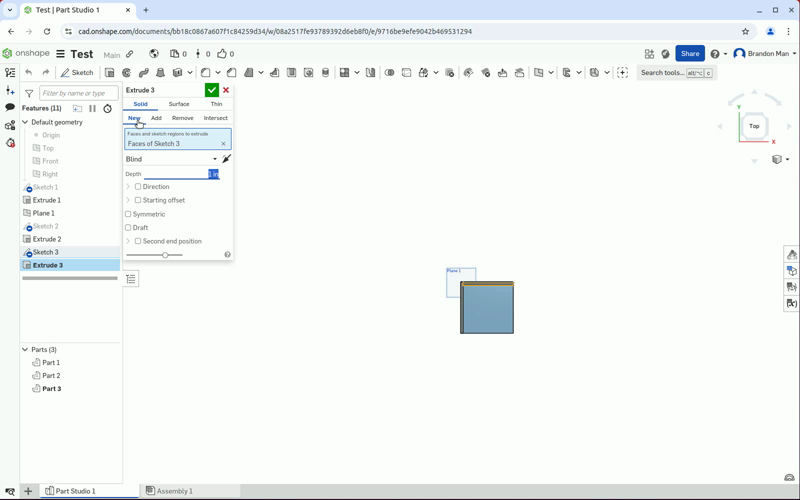
text(10.351)
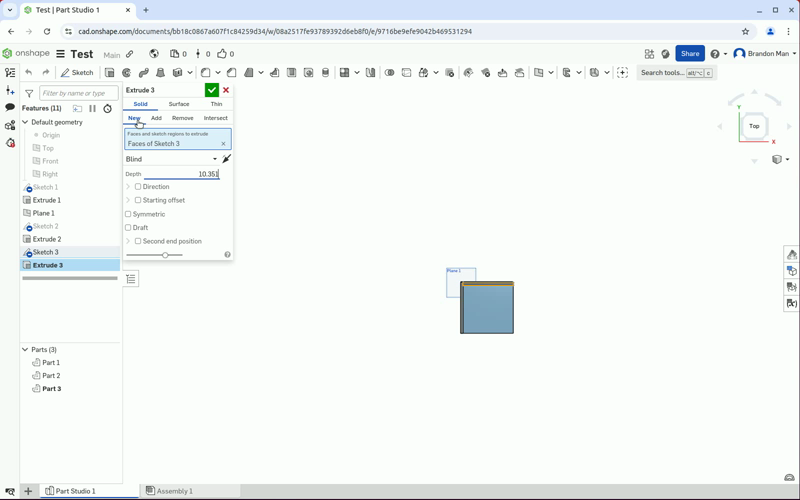
key(enter)
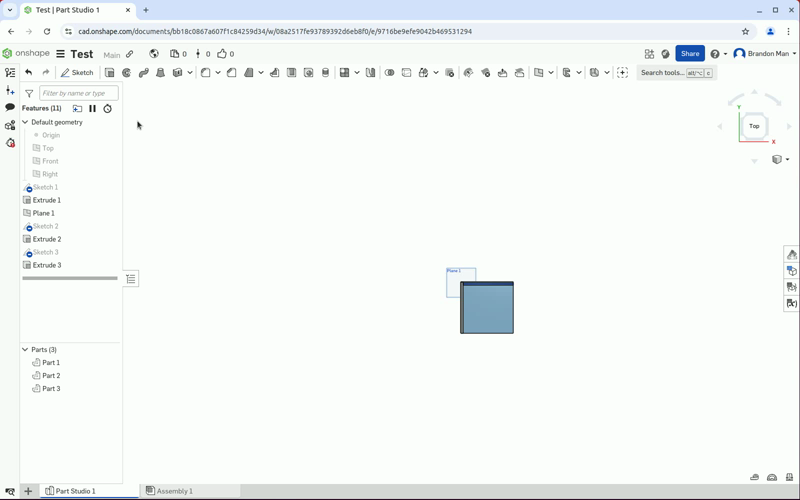
key(shift+h)
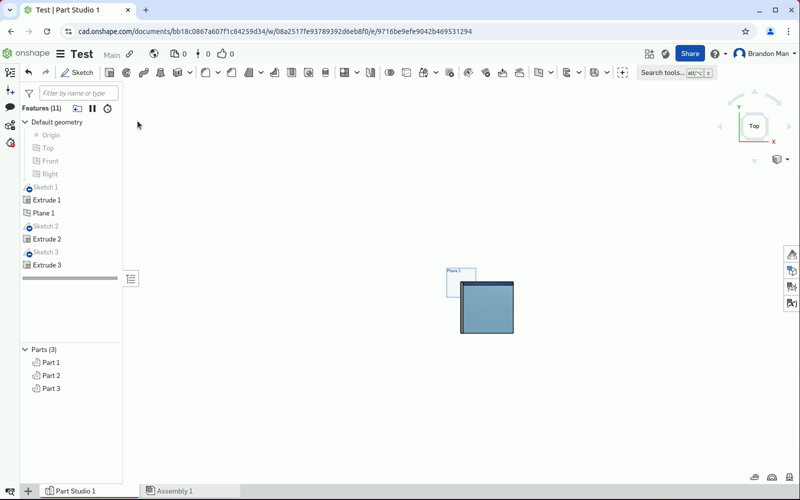
key(shift+h)
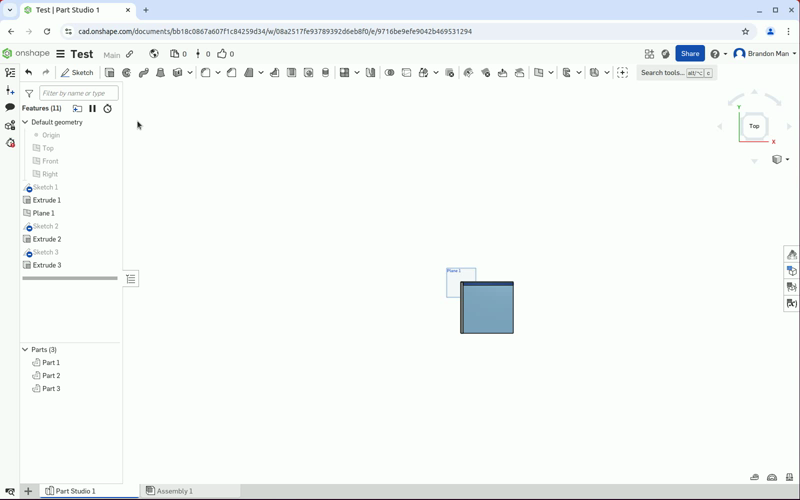
mouse_move(73, 189)
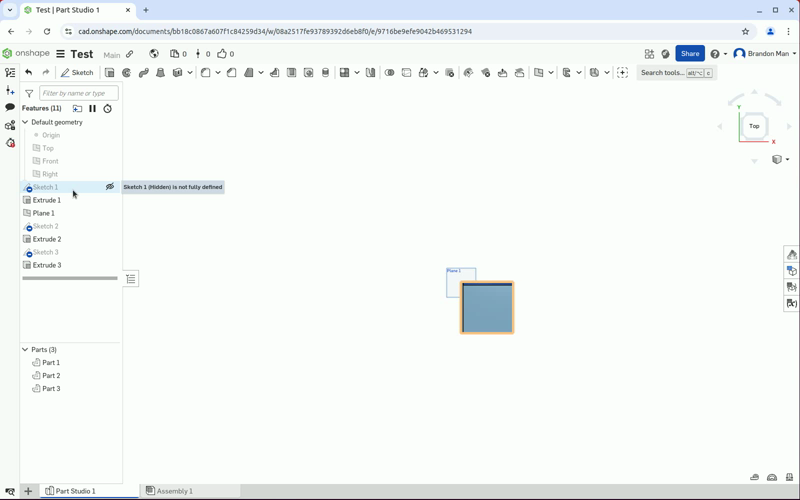
click(73, 189)
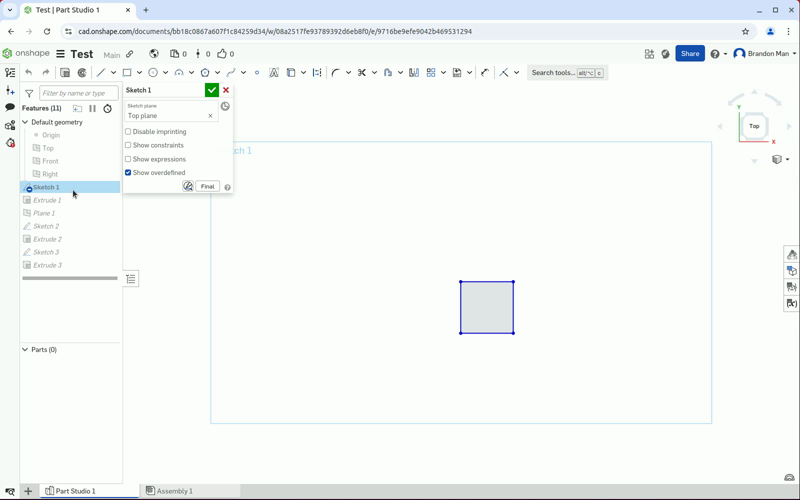
mouse_move(229, 92)
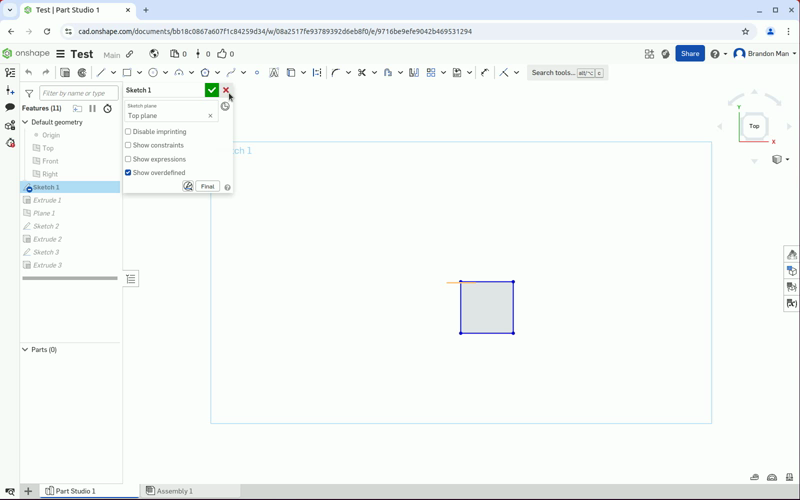
click(229, 92)
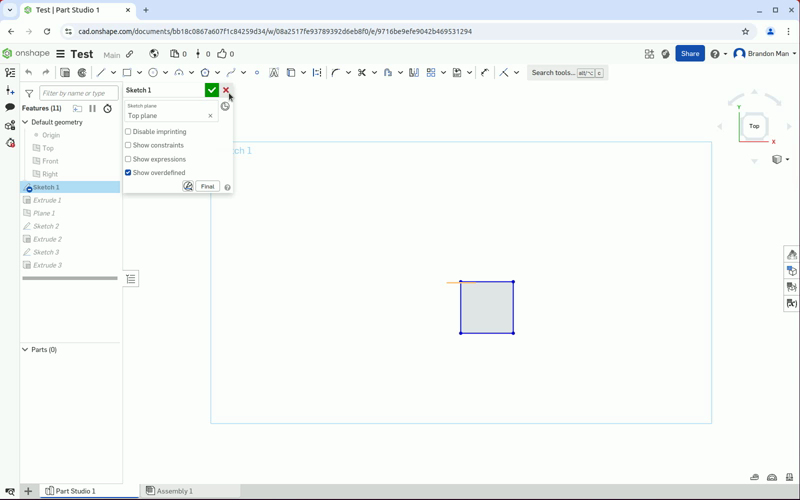
key(shift+s)
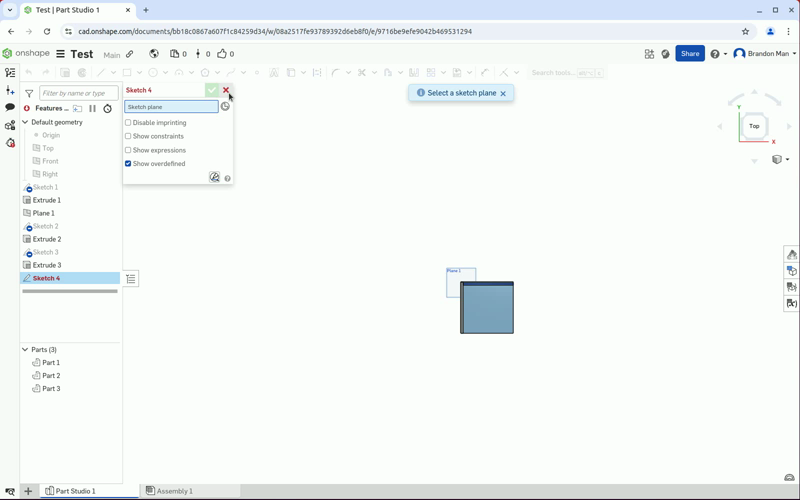
mouse_move(73, 150)
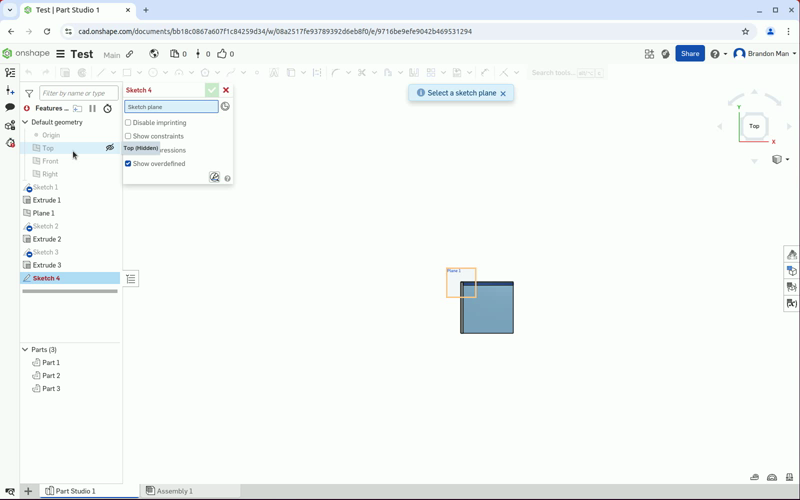
click(73, 150)
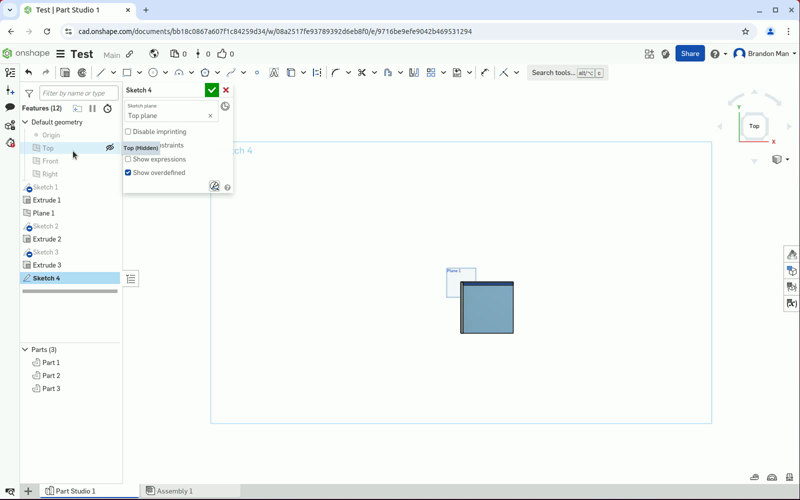
mouse_move(73, 352)
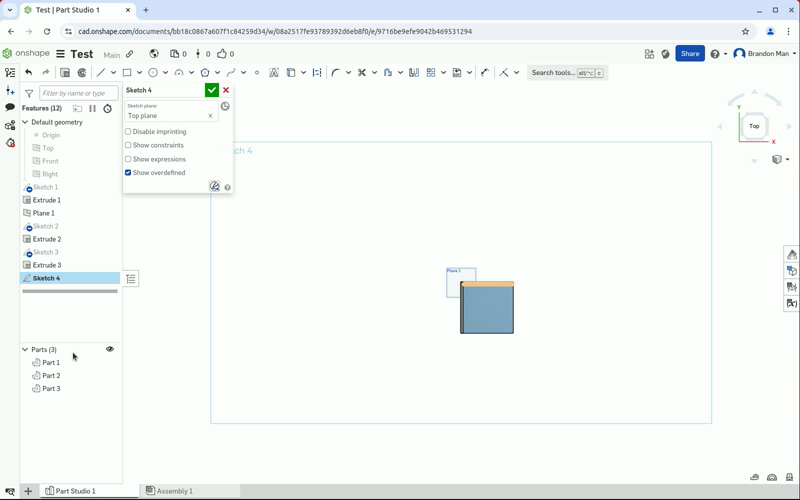
key(y)
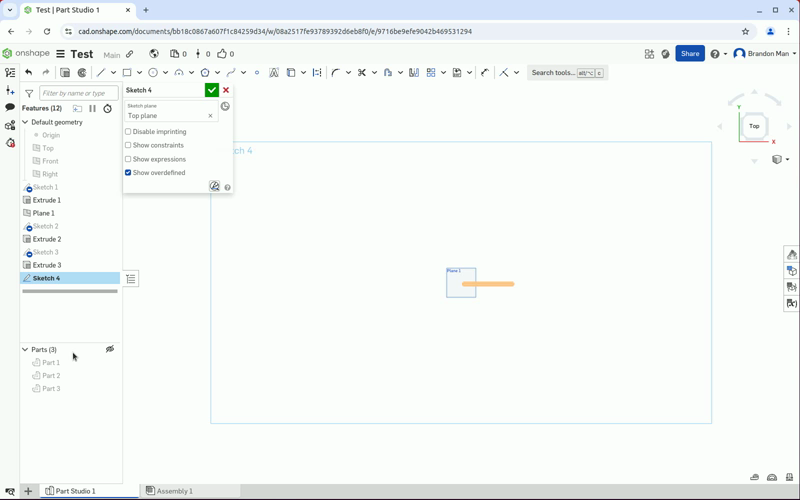
key(l)
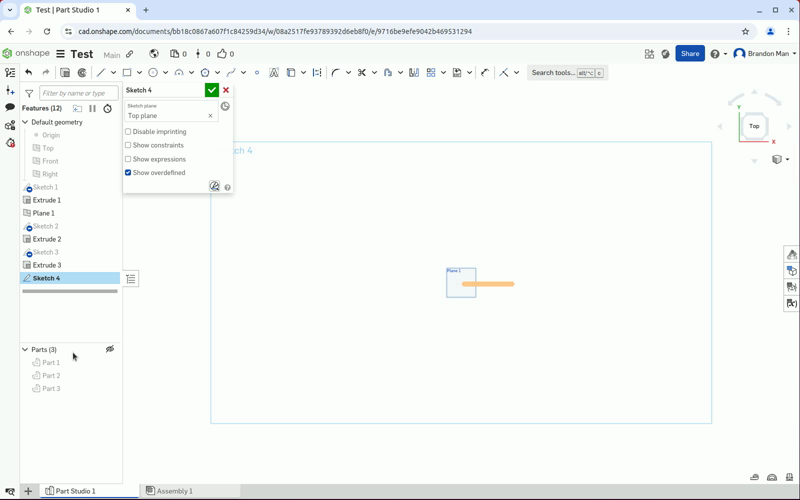
key_down(shift)
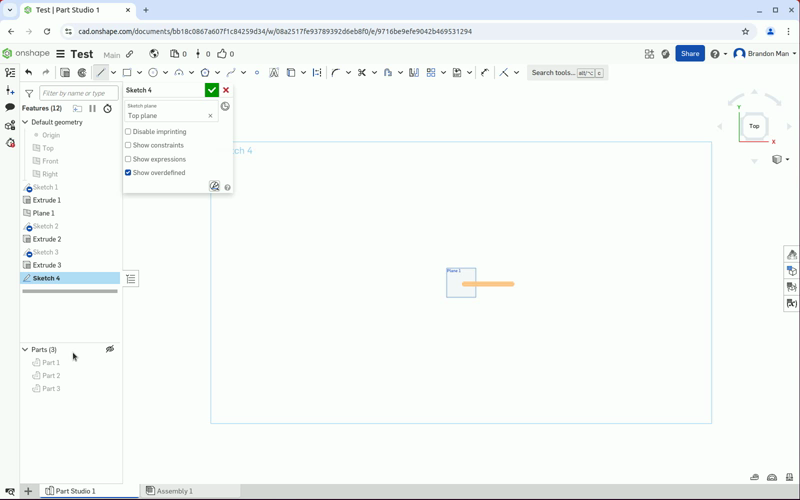
mouse_move(440, 282)
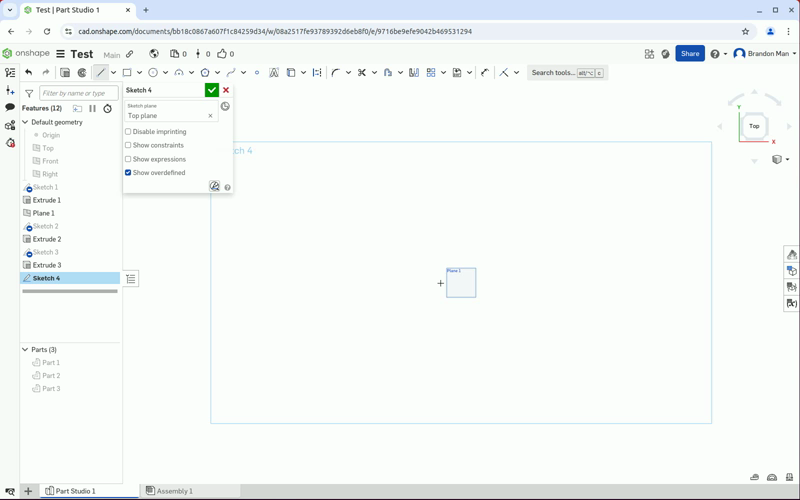
click(440, 282)
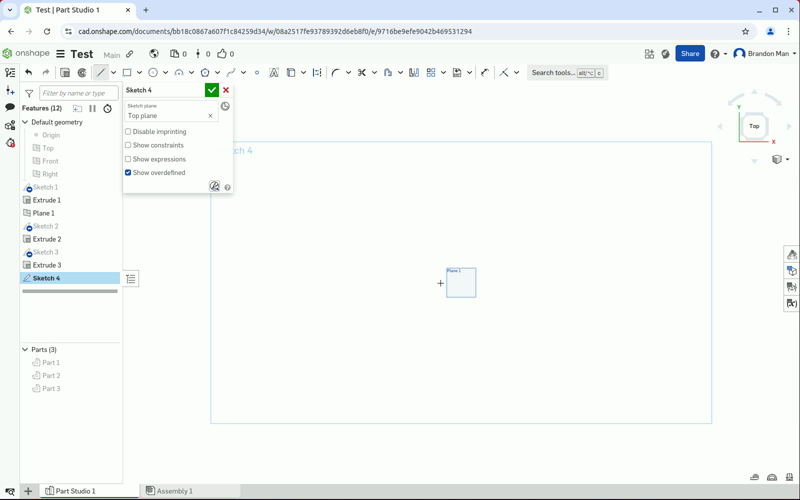
key_up(shift)
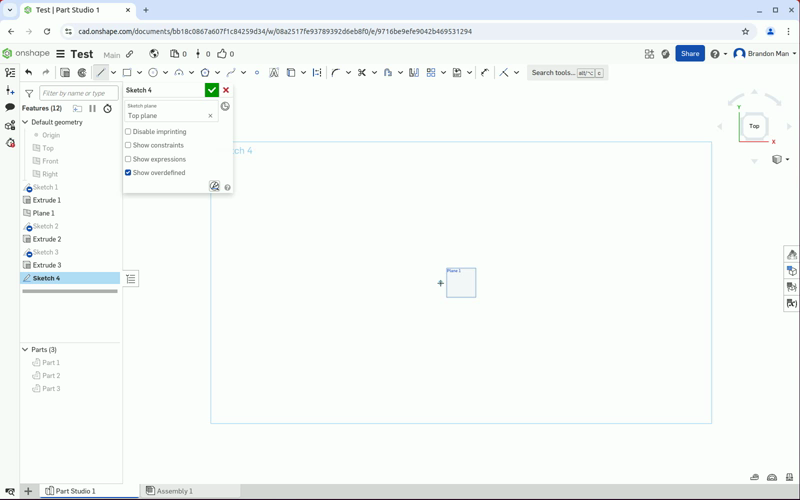
key_down(shift)
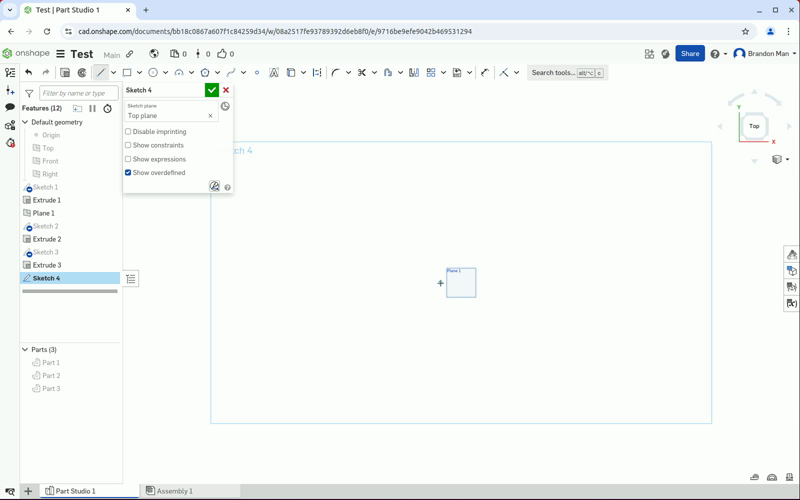
mouse_move(511, 282)
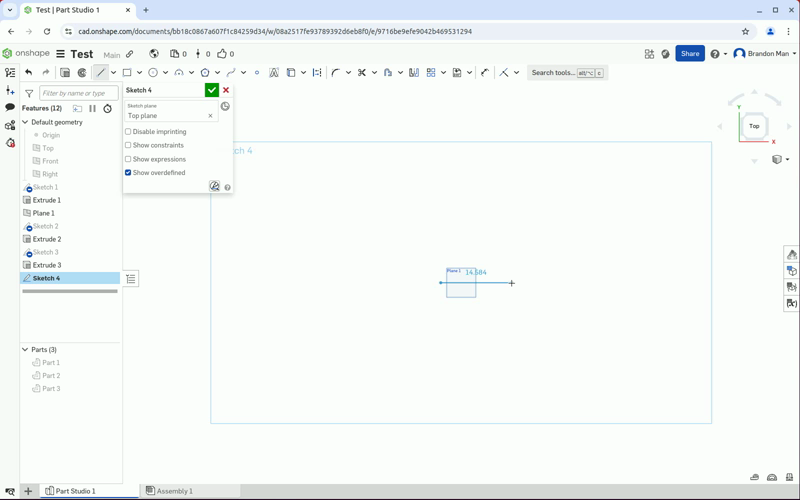
click(511, 282)
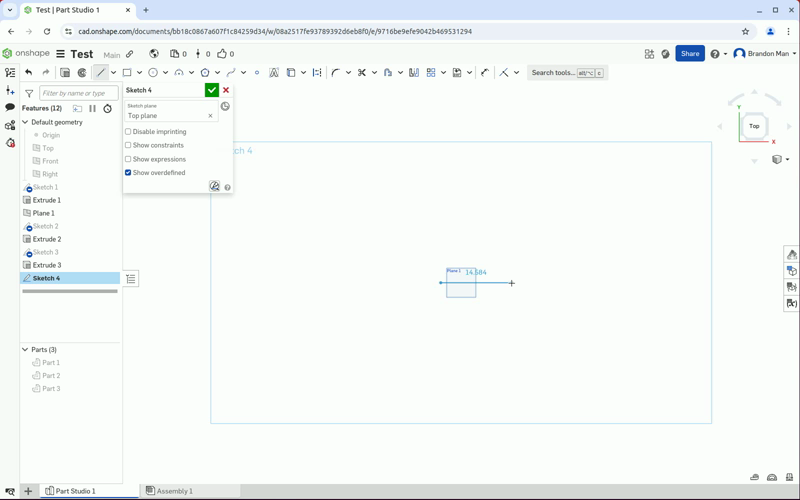
key_up(shift)
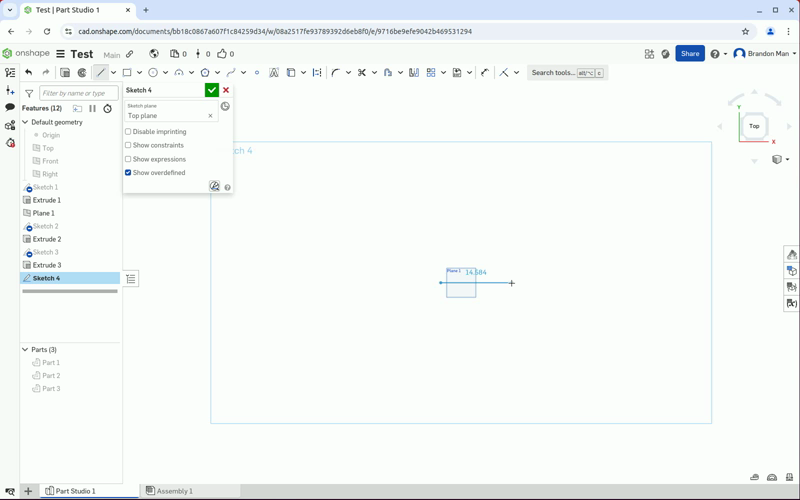
key_down(shift)
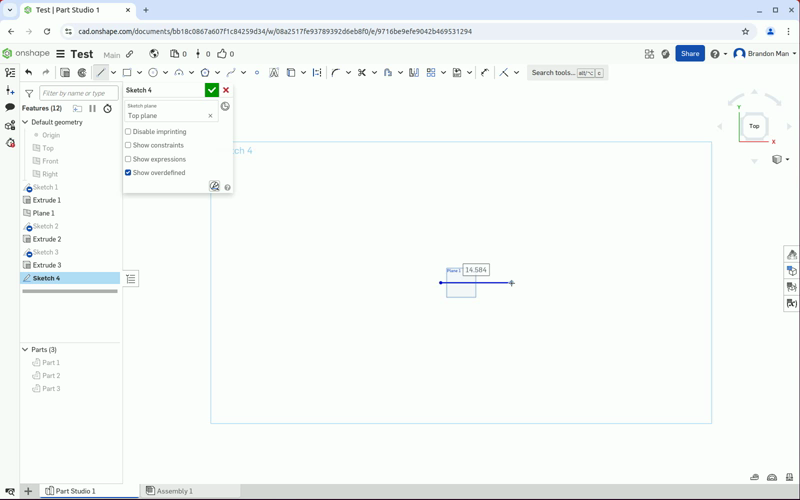
mouse_move(511, 170)
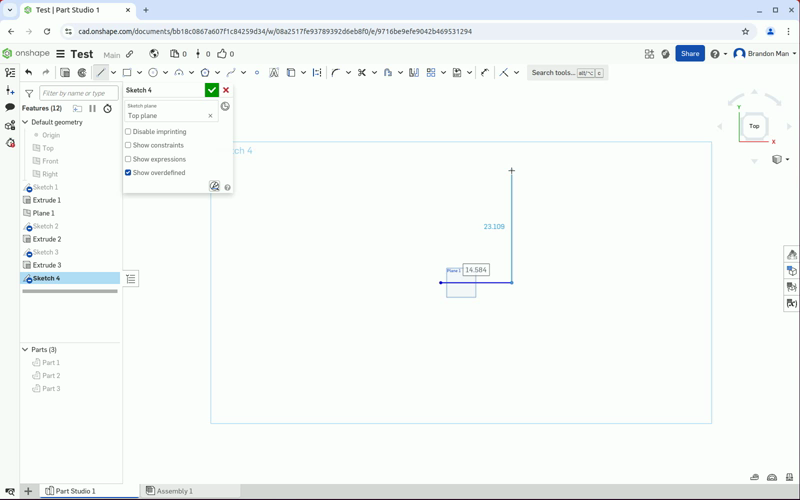
click(511, 170)
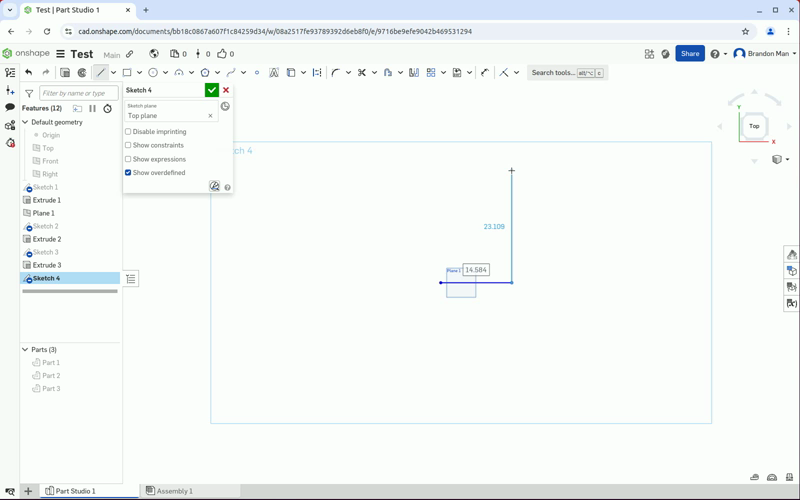
key_up(shift)
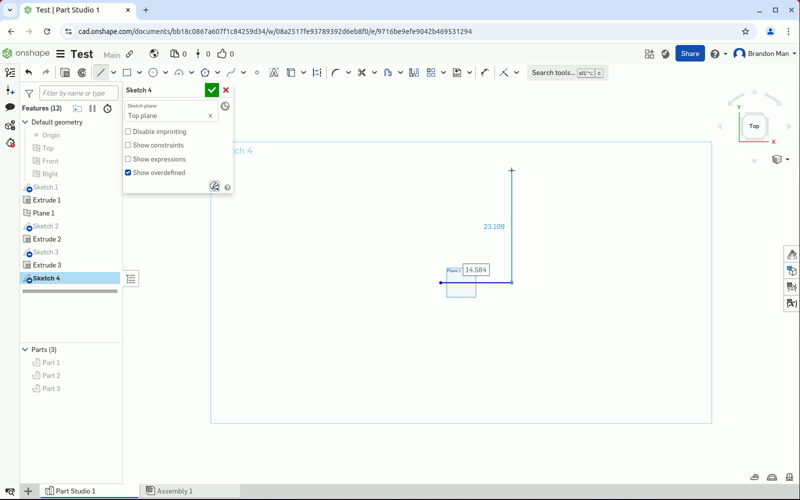
key_down(shift)
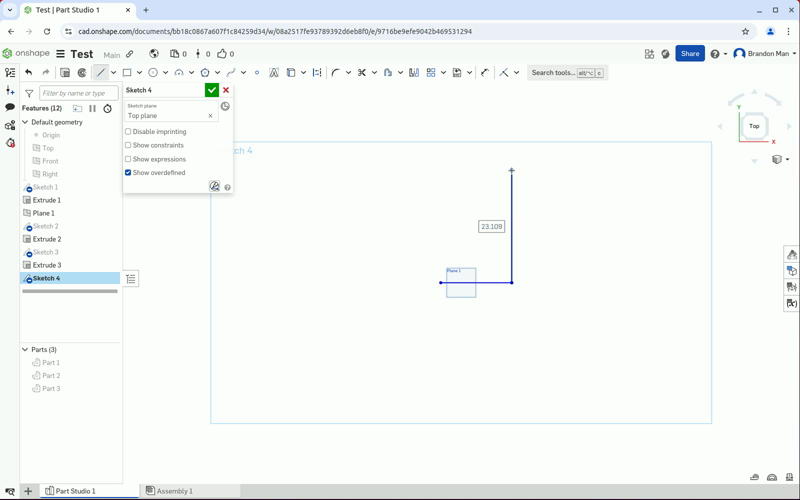
mouse_move(440, 170)
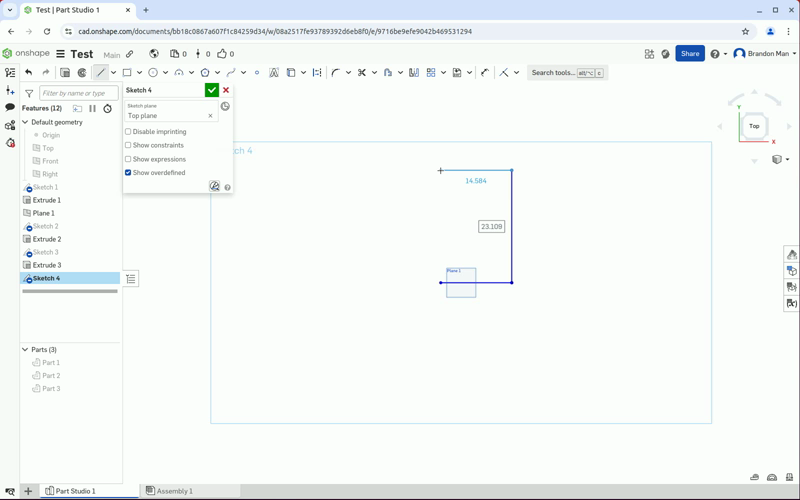
click(440, 170)
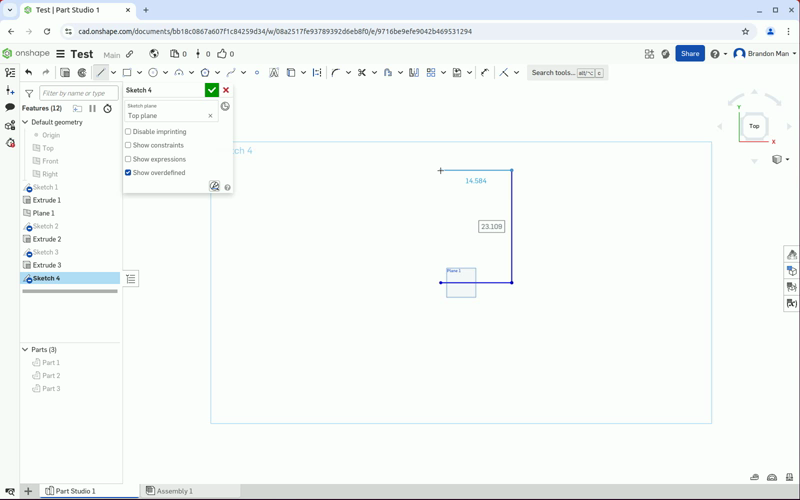
key_up(shift)
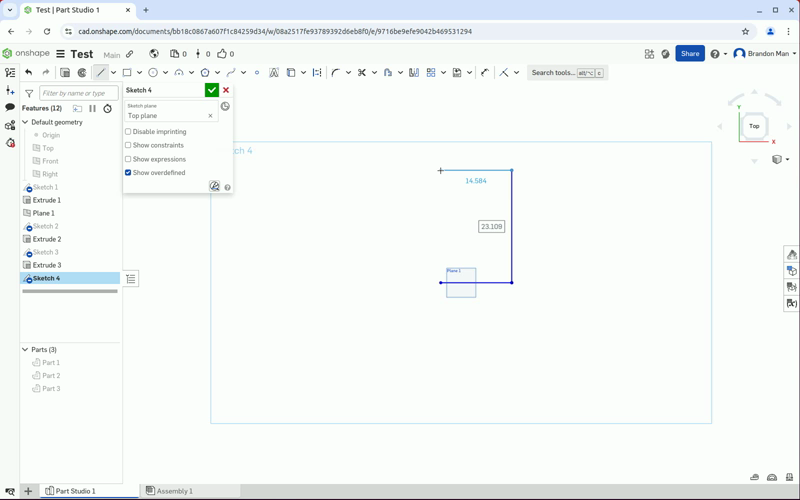
key_down(shift)
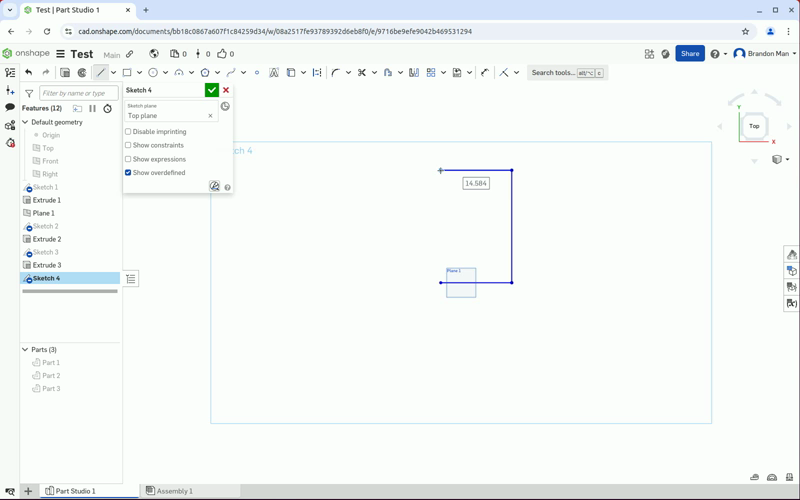
mouse_move(440, 282)
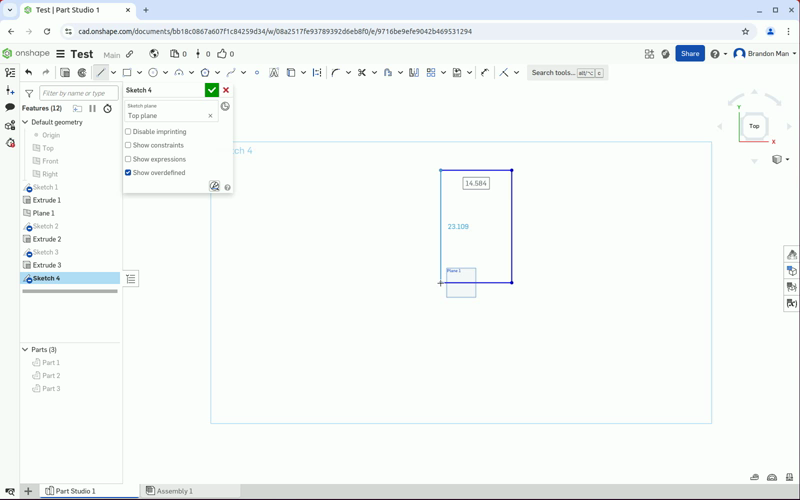
key_up(shift)
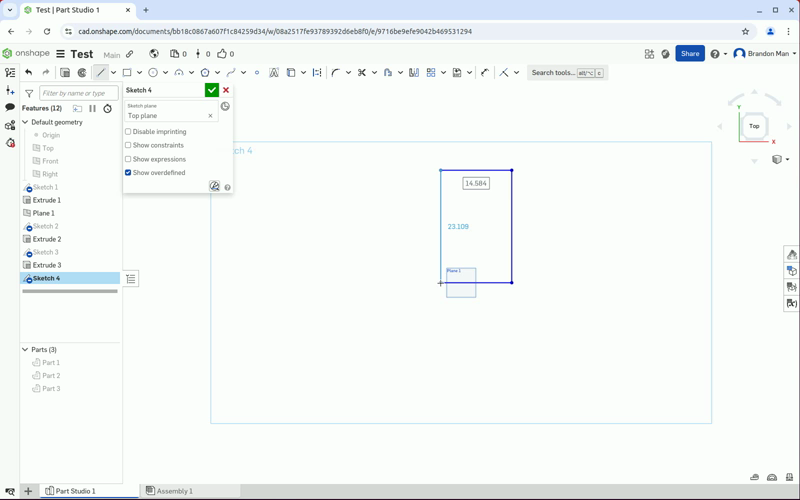
click(440, 282)
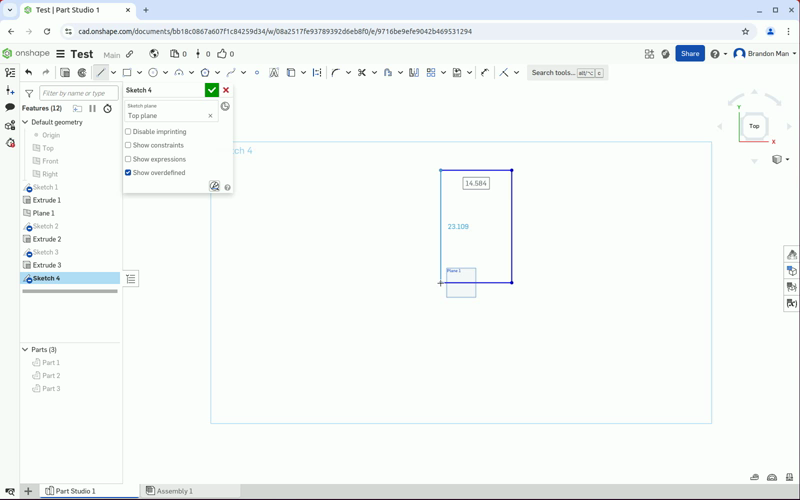
key(esc)
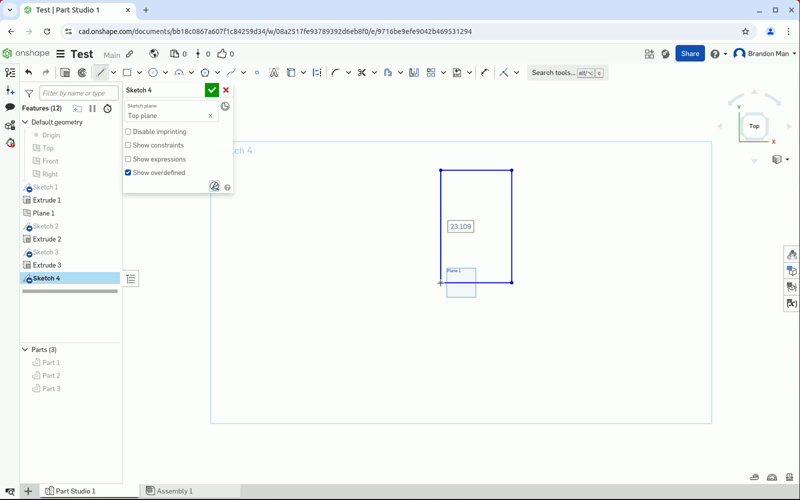
mouse_move(449, 268)
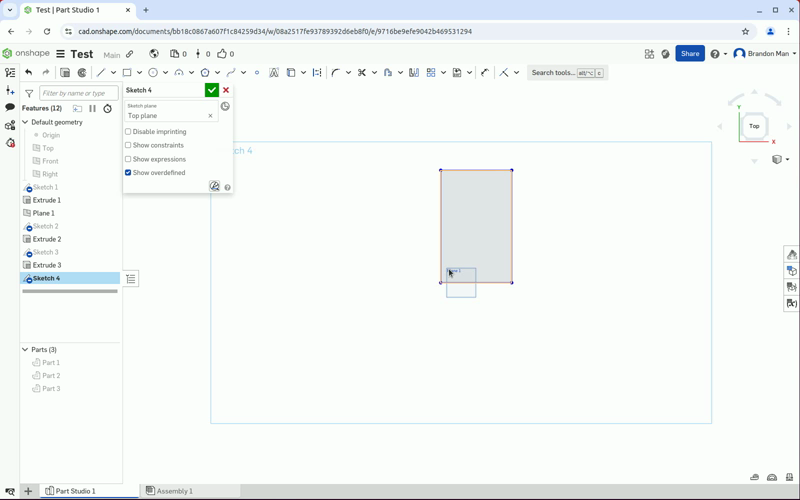
click(449, 268)
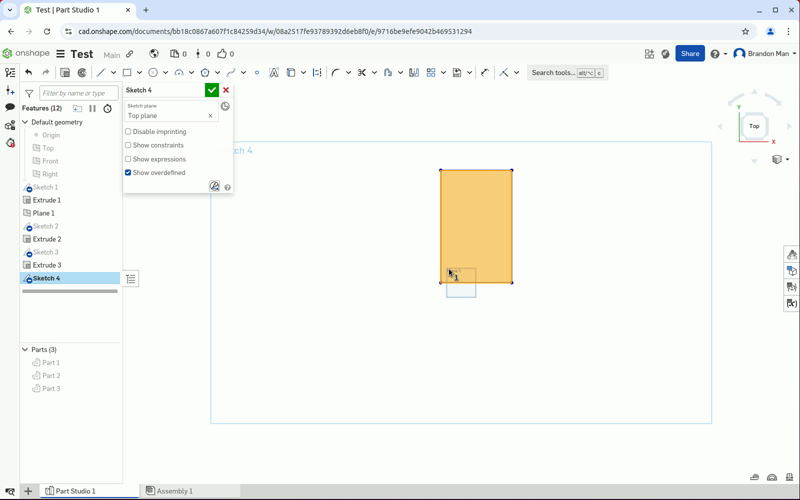
mouse_move(73, 352)
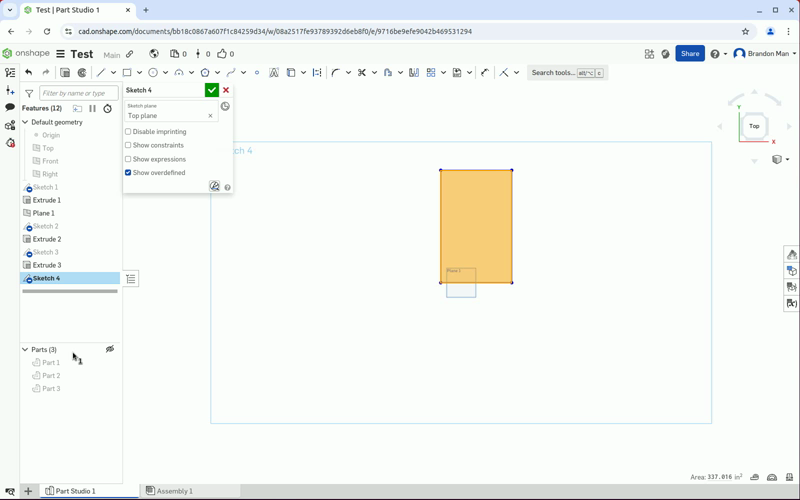
key(shift+y)
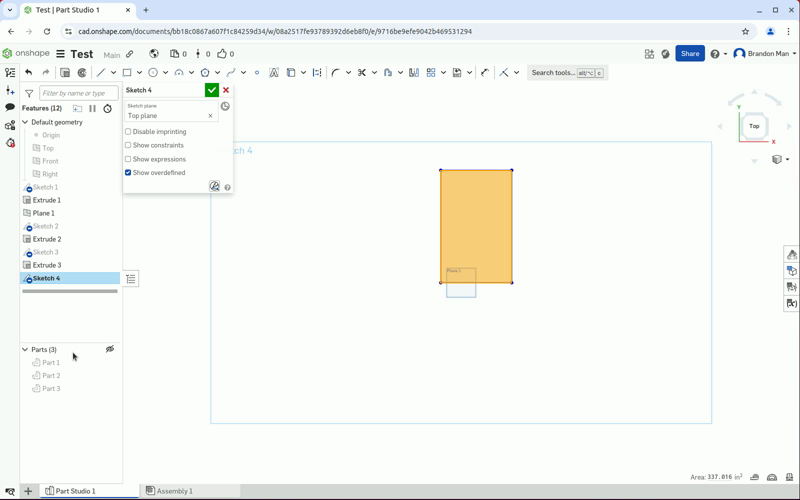
key(shift+e)
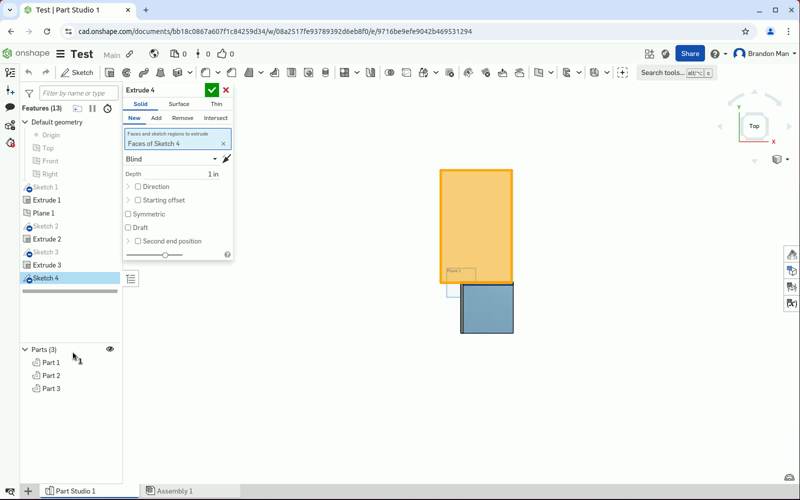
mouse_move(143, 106)
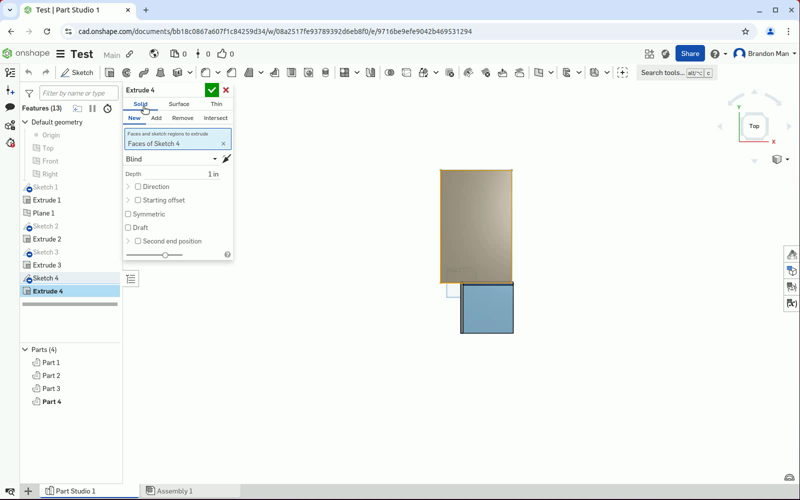
click(143, 106)
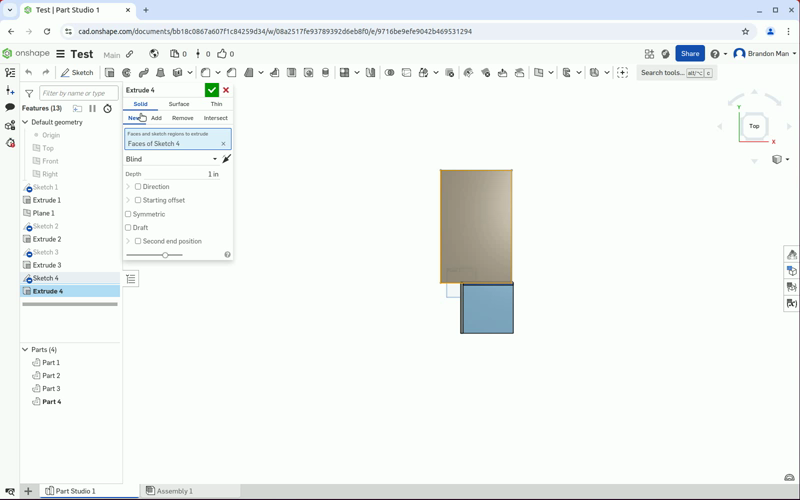
mouse_move(137, 120)
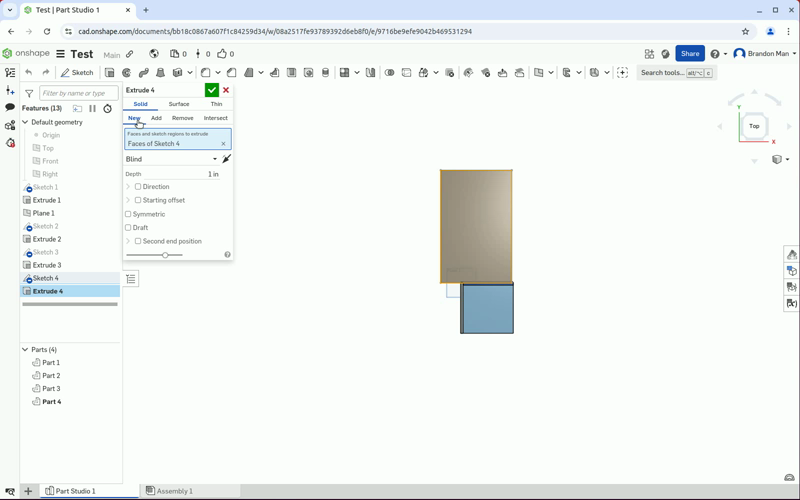
click(137, 120)
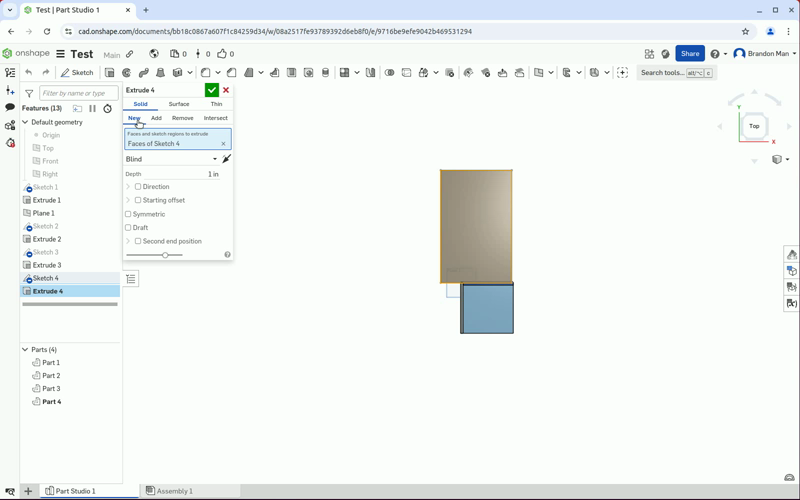
key(tab, 4)
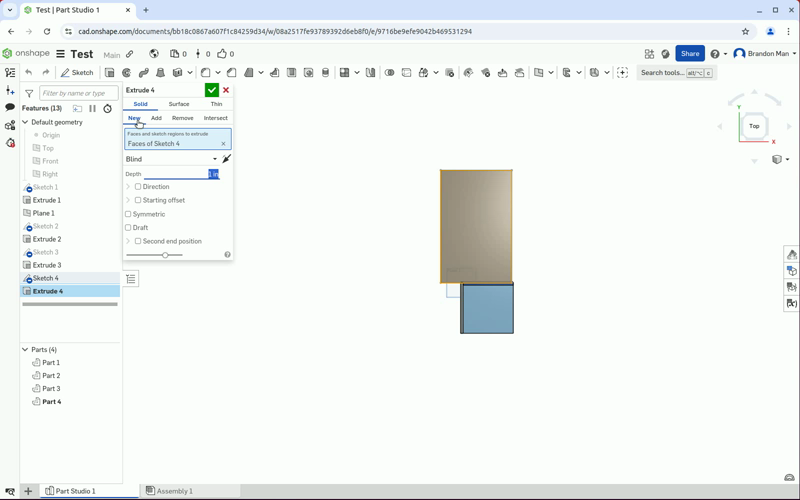
text(0.963)
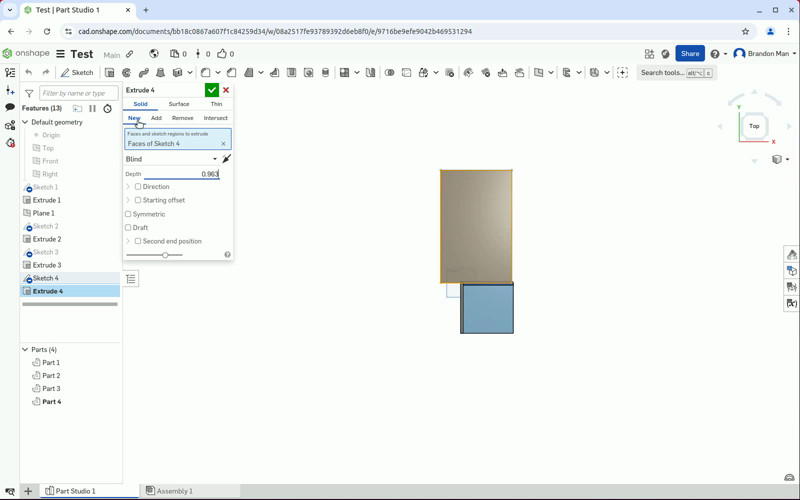
key(enter)
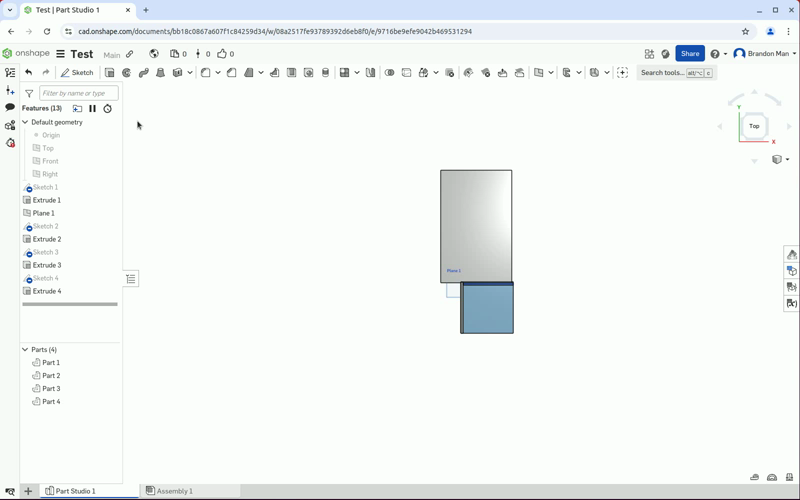
key(shift+h)
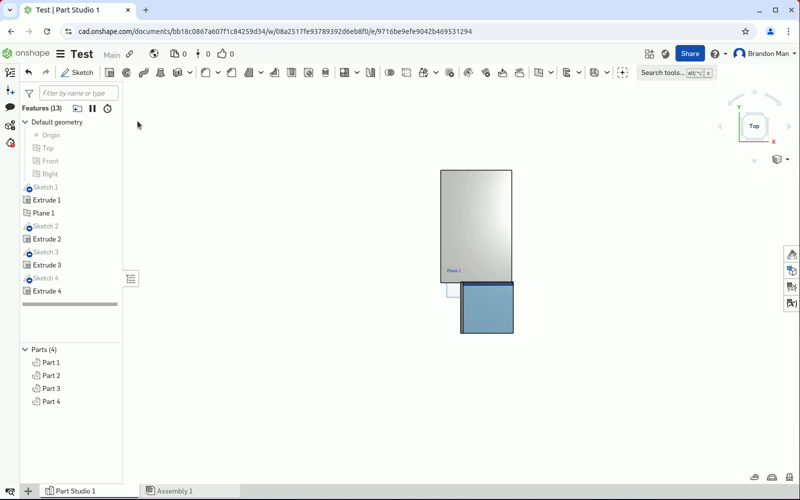
key(shift+h)
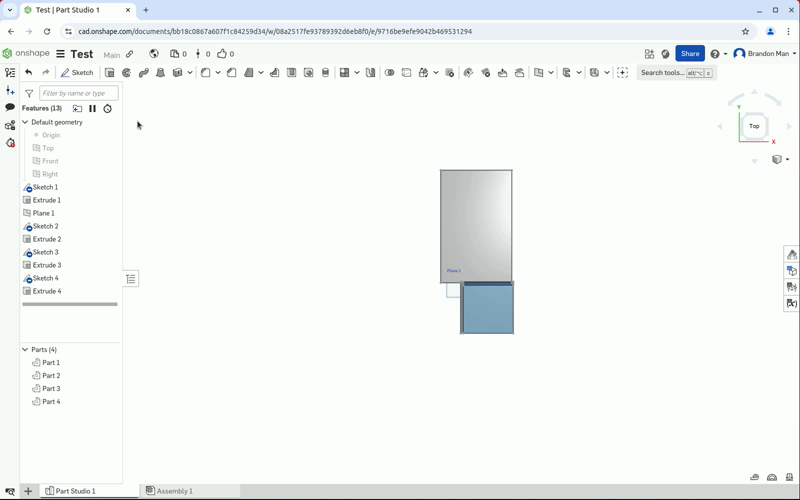
key(shift+7)
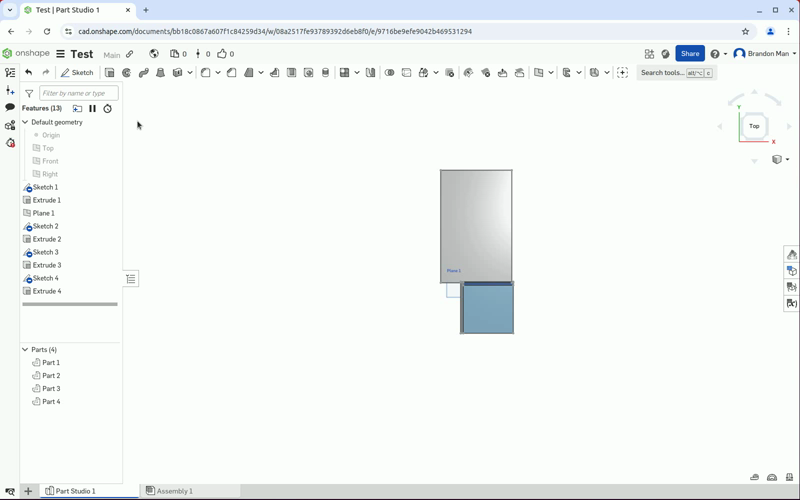
key(up, 3)
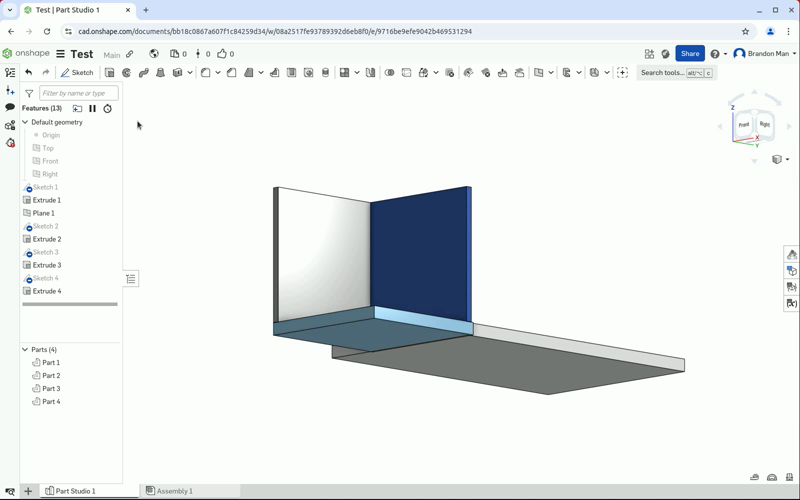
key(left, 3)
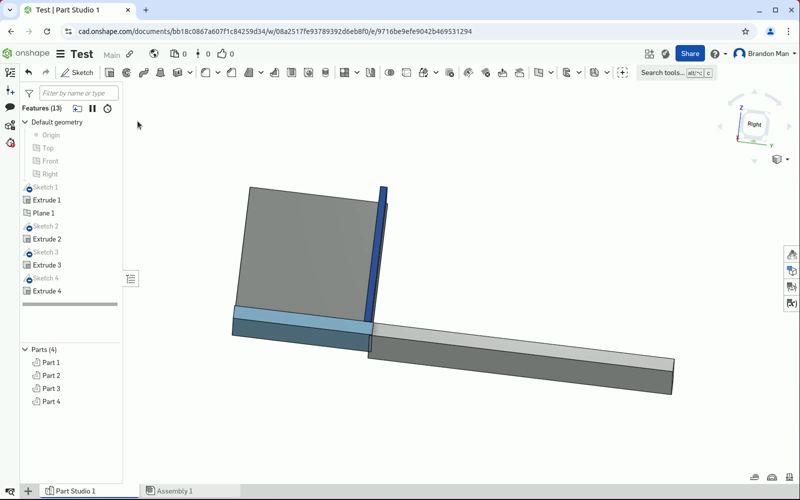
key(right, 3)
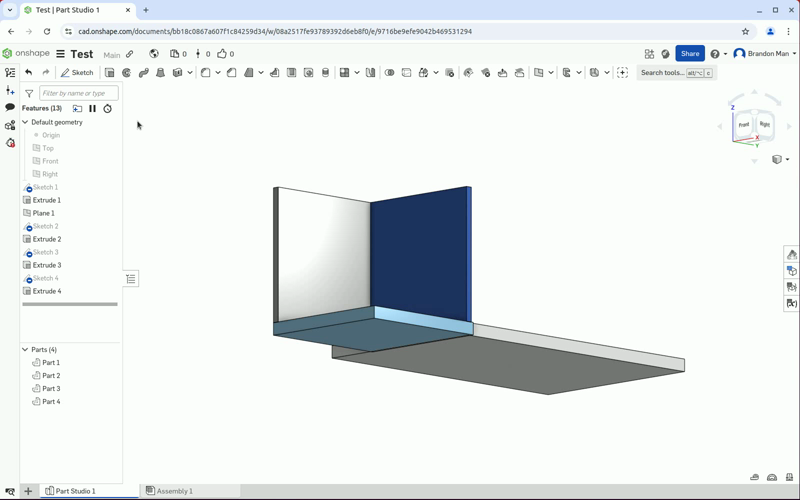
key(down, 3)
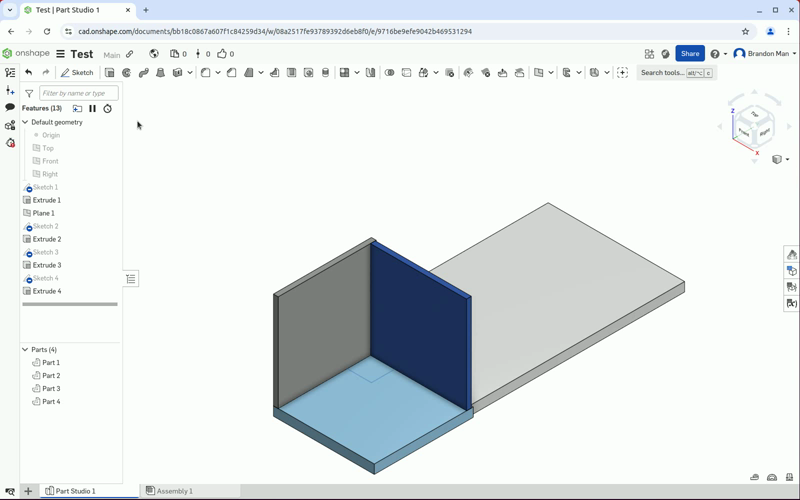
mouse_move(73, 189)
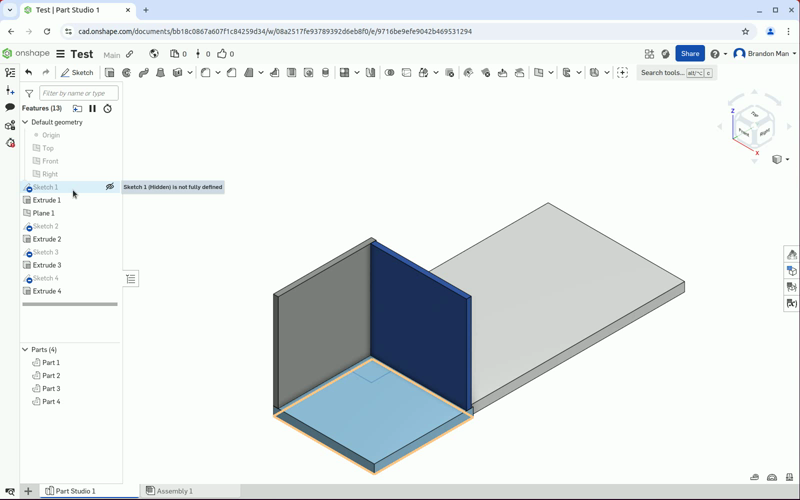
click(73, 189)